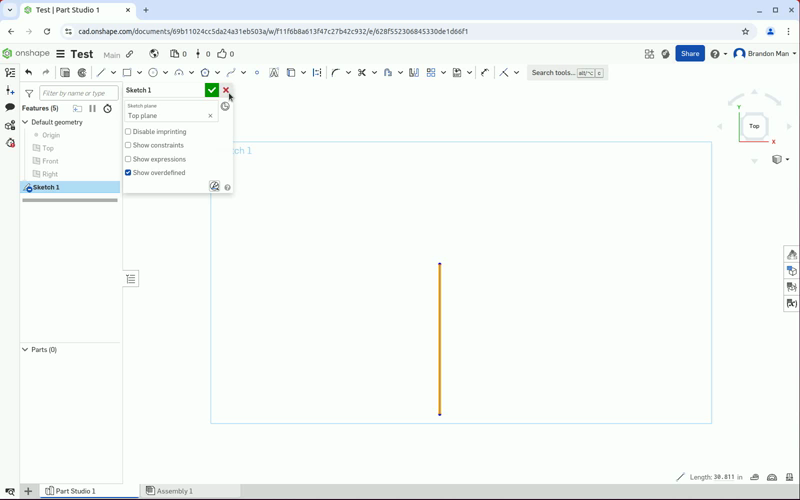
key(shift+h)
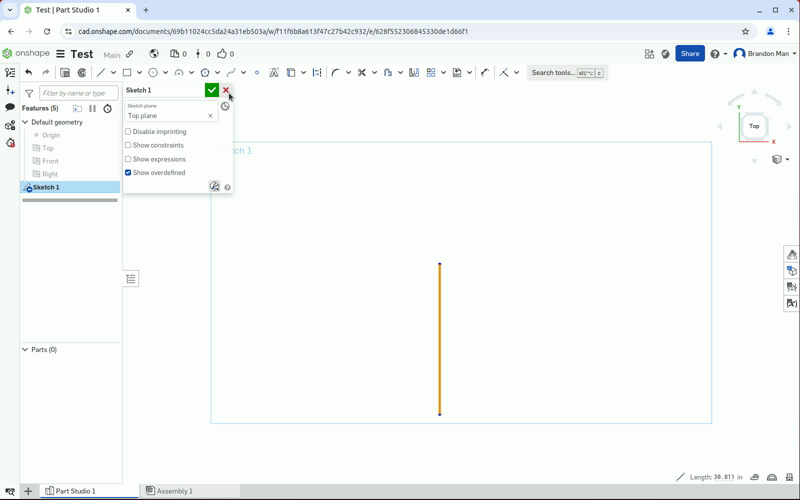
key(shift+s)
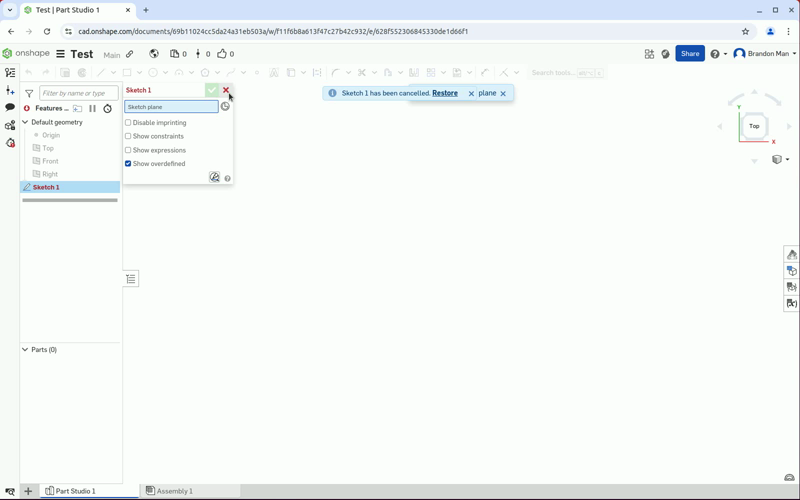
mouse_move(73, 150)
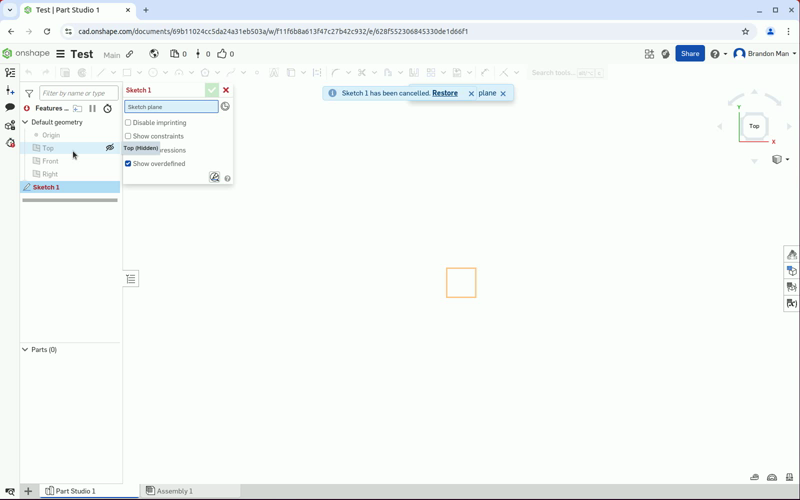
click(73, 150)
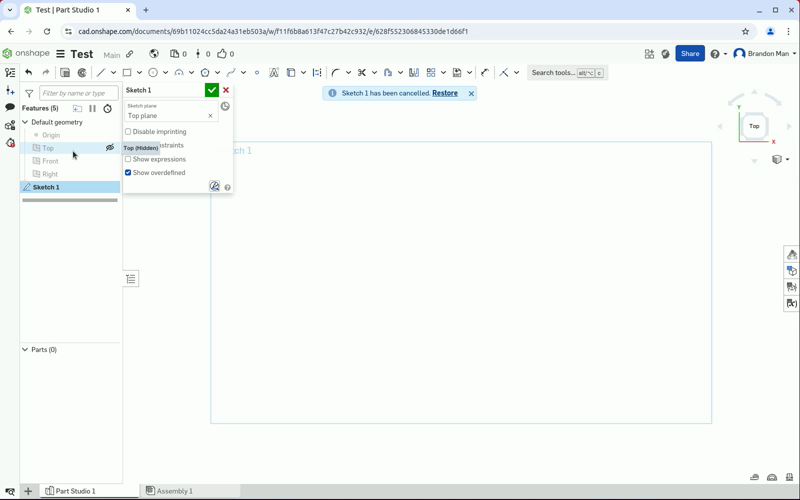
mouse_move(73, 352)
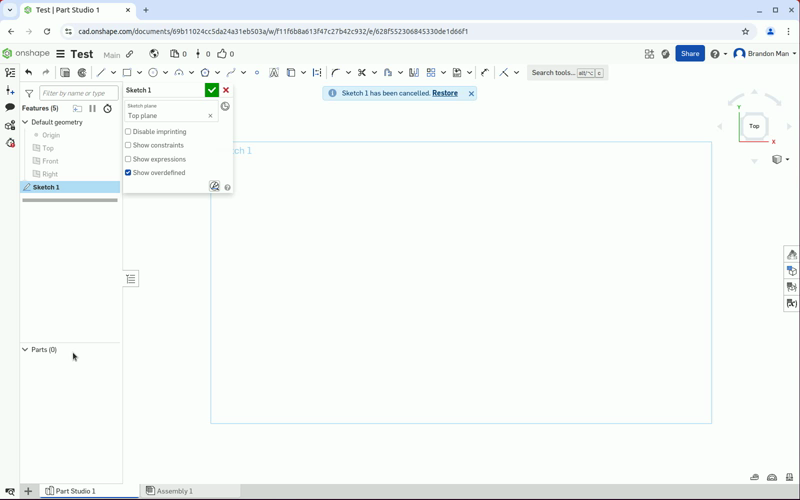
key(y)
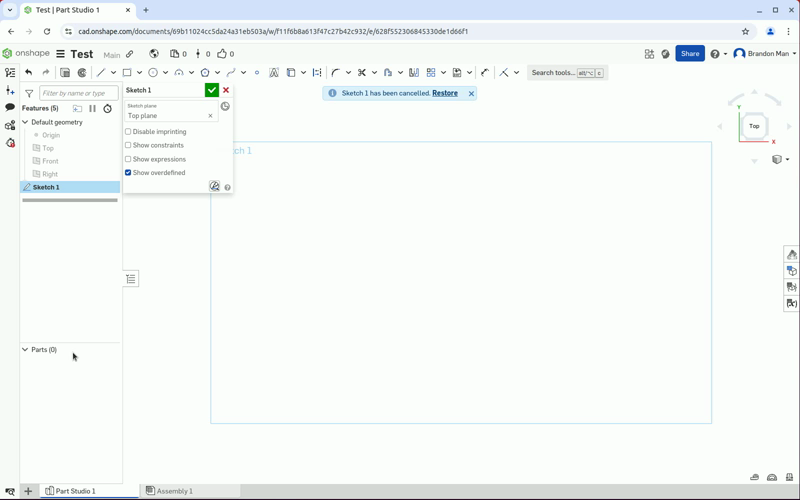
key(l)
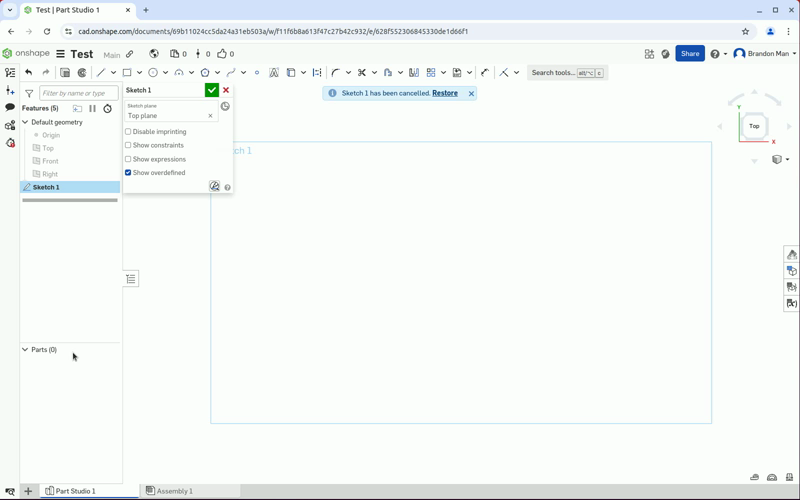
key_down(shift)
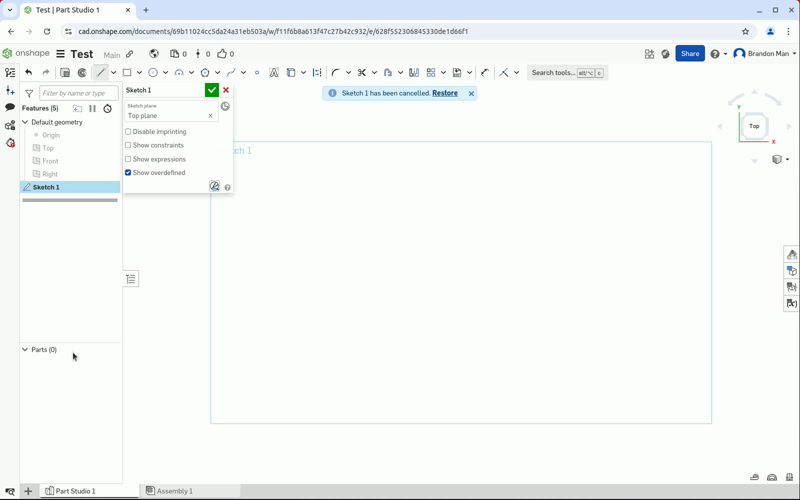
mouse_move(426, 395)
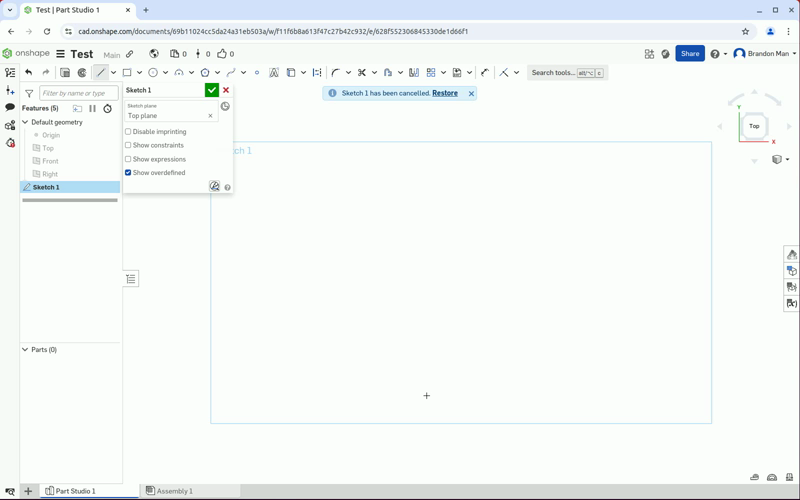
click(426, 395)
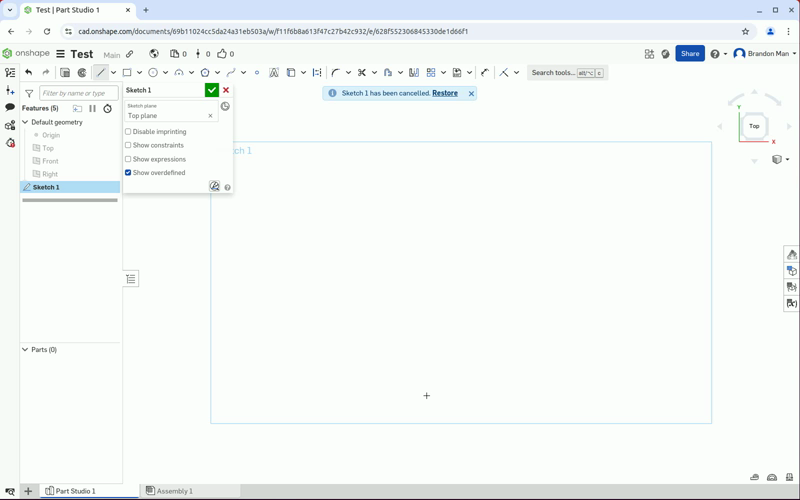
key_up(shift)
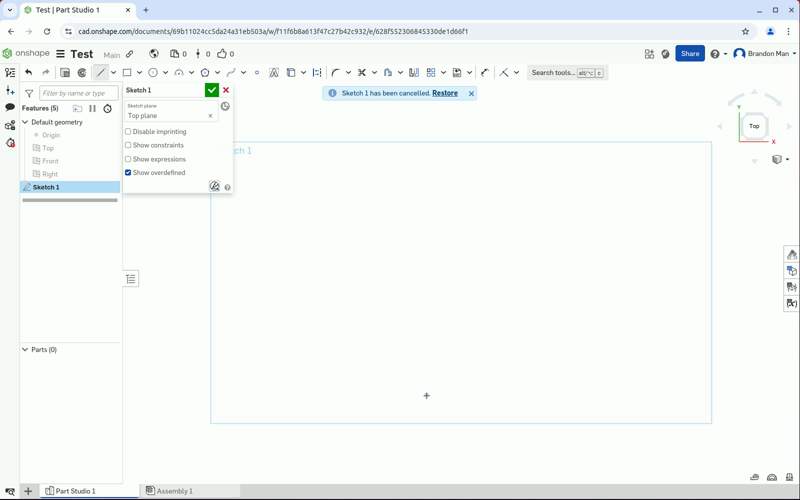
key_down(shift)
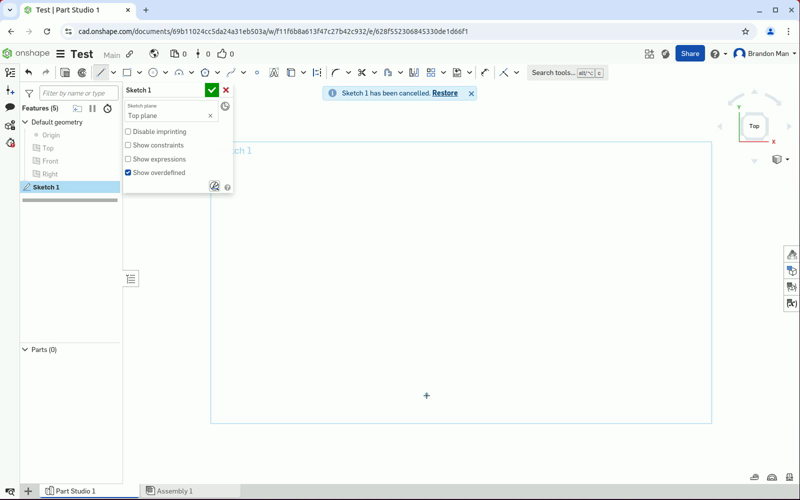
mouse_move(456, 395)
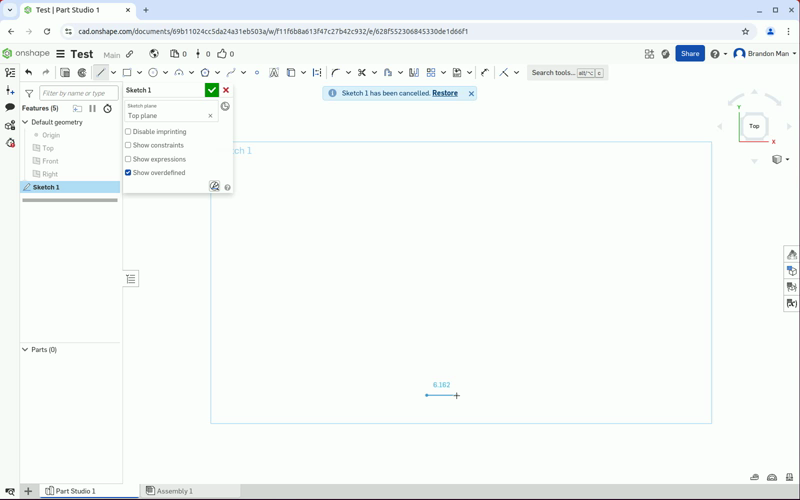
mouse_move(437, 395)
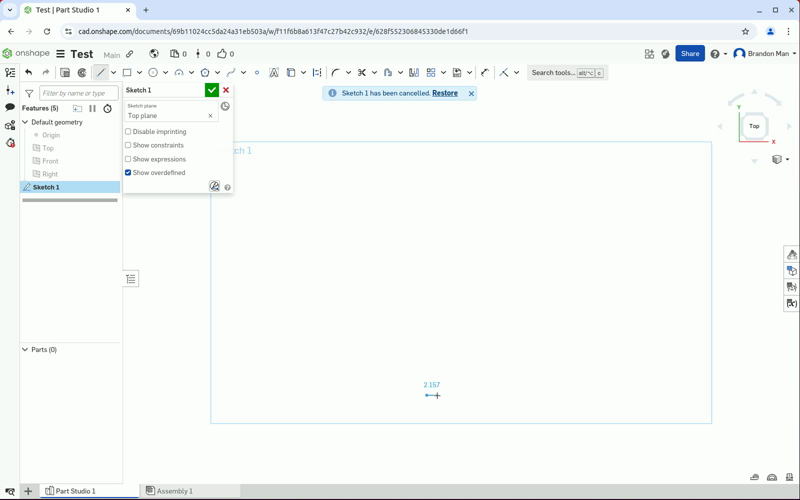
click(437, 395)
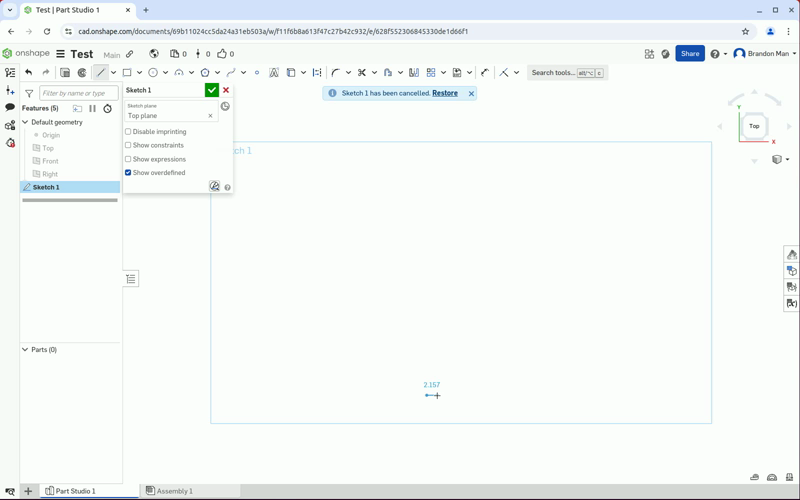
key_up(shift)
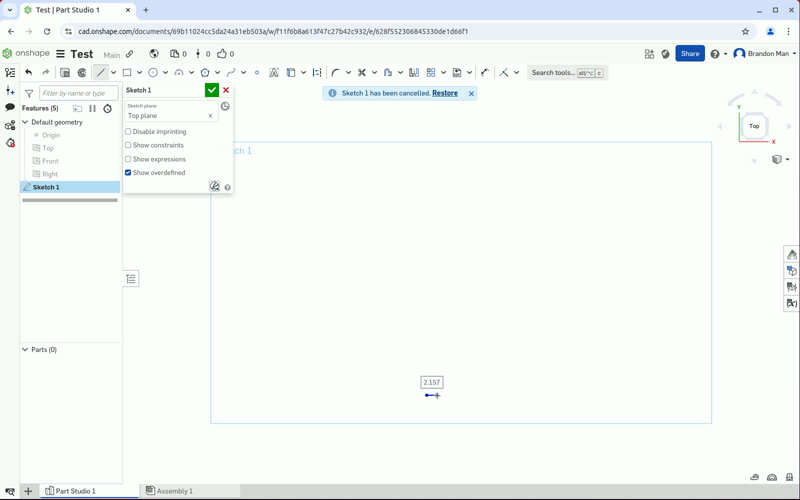
key_down(shift)
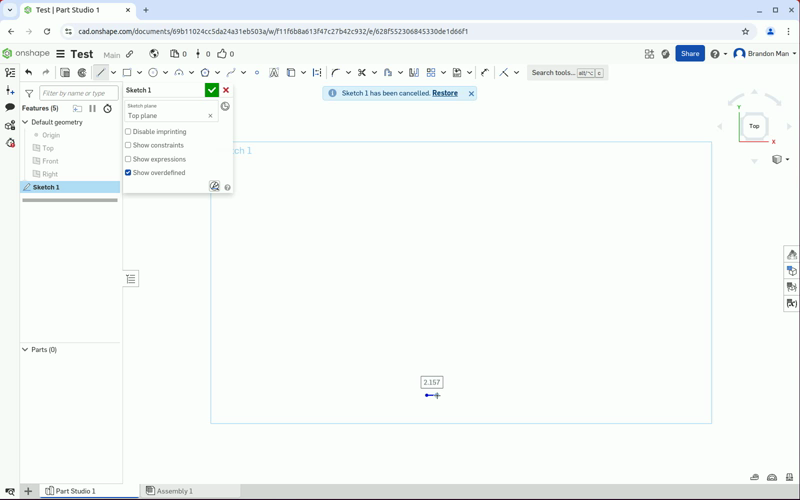
mouse_move(467, 395)
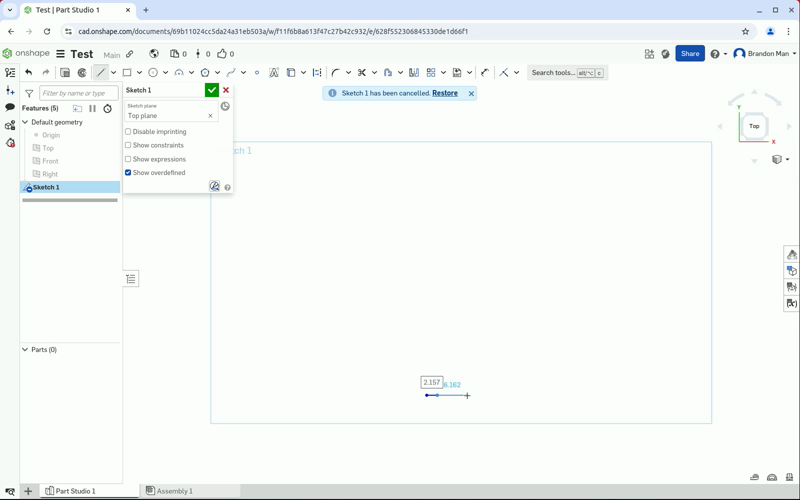
mouse_move(437, 344)
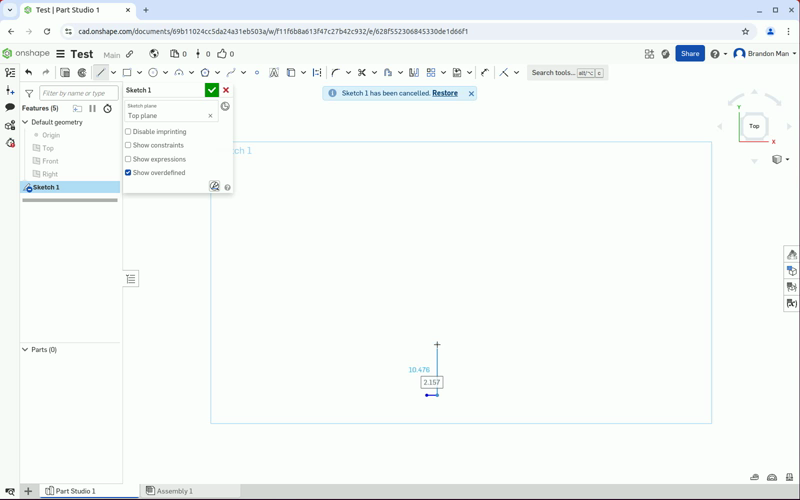
click(437, 344)
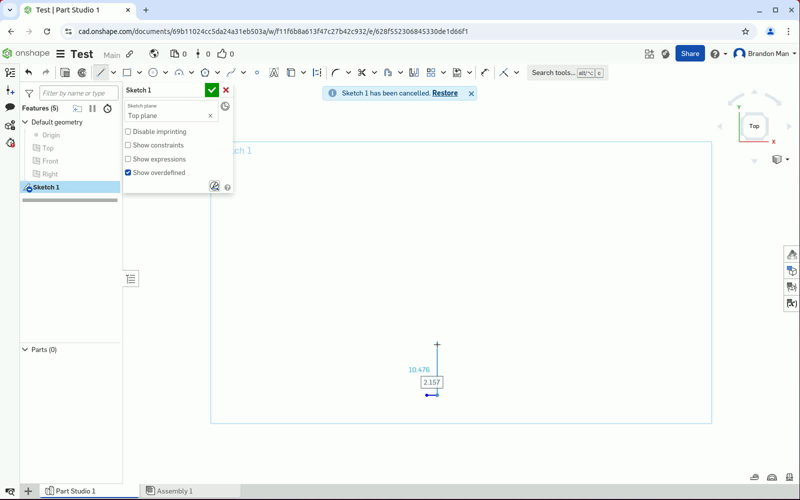
key_up(shift)
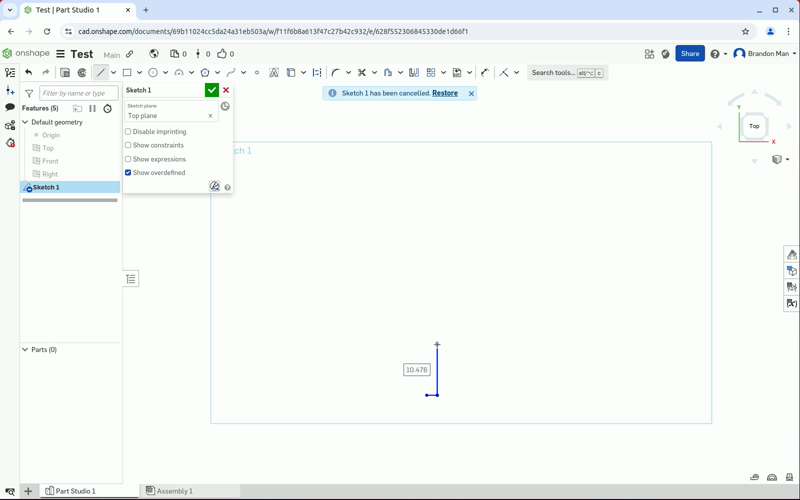
key_down(shift)
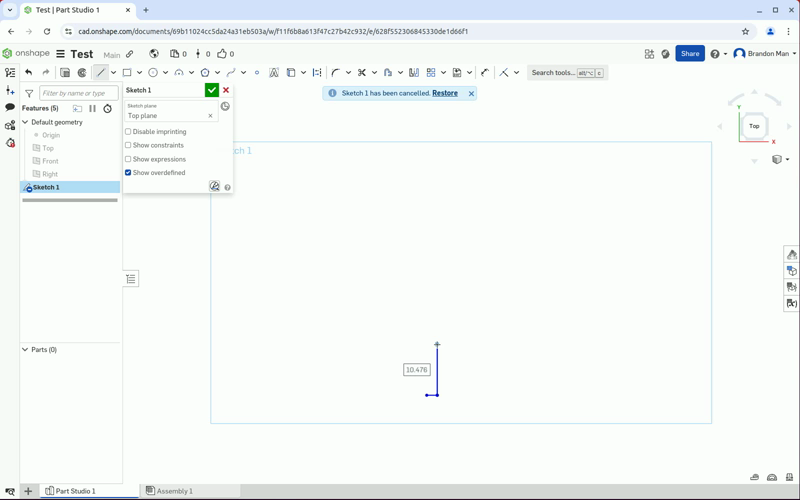
mouse_move(467, 344)
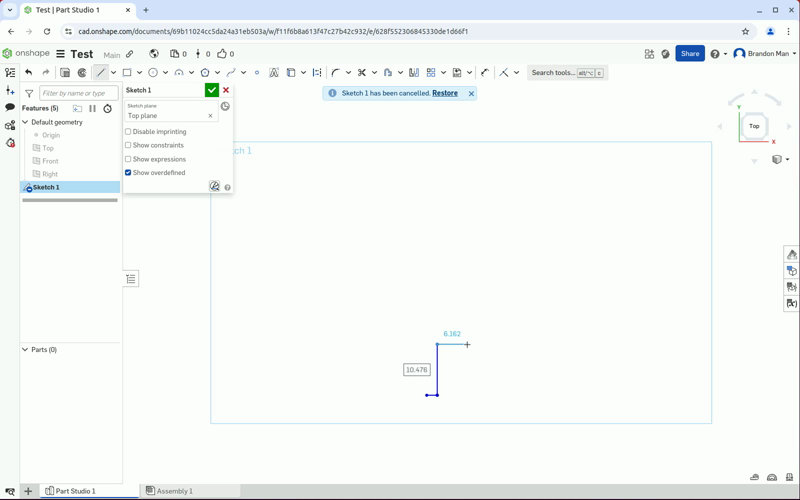
mouse_move(426, 344)
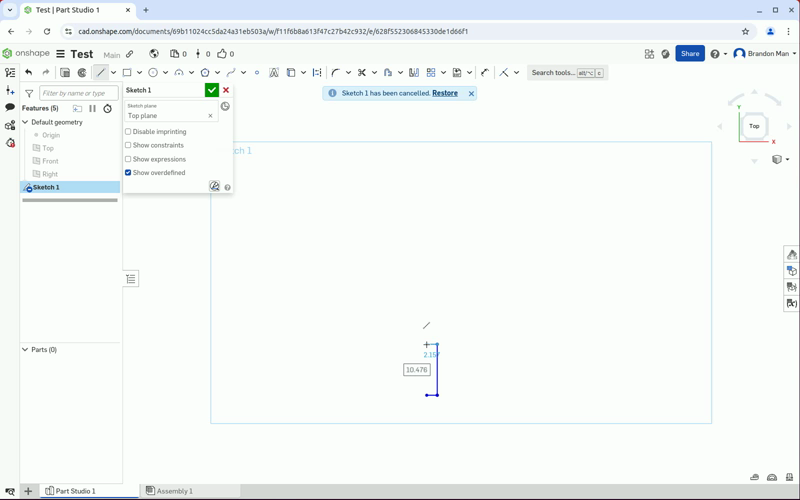
click(426, 344)
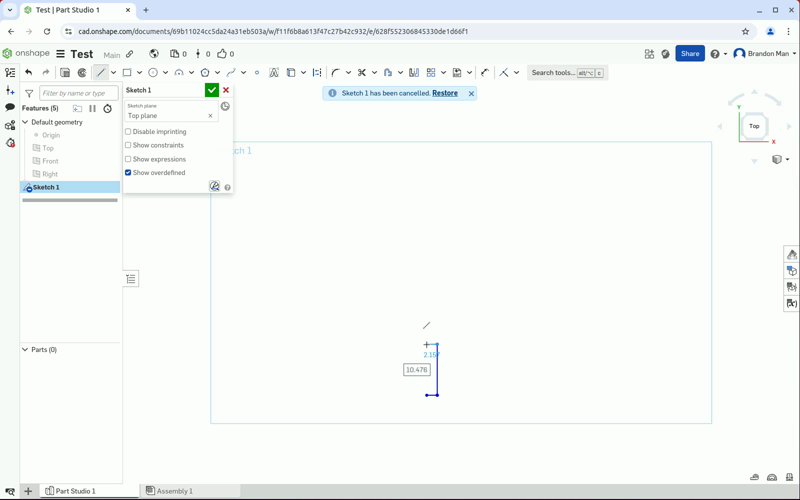
key_up(shift)
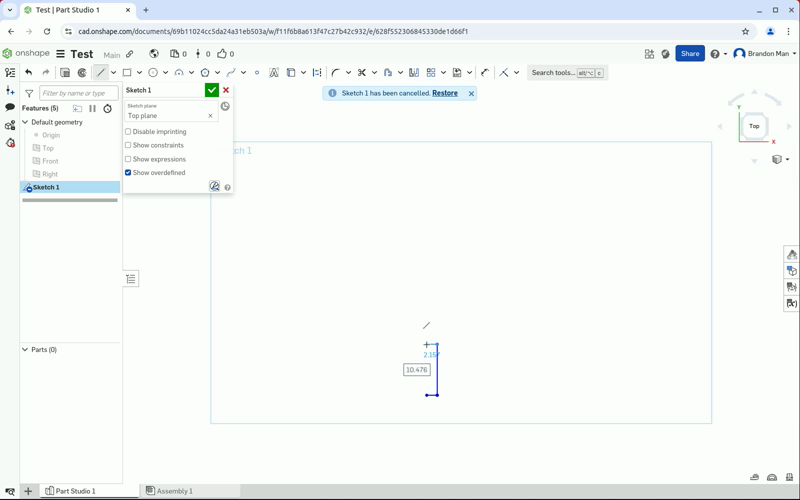
mouse_move(456, 344)
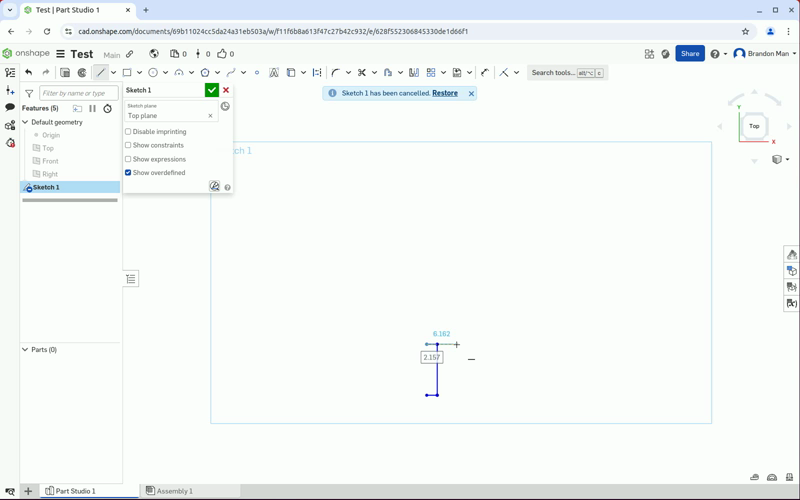
key_down(shift)
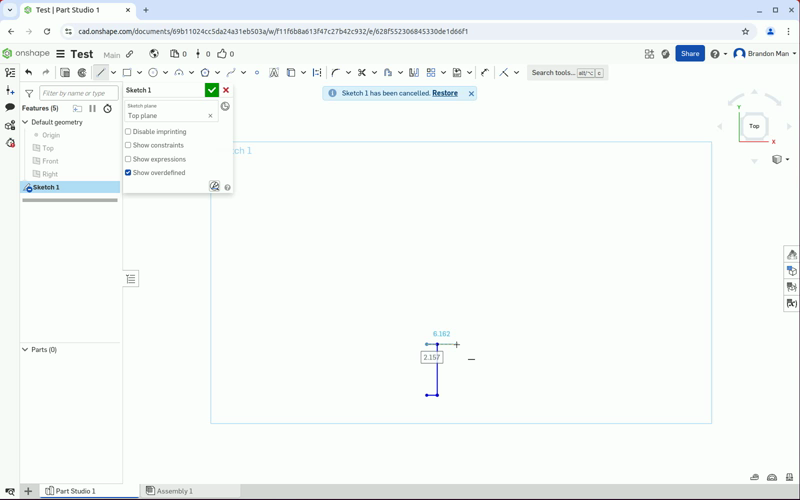
mouse_move(426, 395)
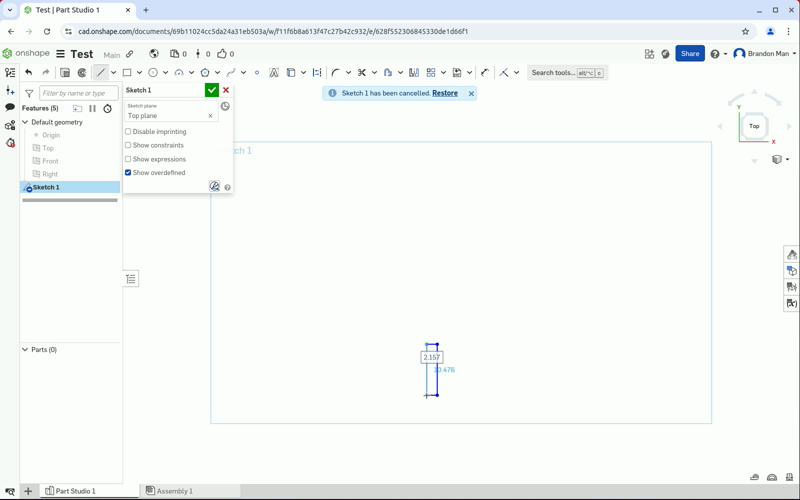
key_up(shift)
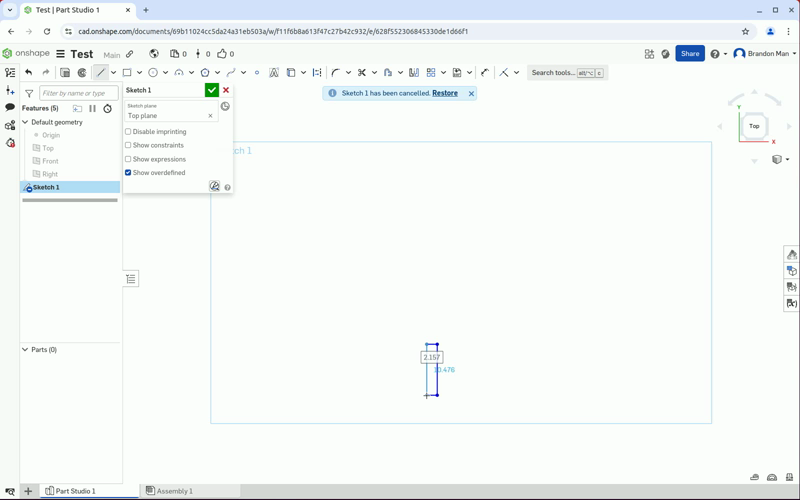
click(426, 395)
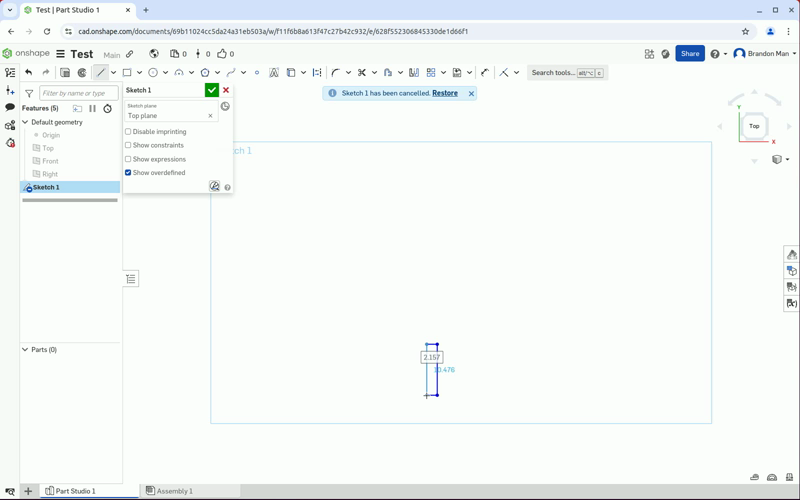
key(esc)
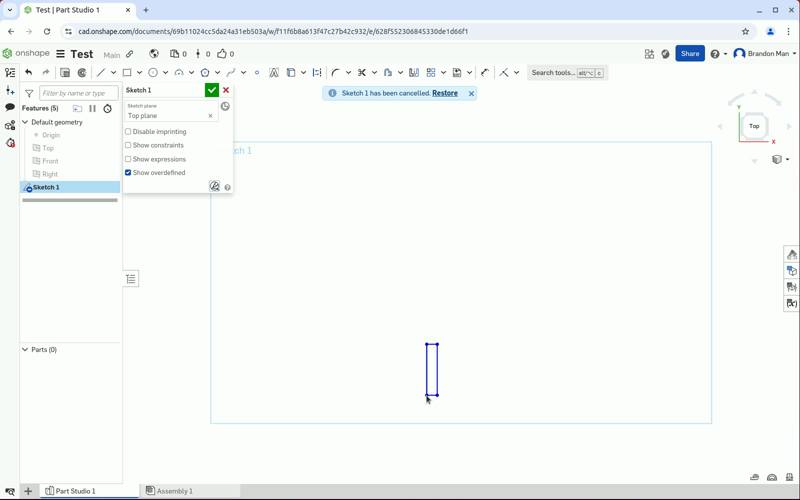
mouse_move(434, 369)
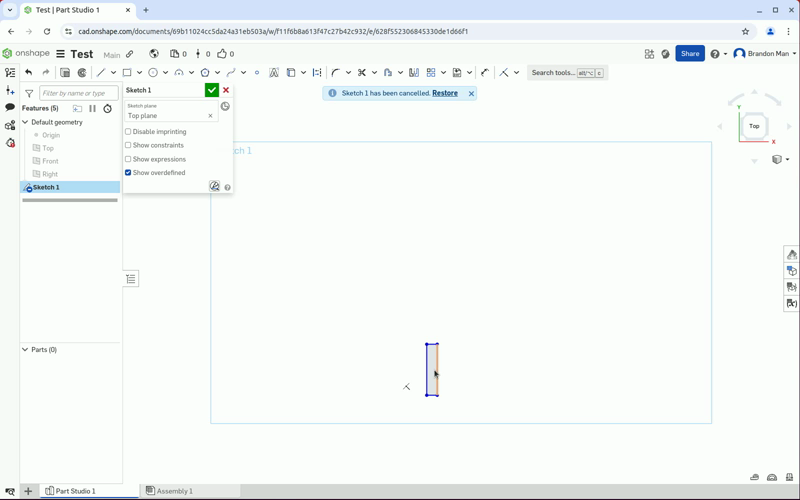
scroll(6)
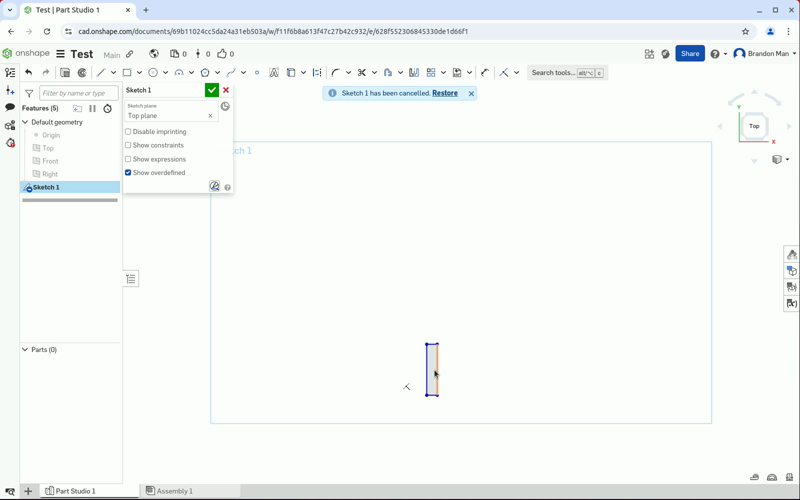
scroll(6)
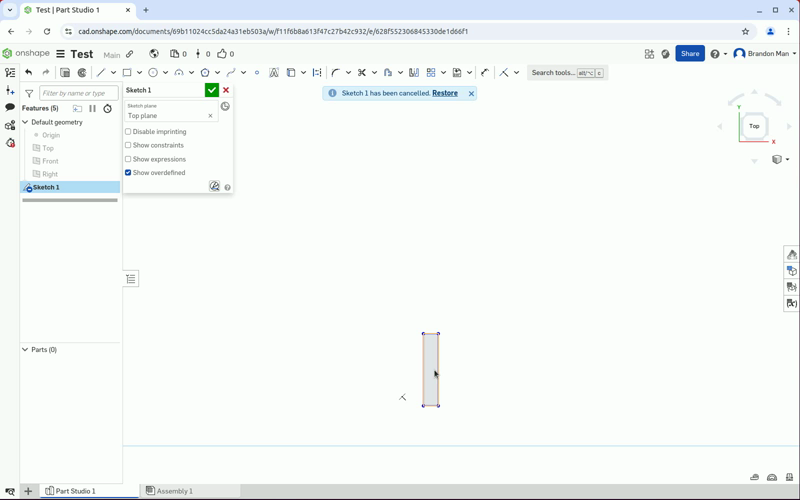
scroll(6)
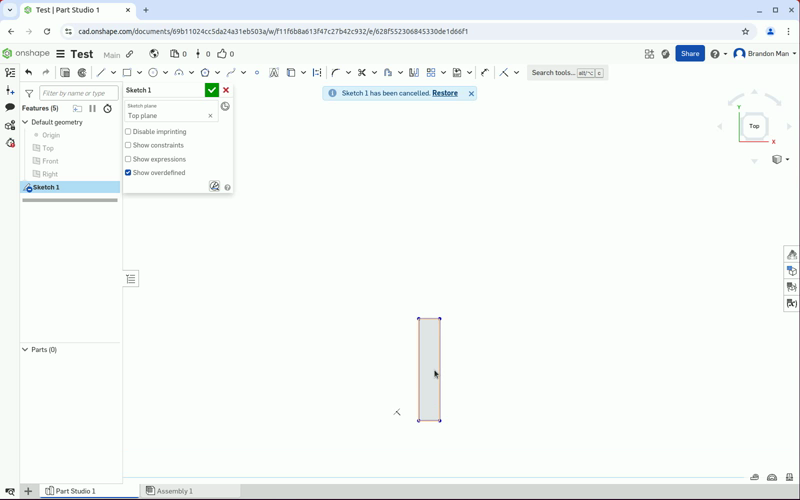
scroll(6)
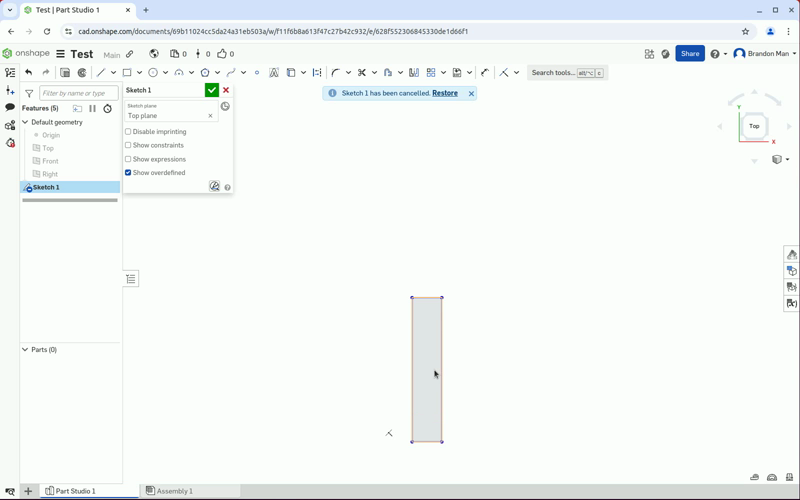
scroll(6)
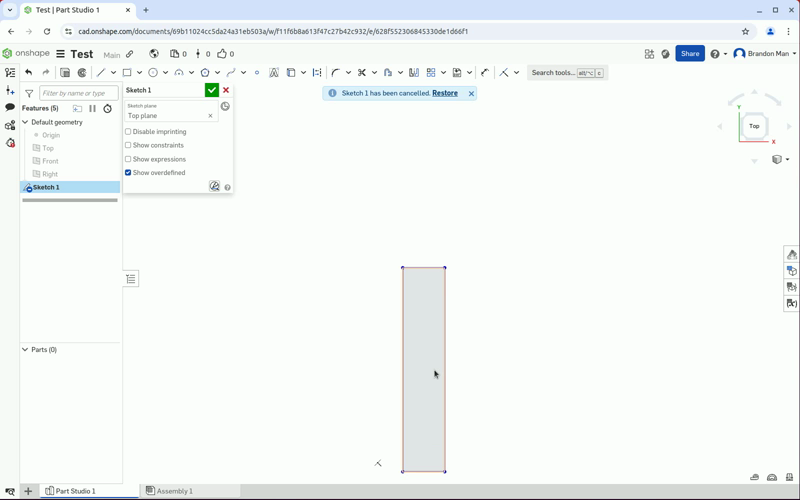
scroll(6)
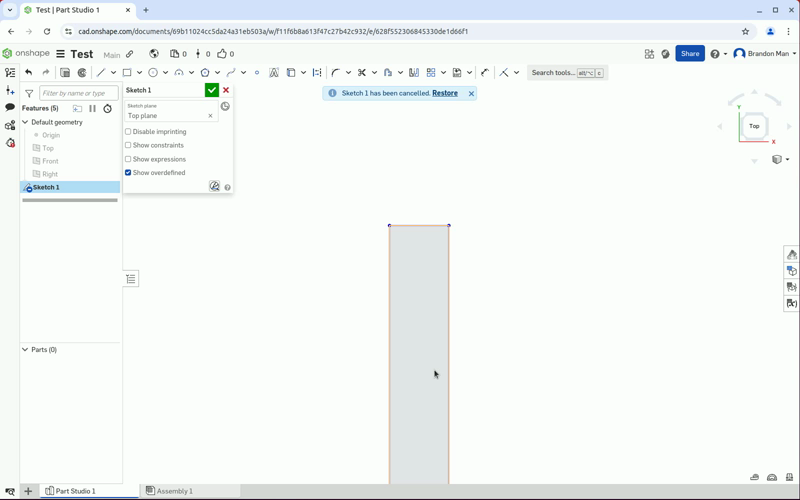
scroll(6)
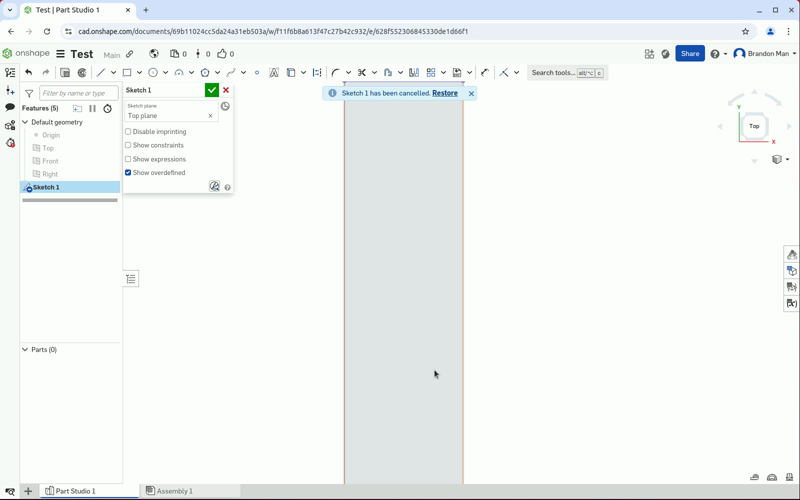
click(434, 369)
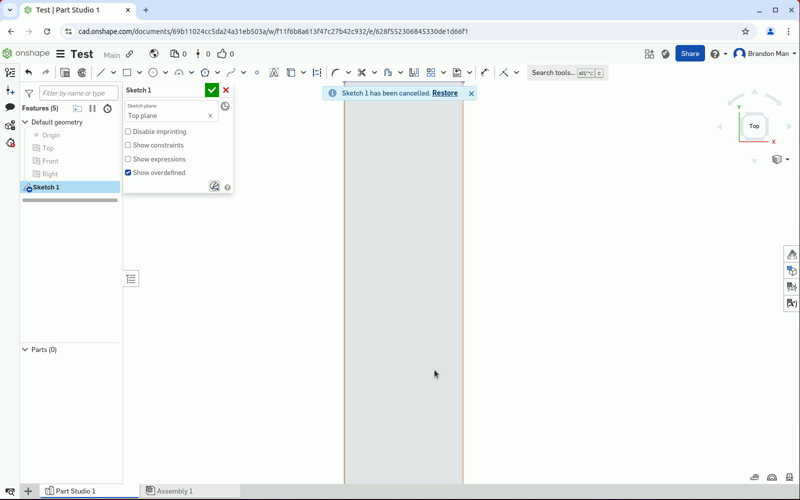
scroll(-6)
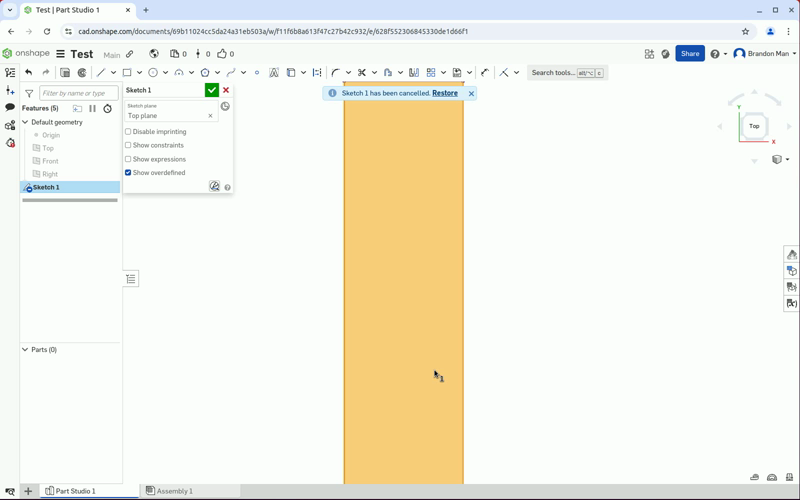
scroll(-6)
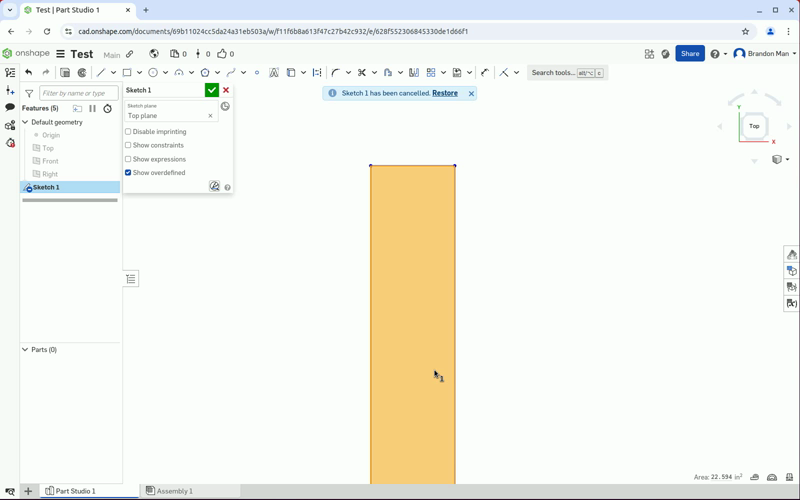
scroll(-6)
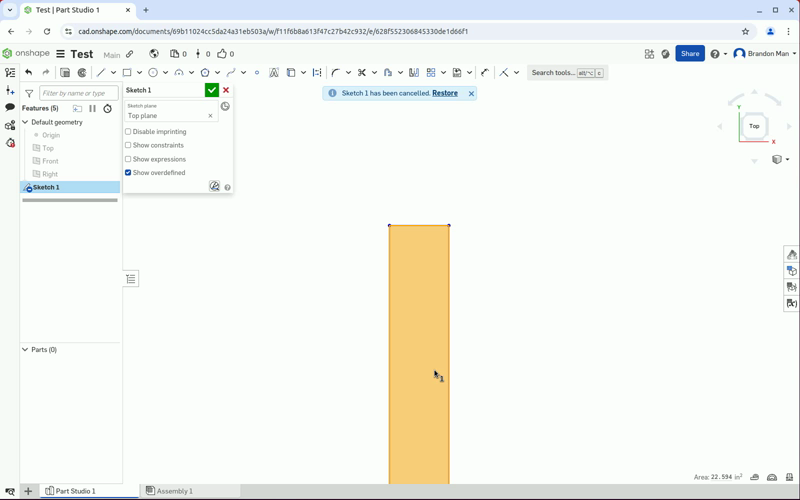
scroll(-6)
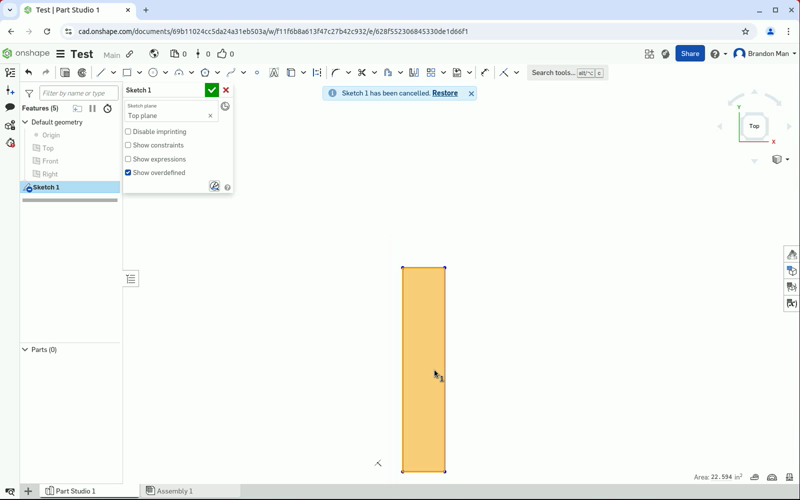
scroll(-6)
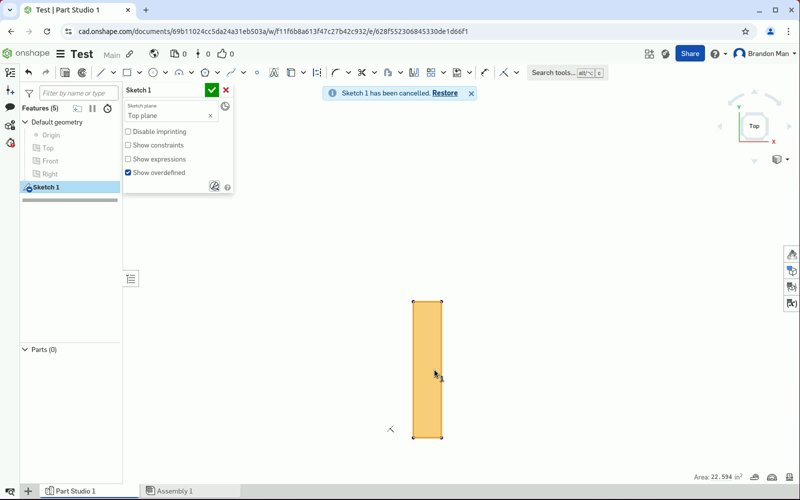
scroll(-6)
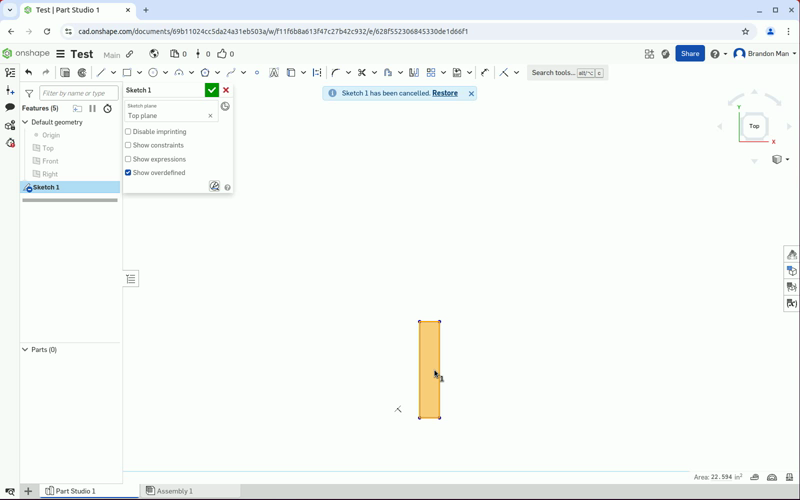
scroll(-6)
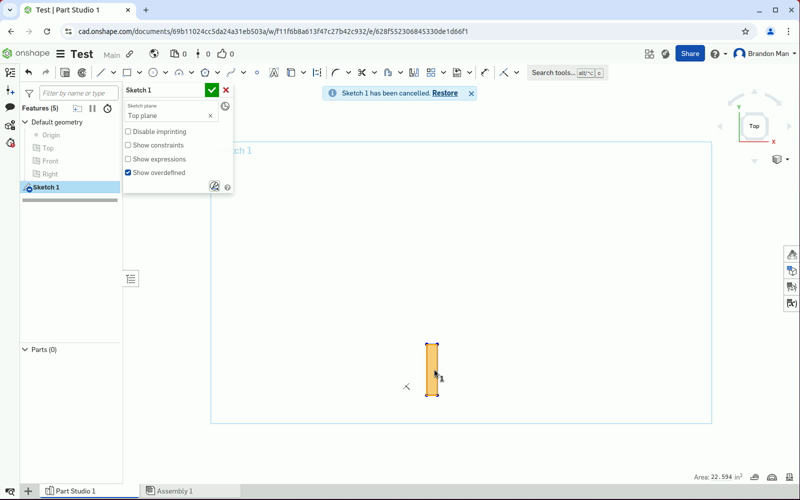
mouse_move(73, 352)
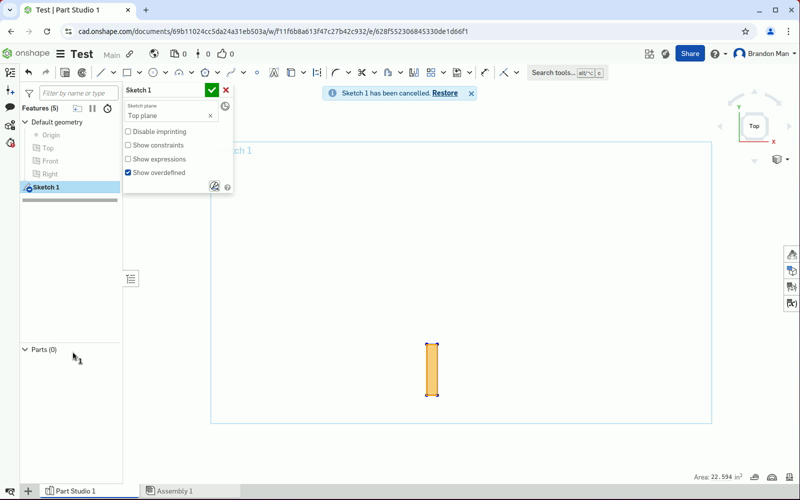
key(shift+y)
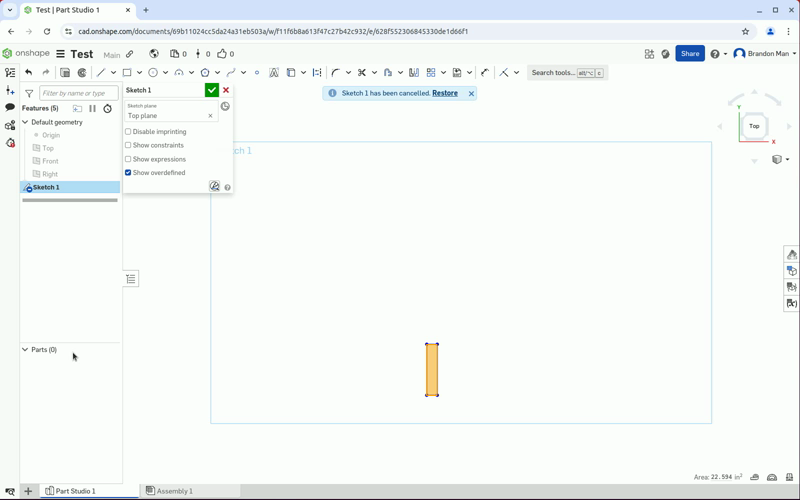
key(shift+e)
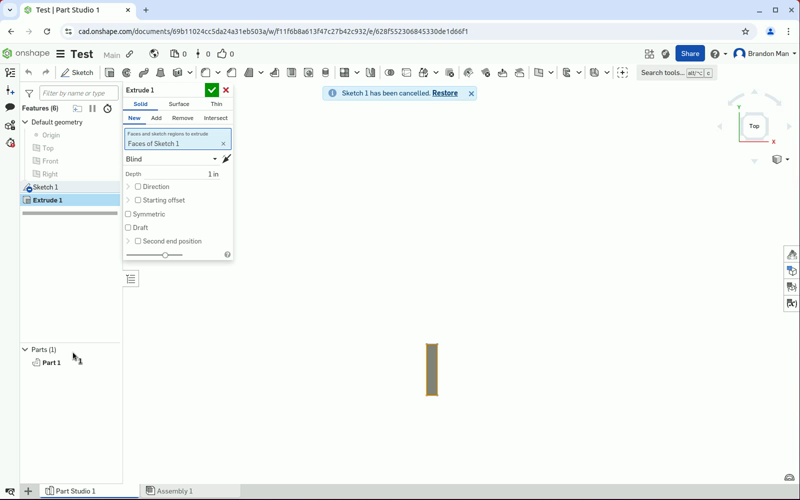
mouse_move(143, 106)
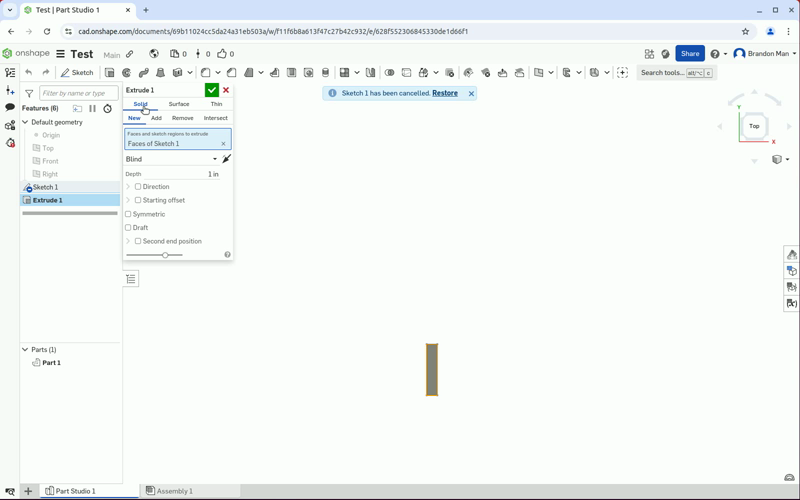
click(143, 106)
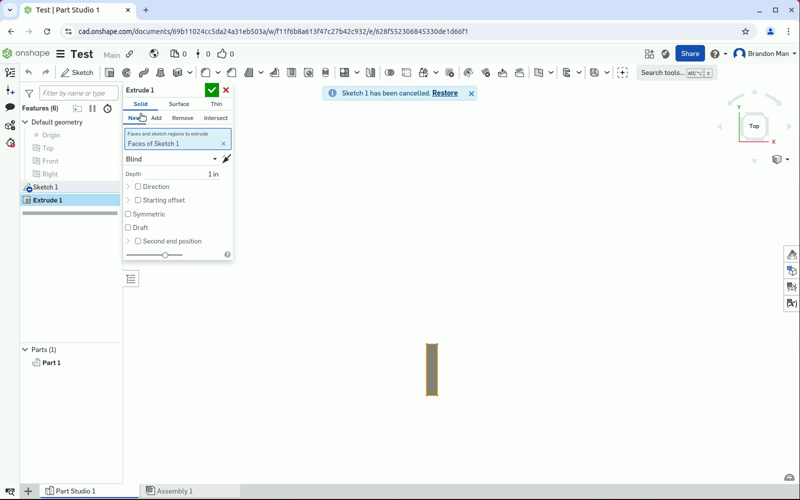
mouse_move(137, 120)
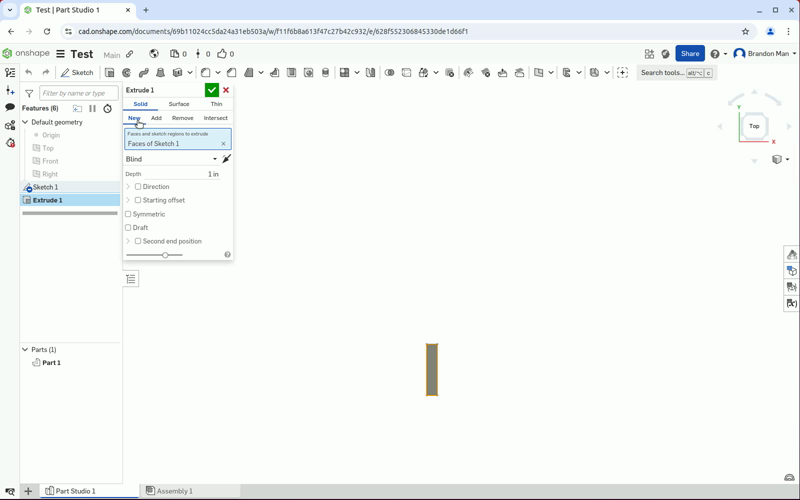
click(137, 120)
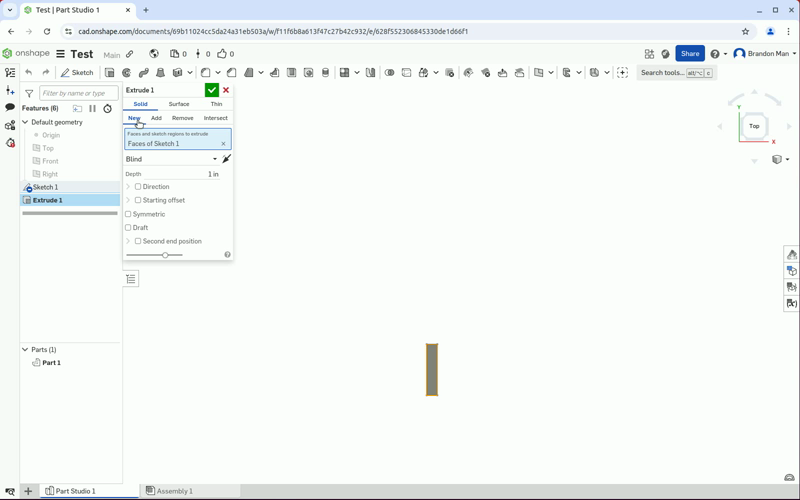
key(tab, 4)
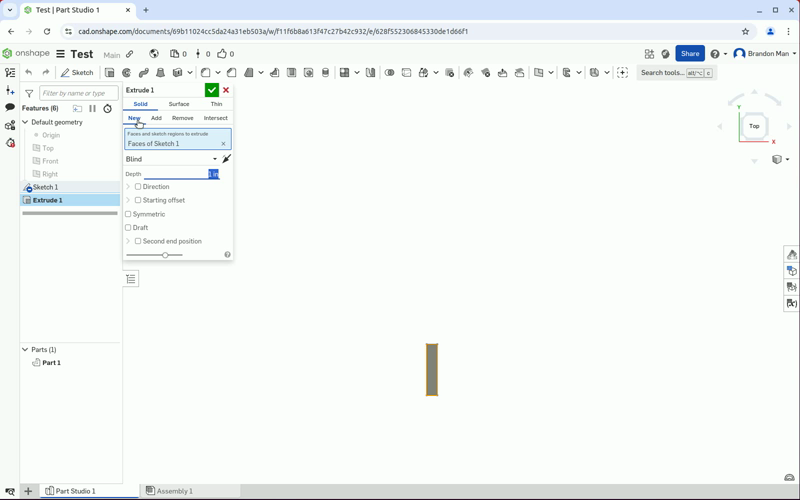
text(0.963)
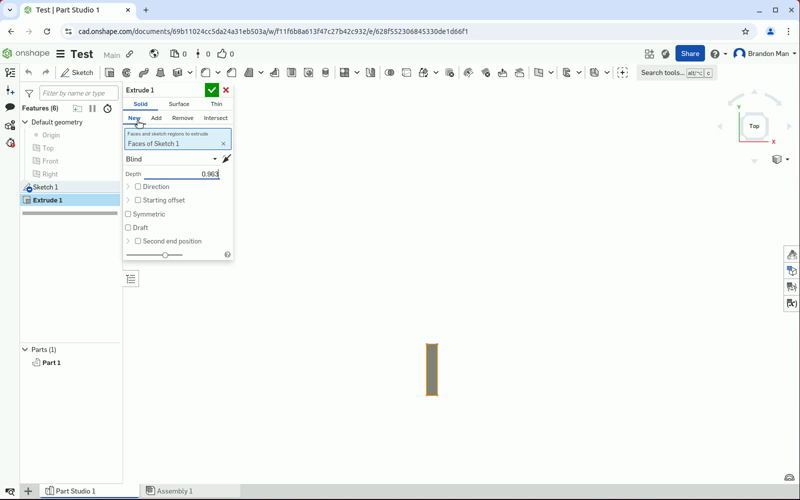
key(enter)
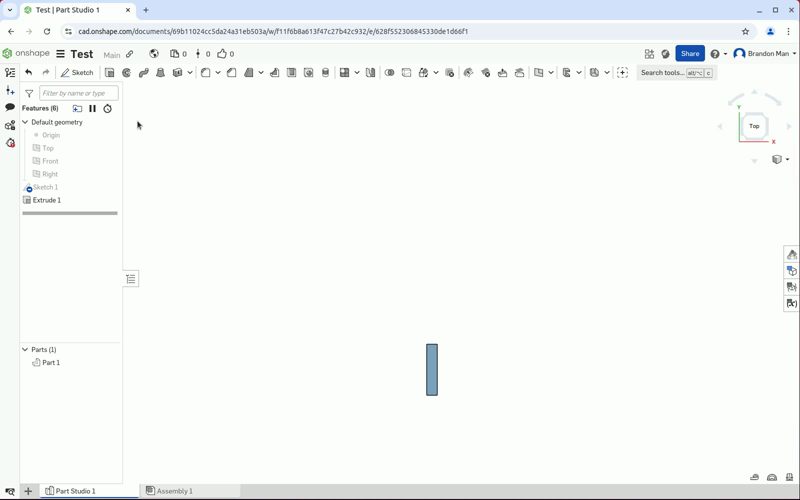
key(shift+h)
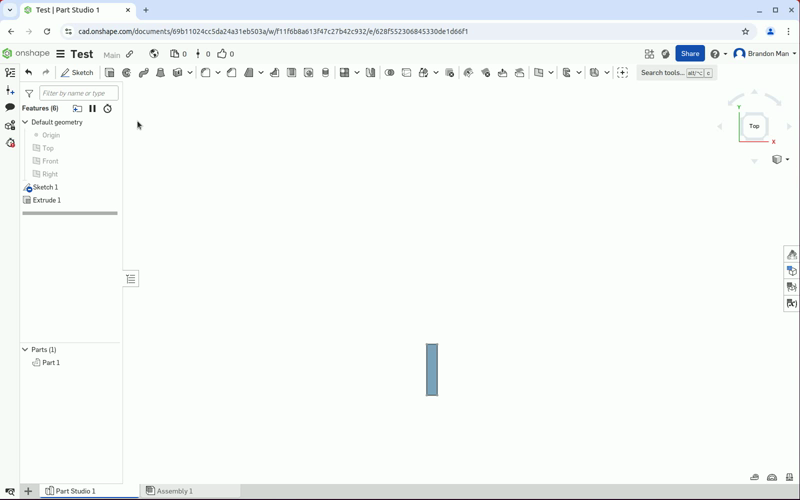
key(shift+h)
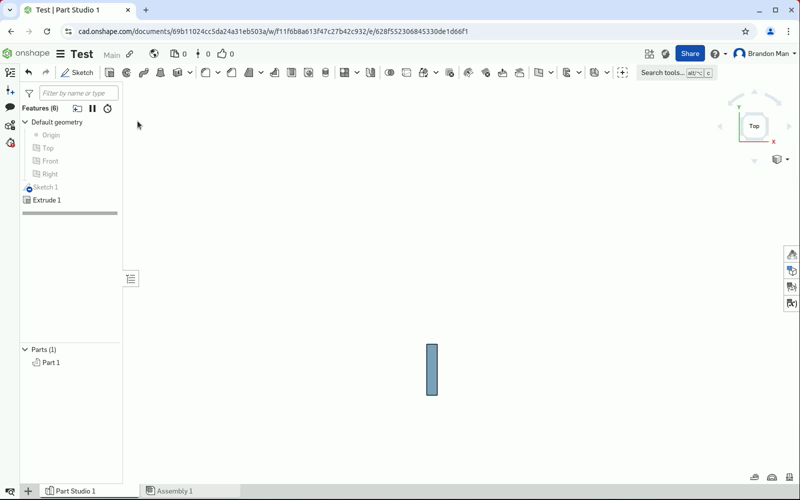
mouse_move(73, 189)
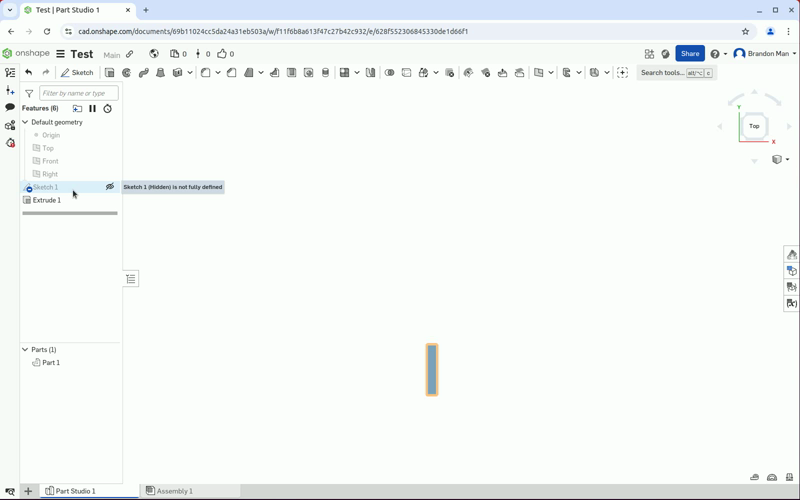
click(73, 189)
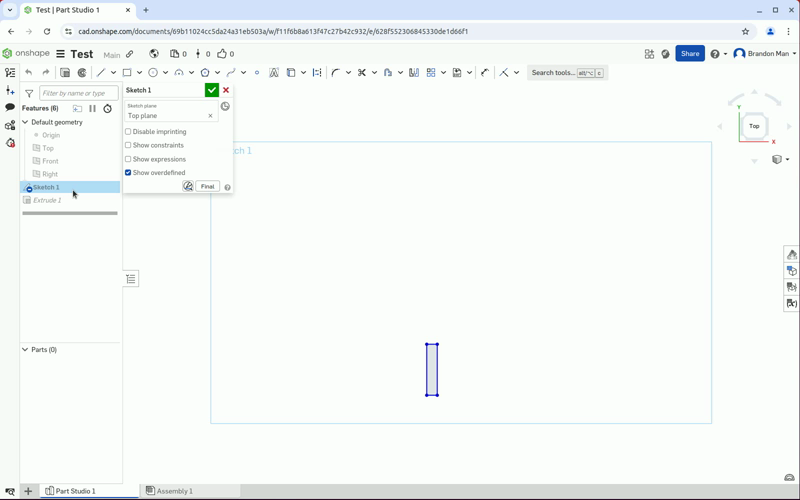
mouse_move(229, 92)
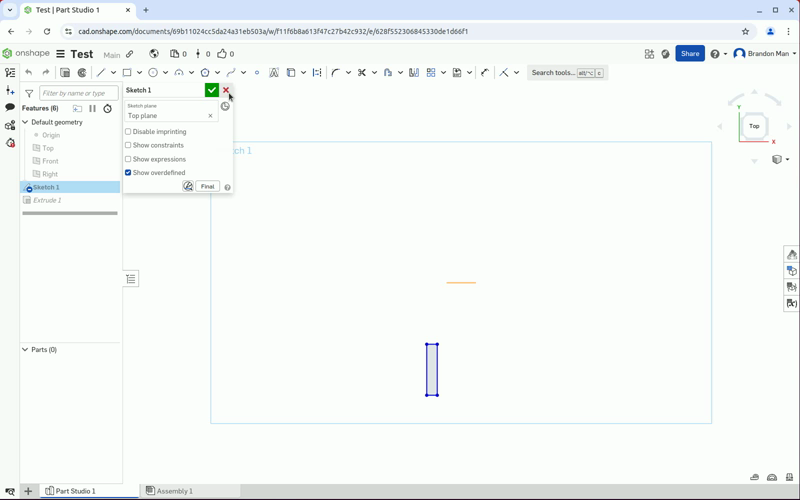
click(229, 92)
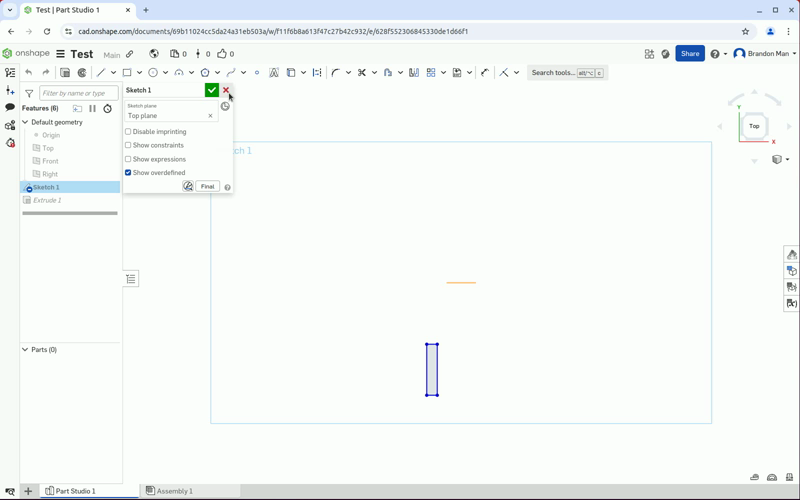
key(shift+s)
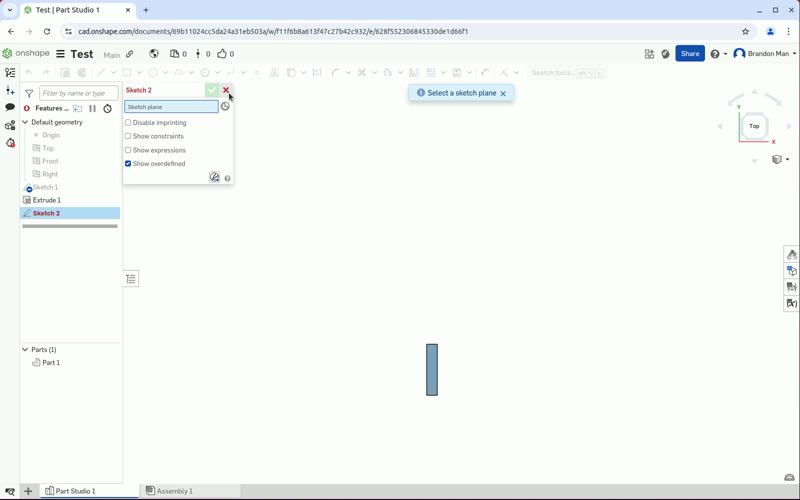
mouse_move(73, 150)
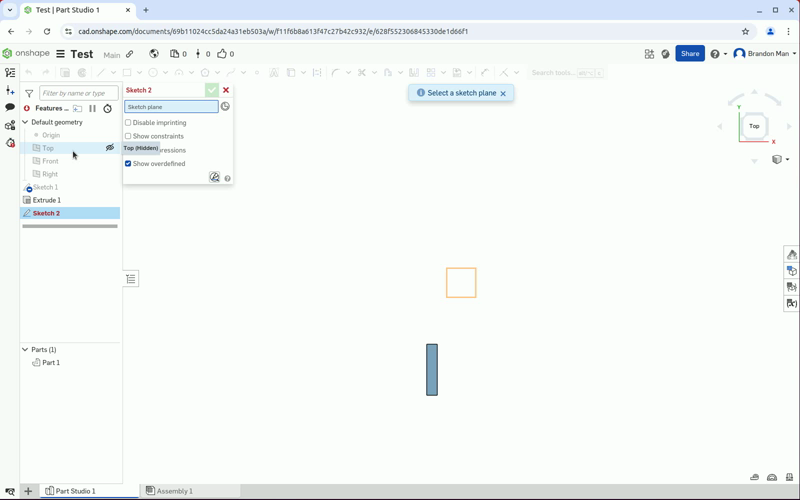
click(73, 150)
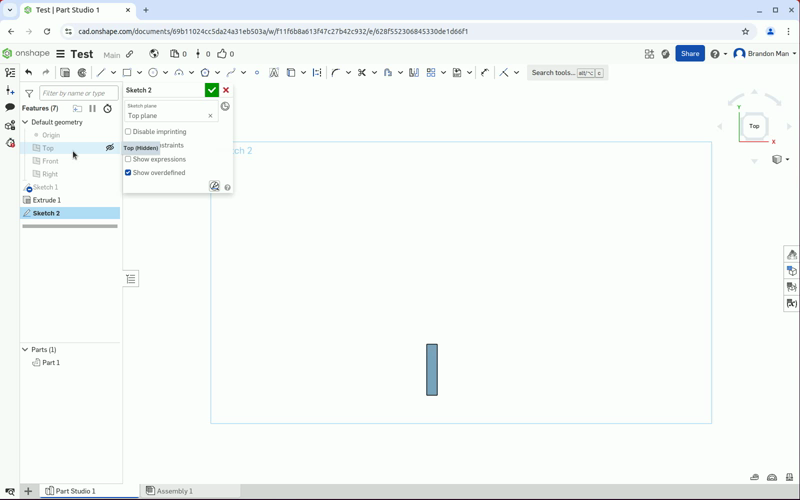
mouse_move(73, 352)
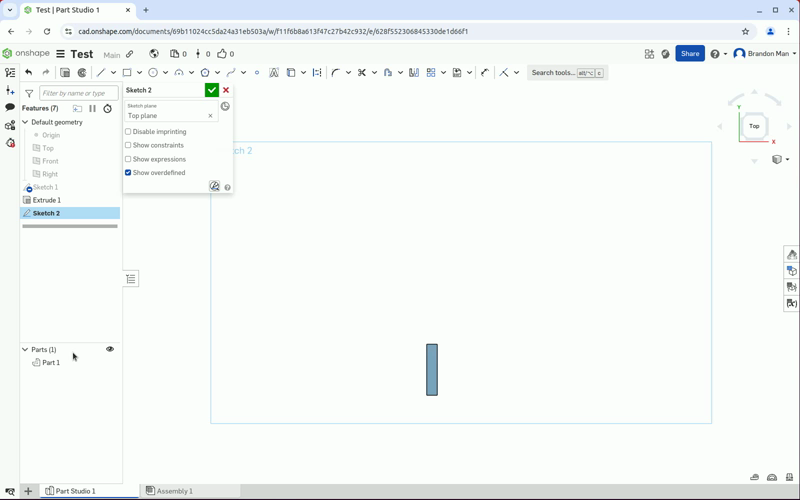
key(y)
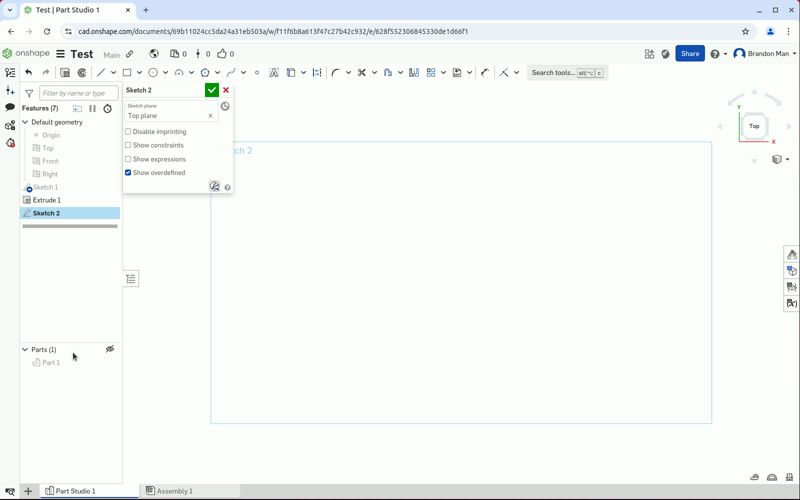
key(l)
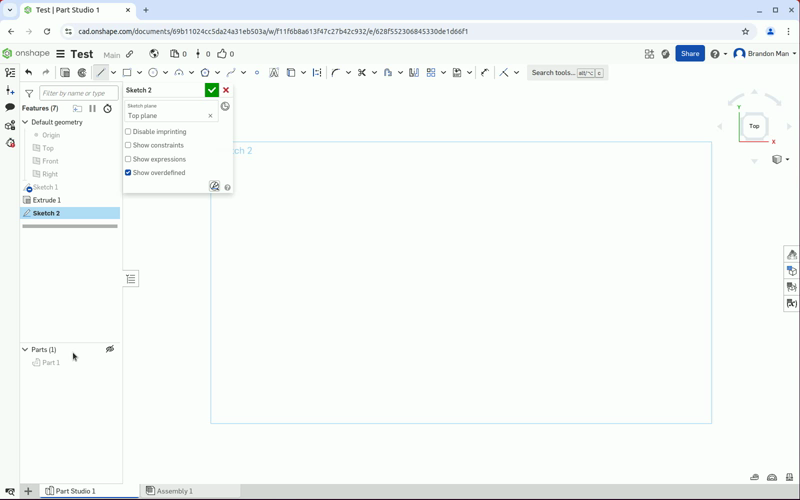
key_down(shift)
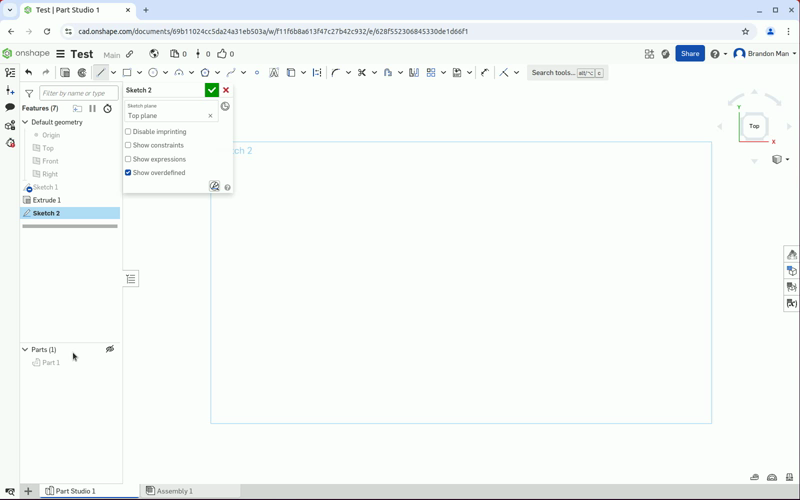
mouse_move(426, 345)
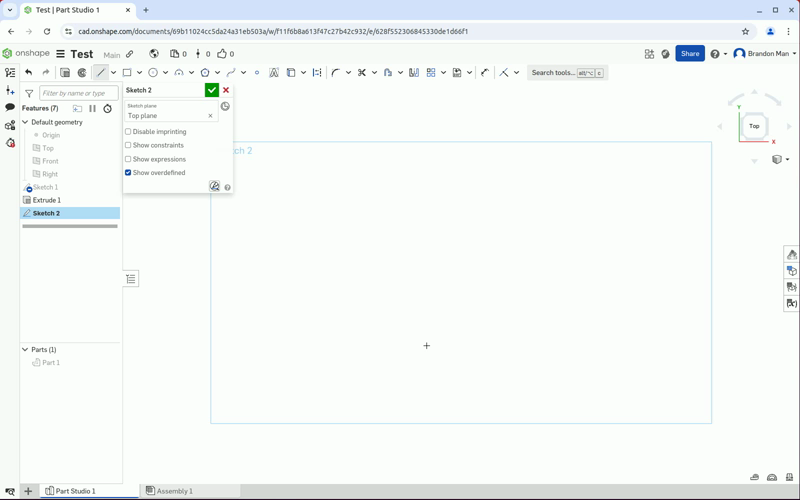
click(426, 345)
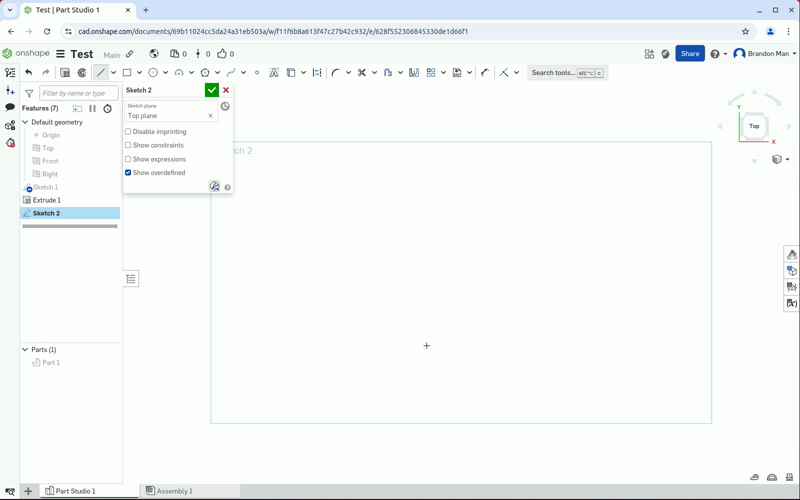
key_up(shift)
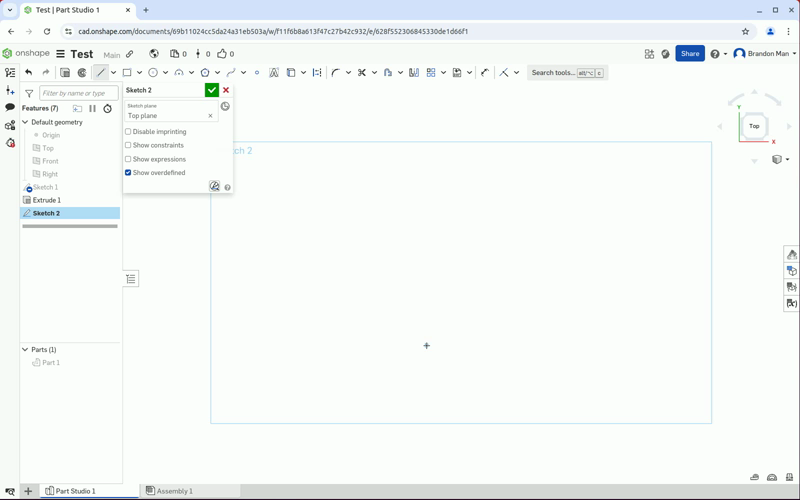
key_down(shift)
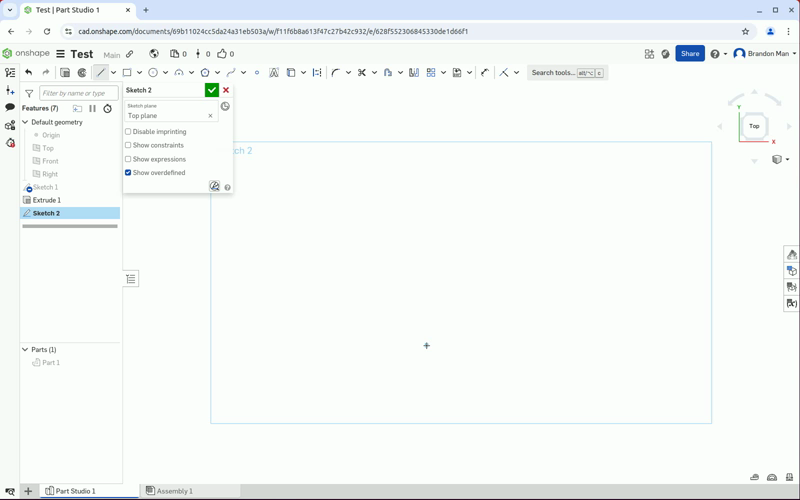
mouse_move(456, 345)
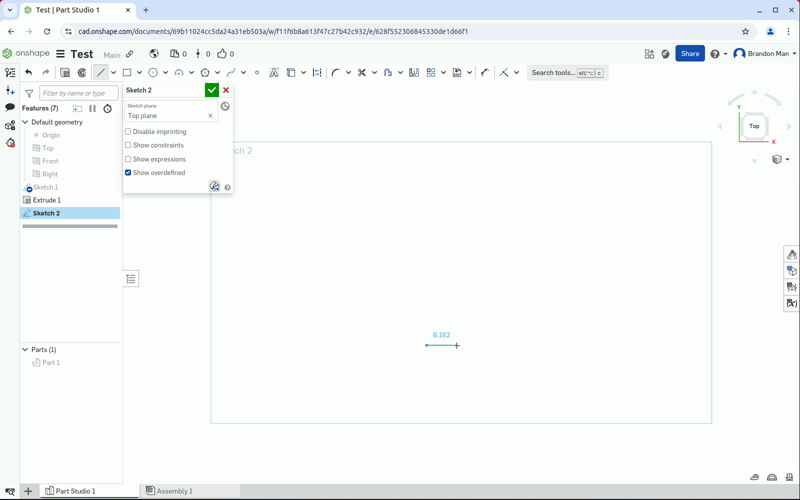
mouse_move(437, 345)
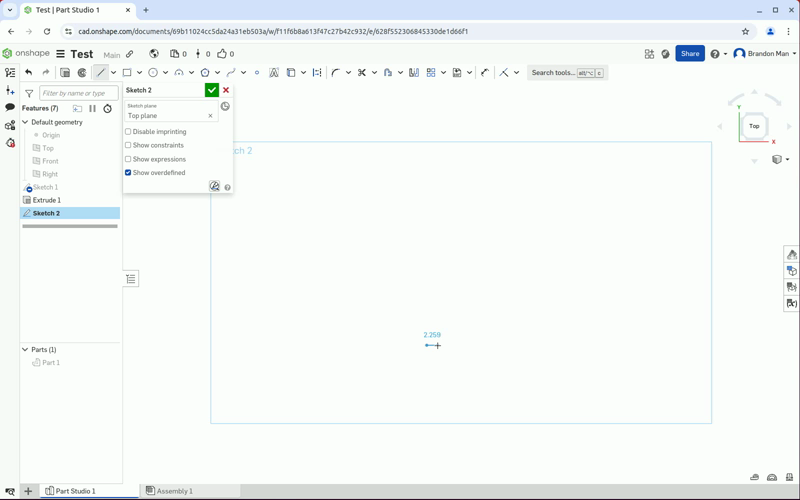
click(437, 345)
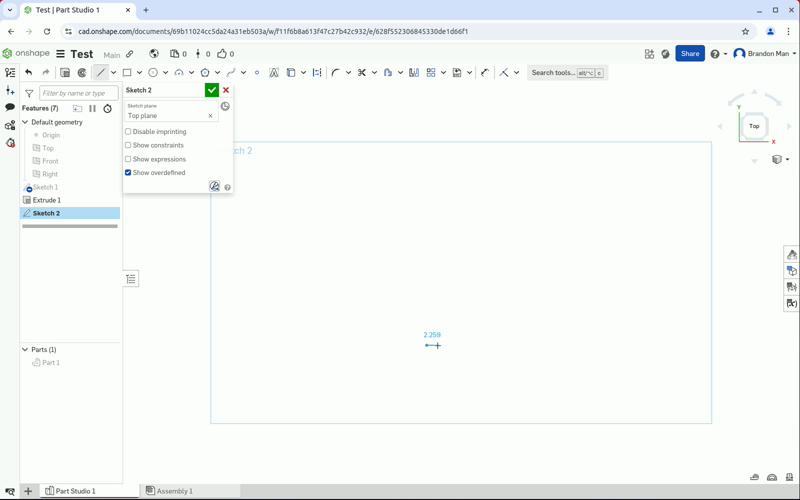
key_up(shift)
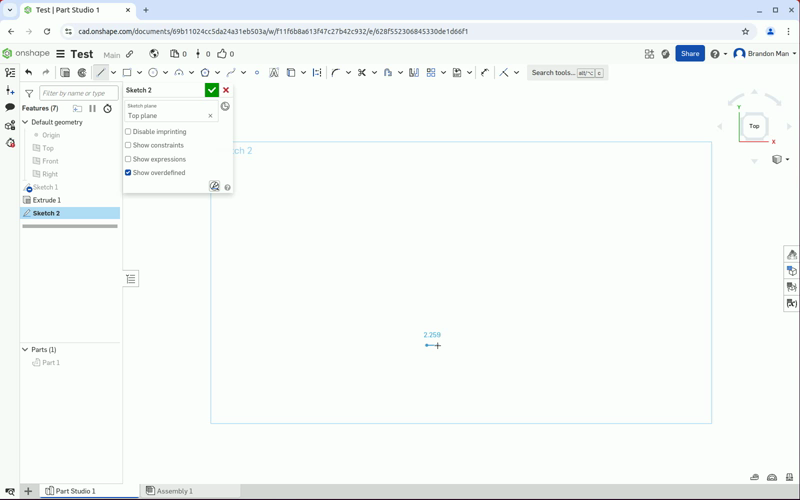
key_down(shift)
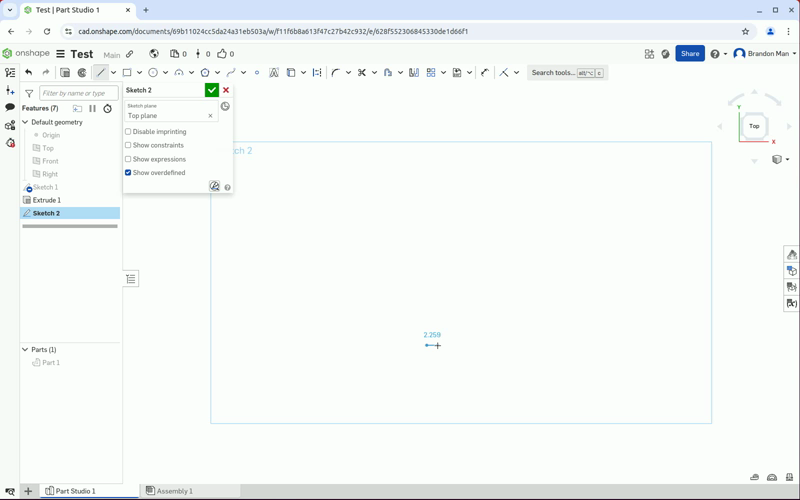
mouse_move(514, 345)
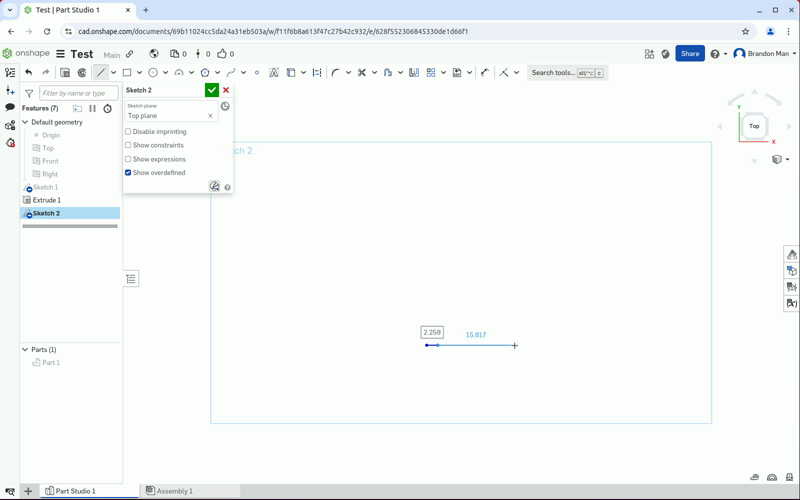
click(514, 345)
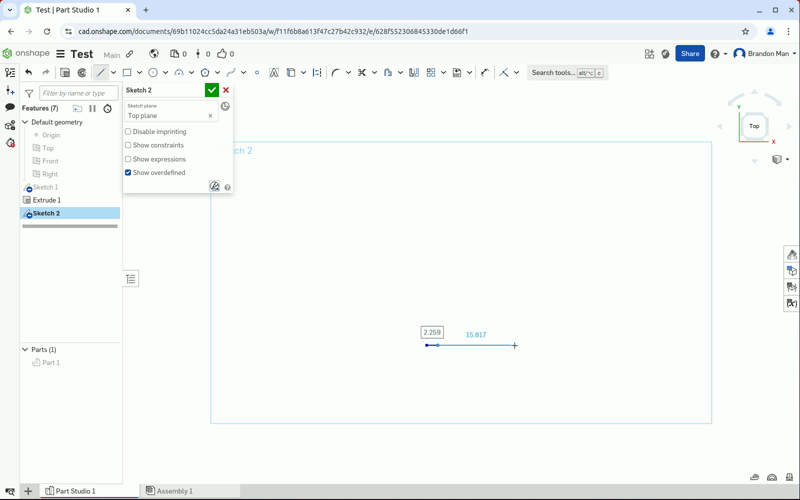
key_up(shift)
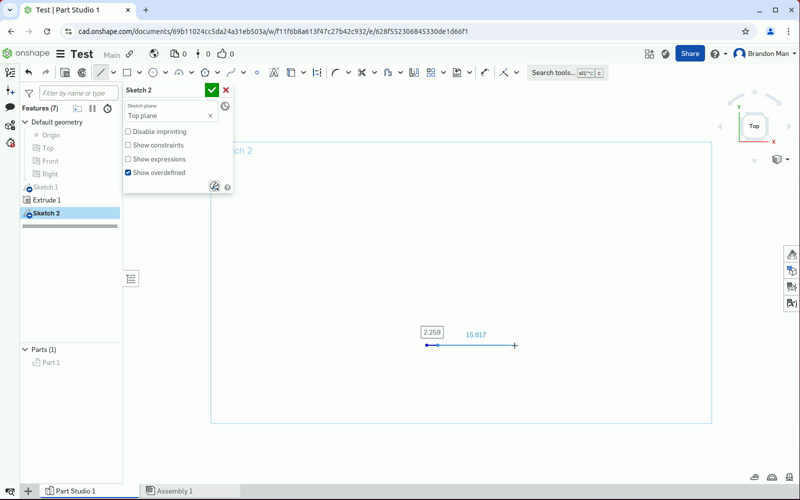
key_down(shift)
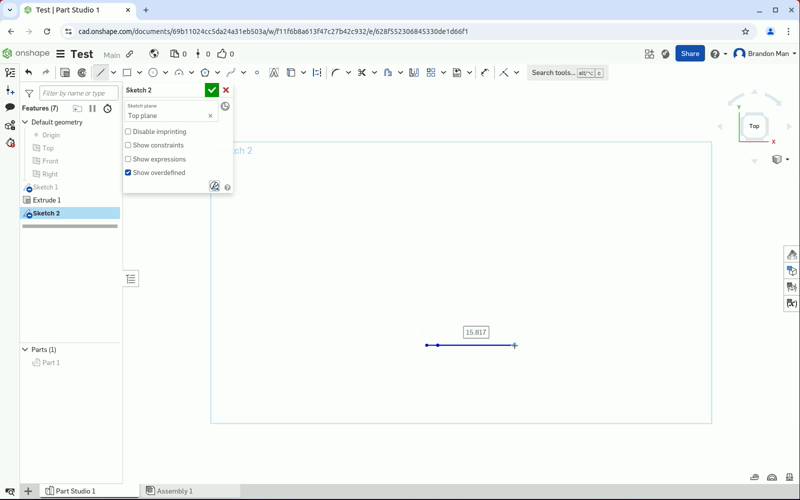
mouse_move(514, 256)
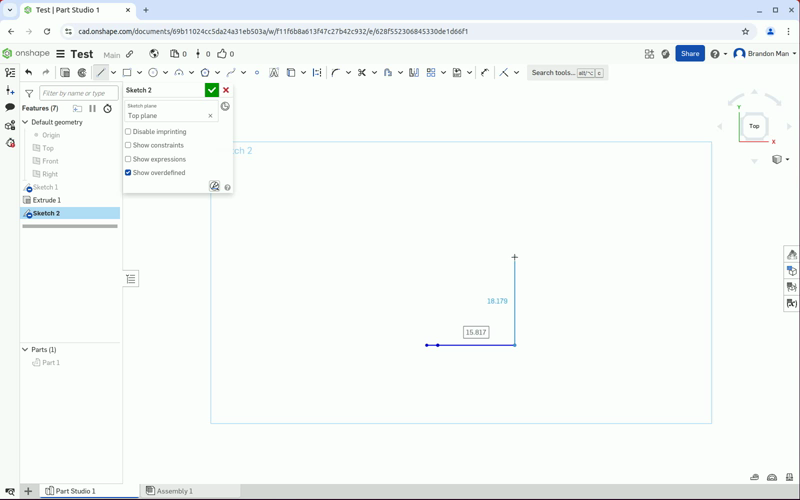
click(514, 256)
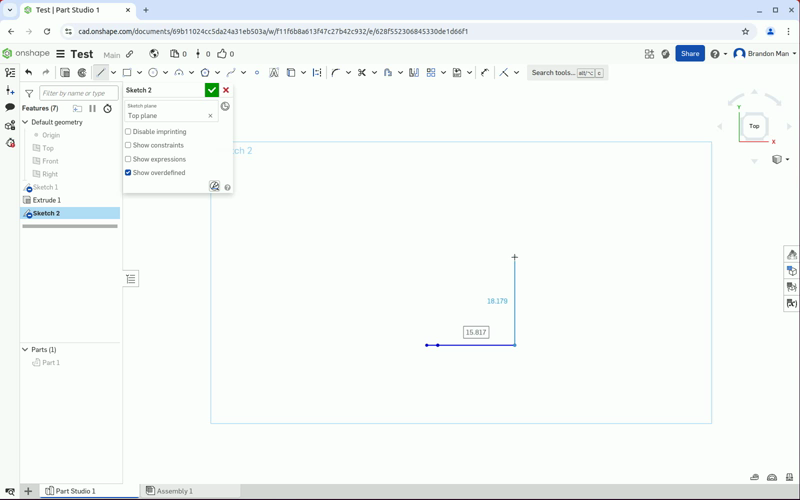
key_up(shift)
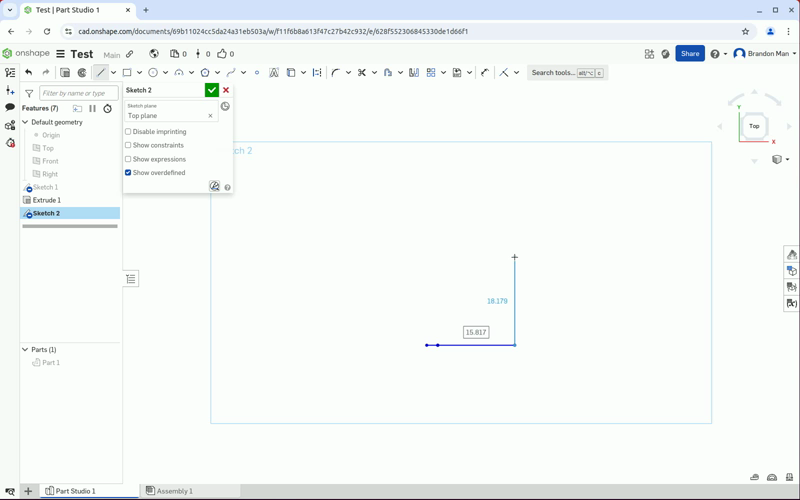
key_down(shift)
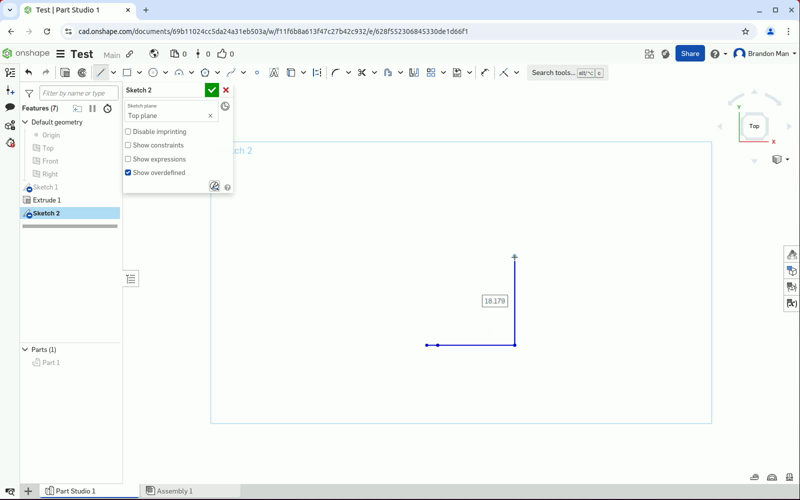
mouse_move(426, 256)
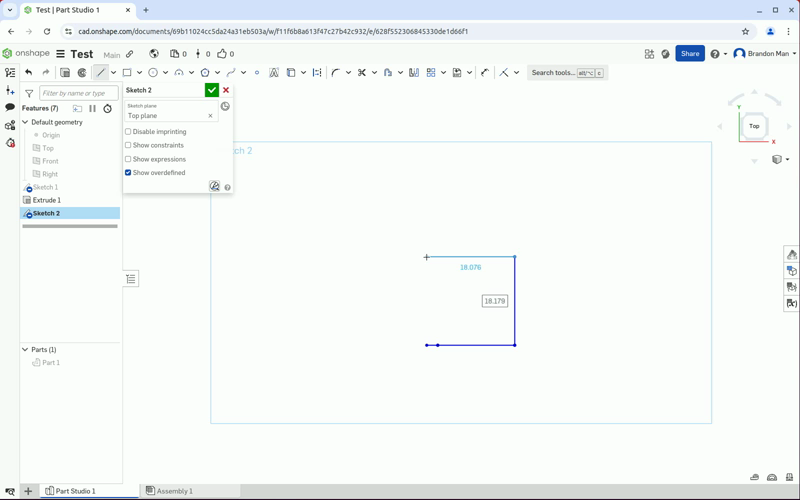
click(426, 256)
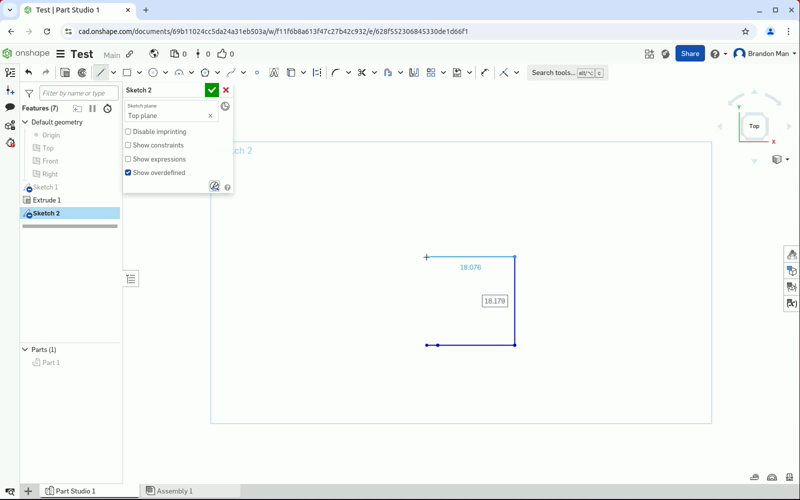
key_up(shift)
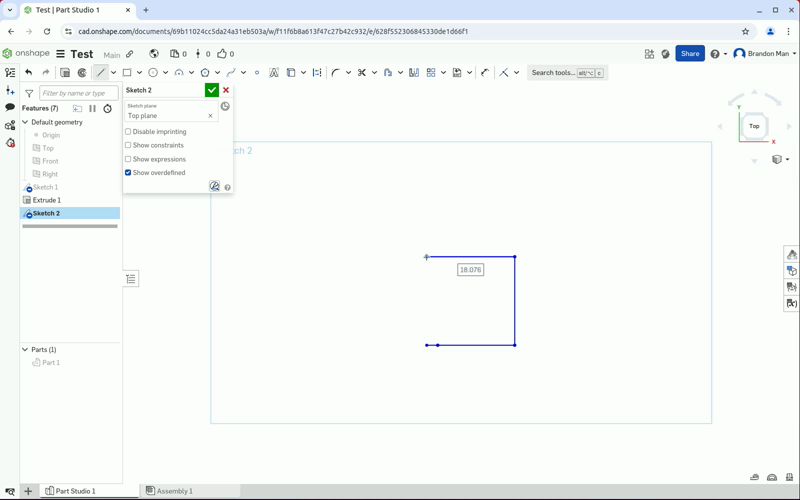
key_down(shift)
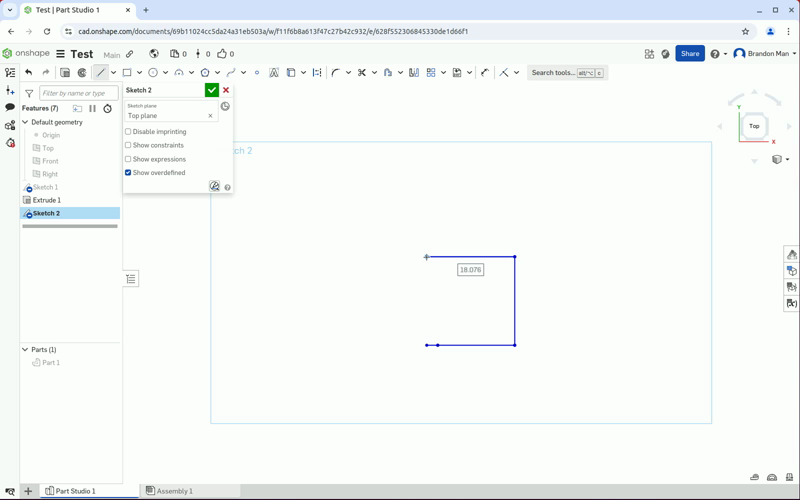
mouse_move(426, 345)
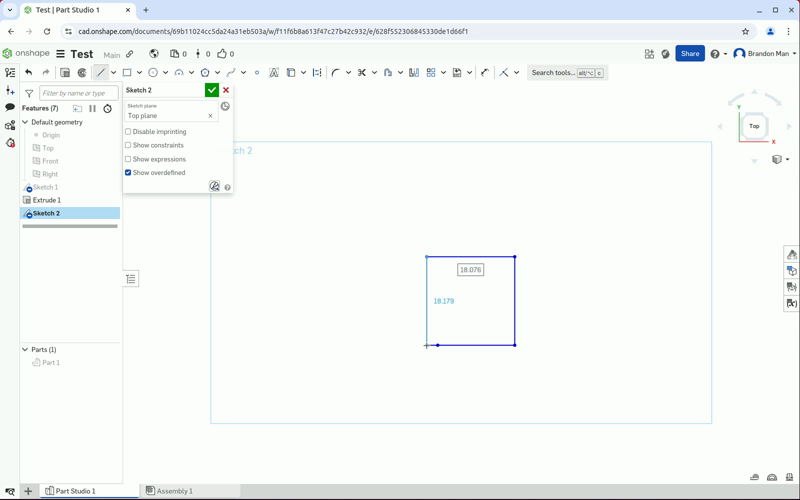
key_up(shift)
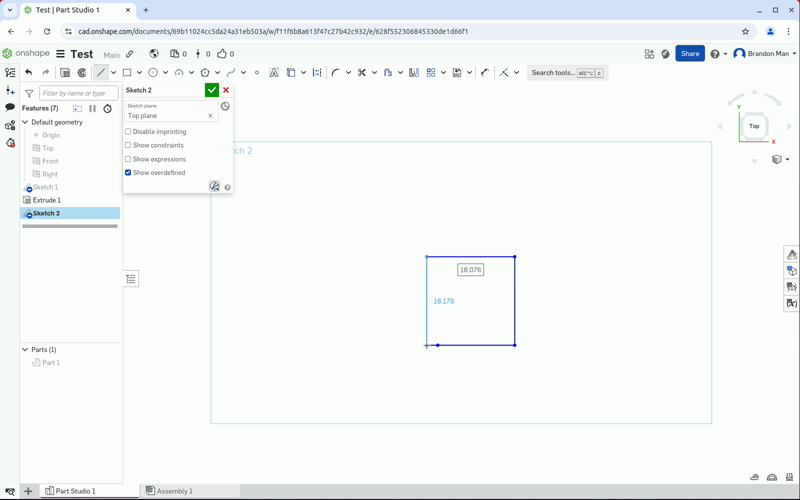
click(426, 345)
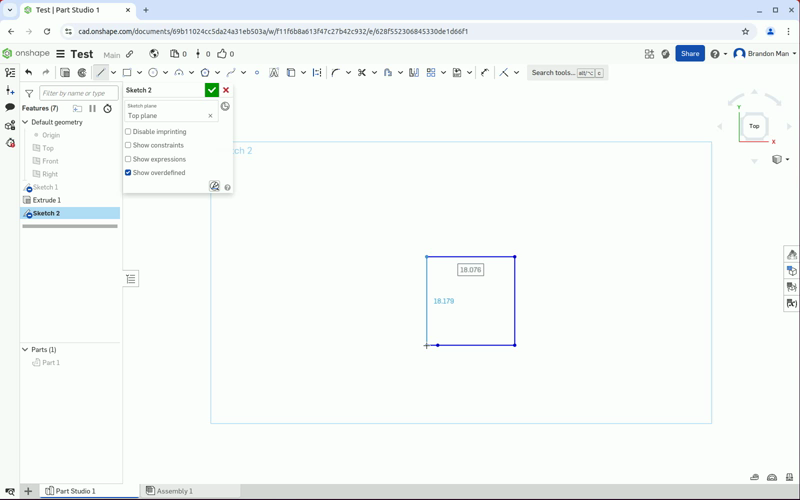
key(esc)
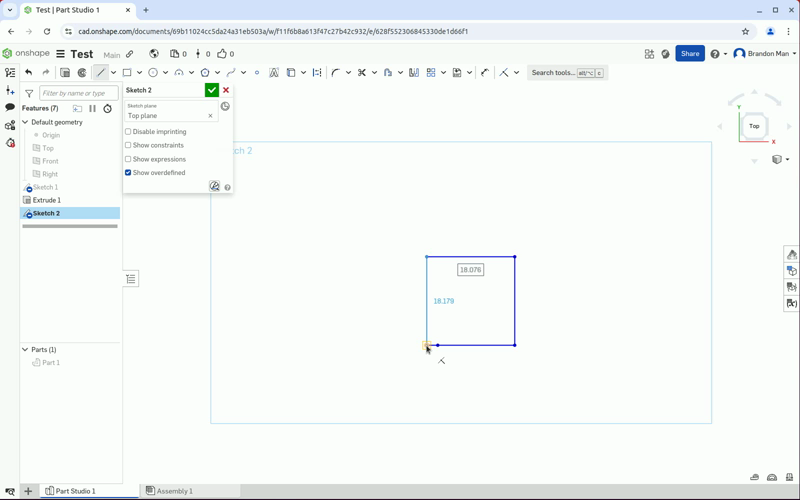
key(l)
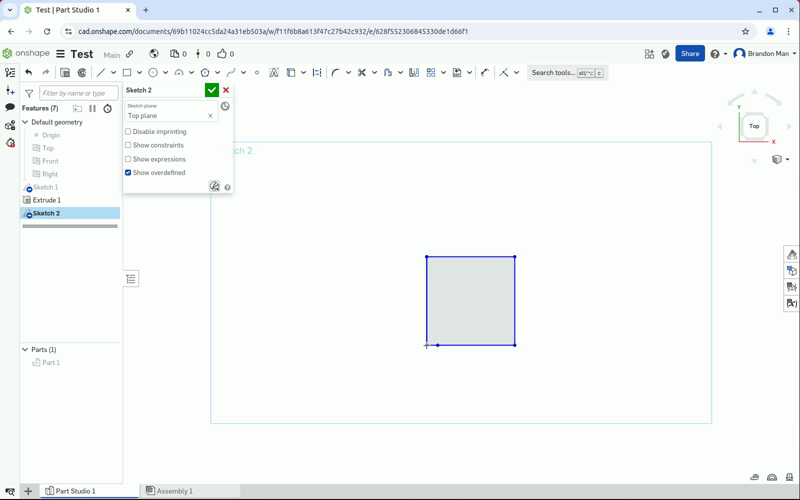
key_down(shift)
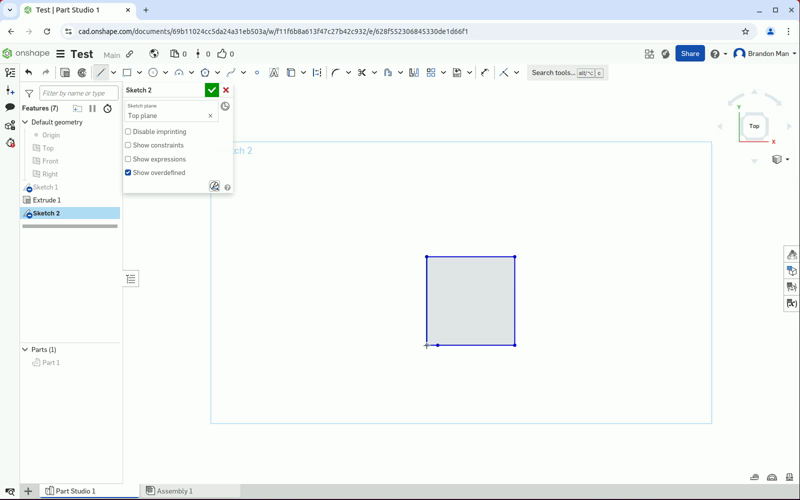
mouse_move(437, 333)
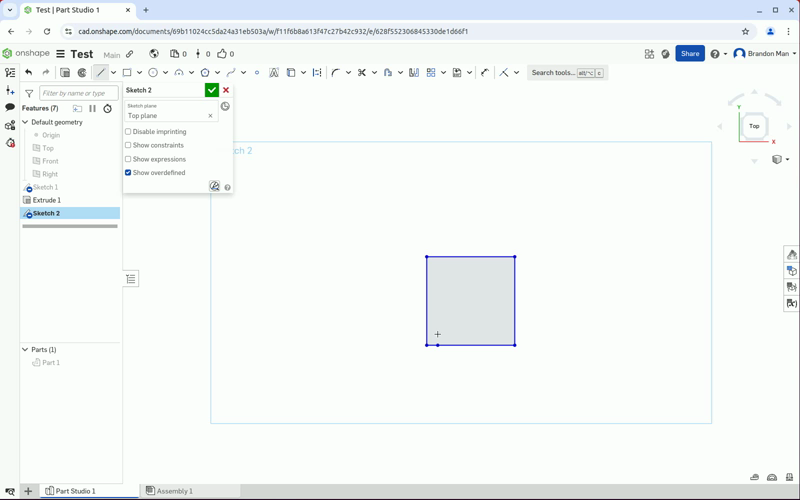
click(437, 333)
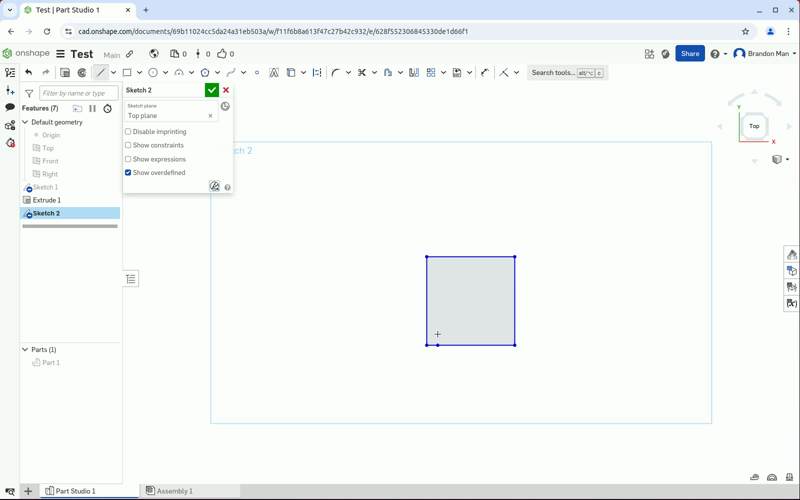
key_up(shift)
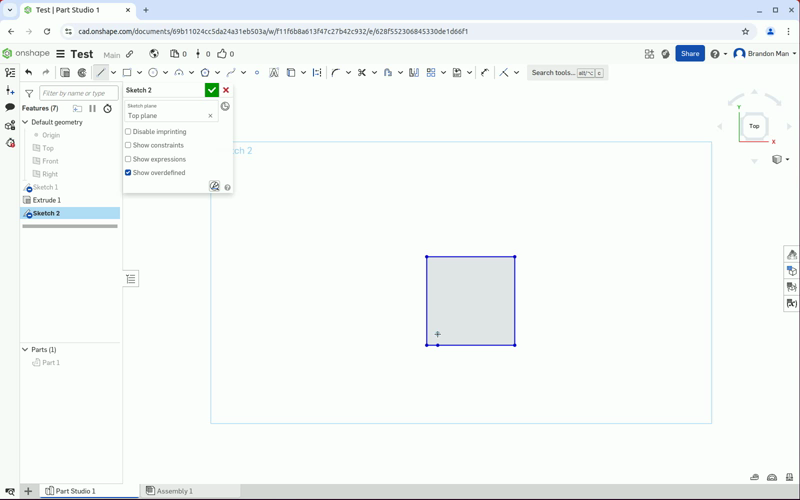
key_down(shift)
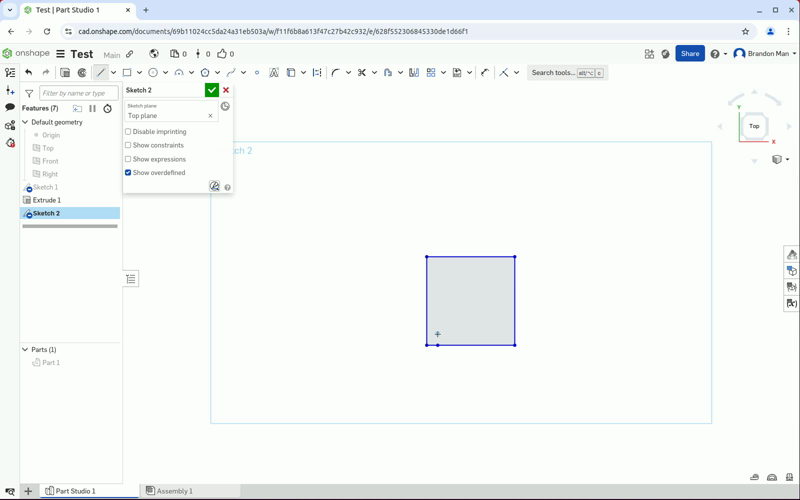
mouse_move(503, 333)
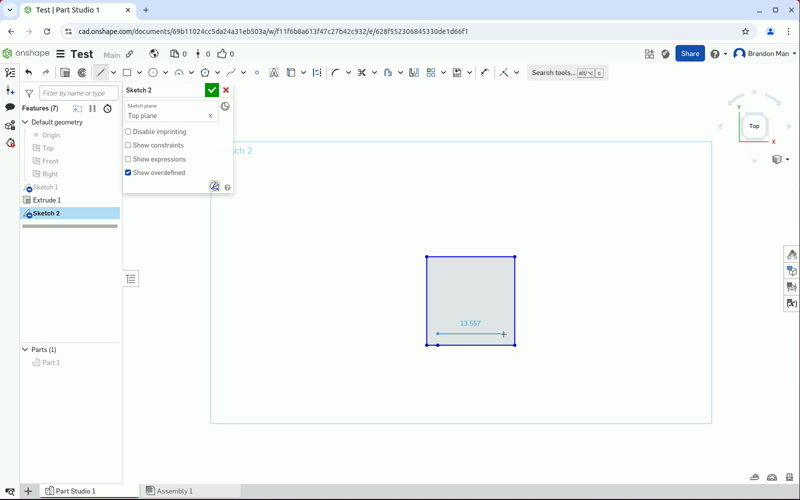
click(503, 333)
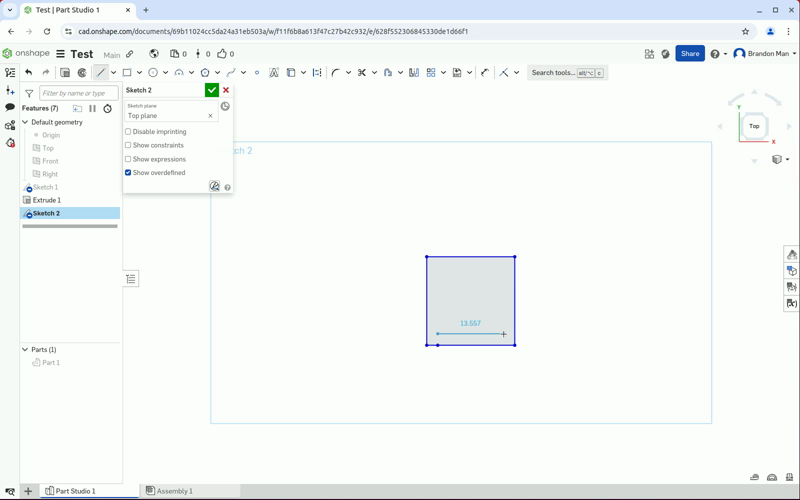
key_up(shift)
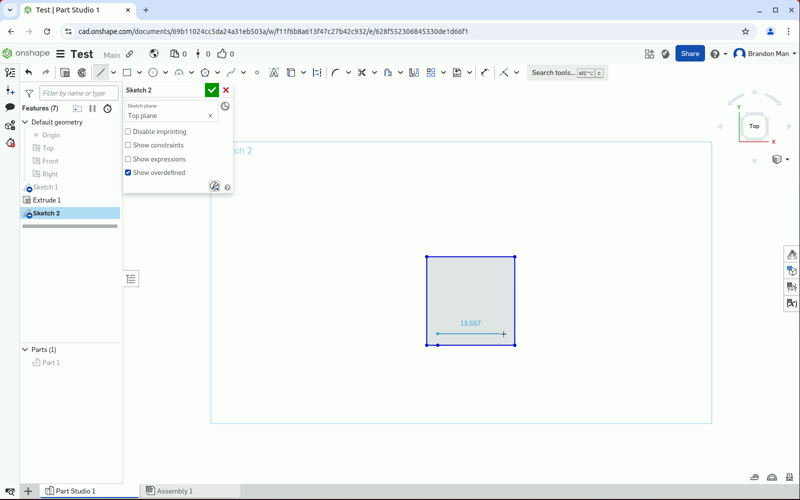
key_down(shift)
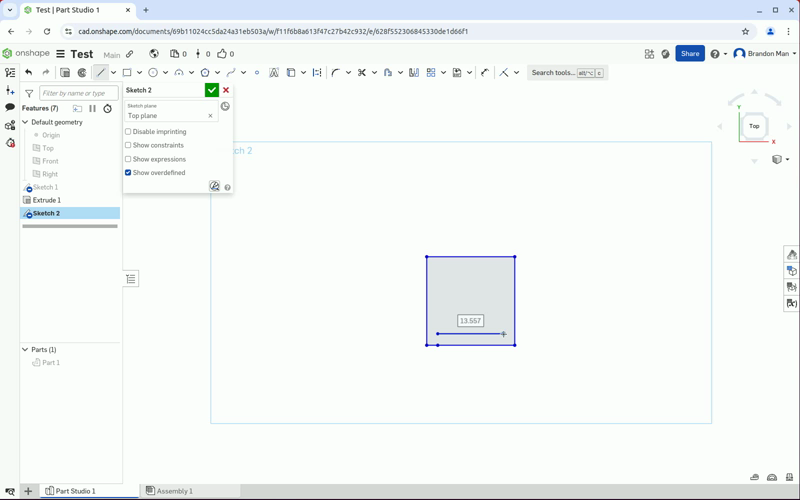
mouse_move(503, 267)
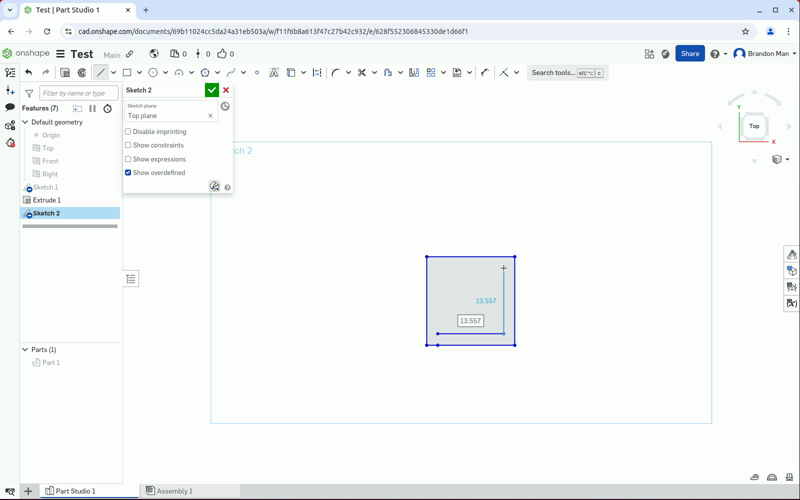
click(503, 267)
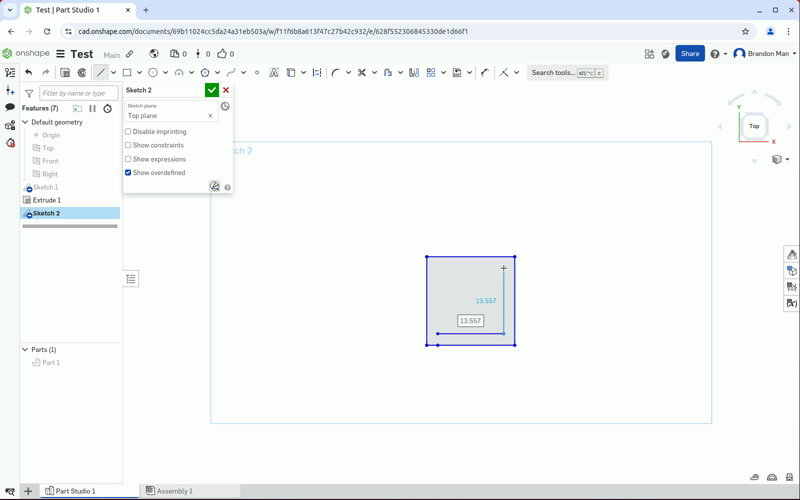
key_up(shift)
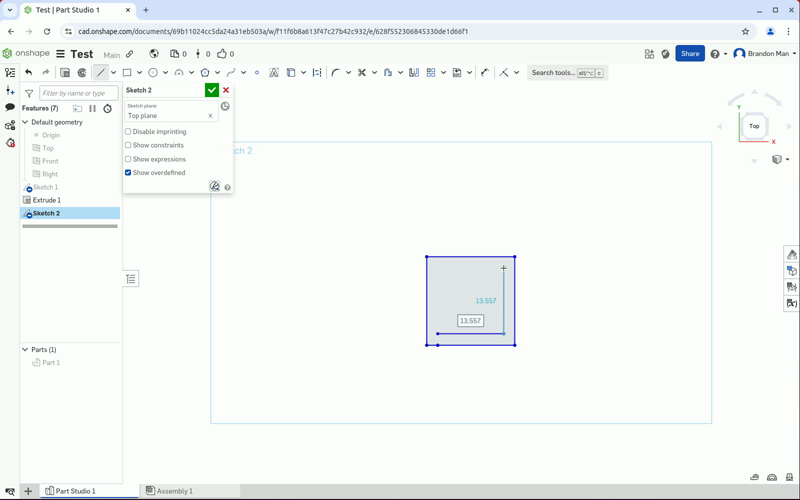
key_down(shift)
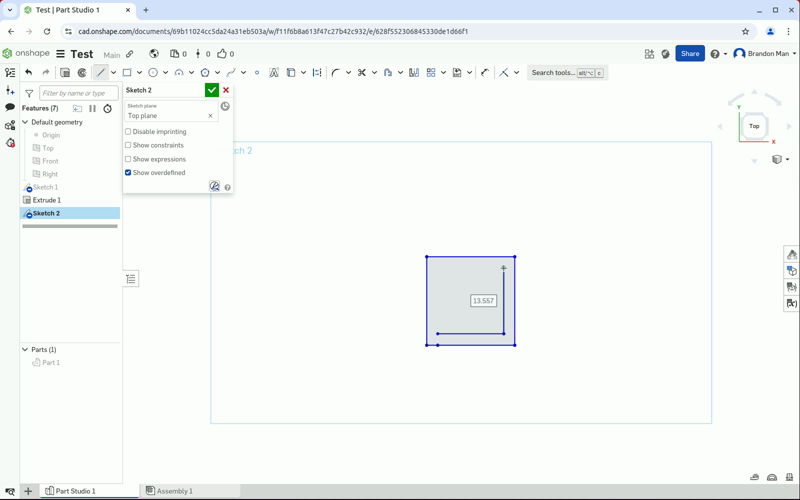
mouse_move(437, 267)
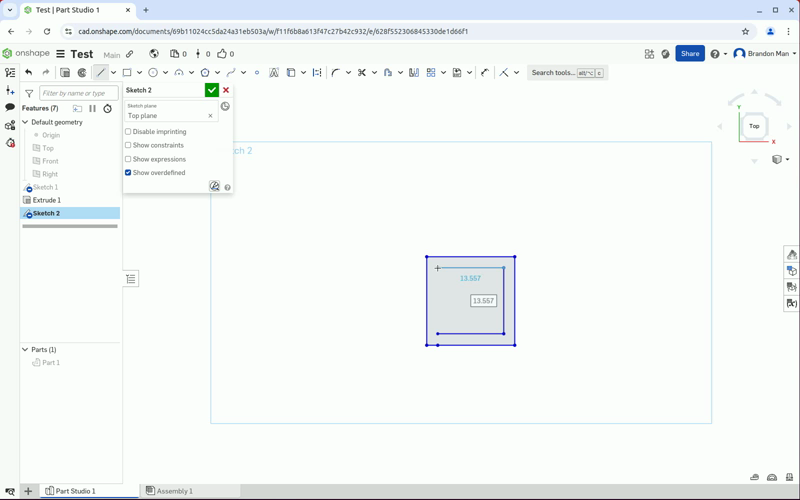
click(437, 267)
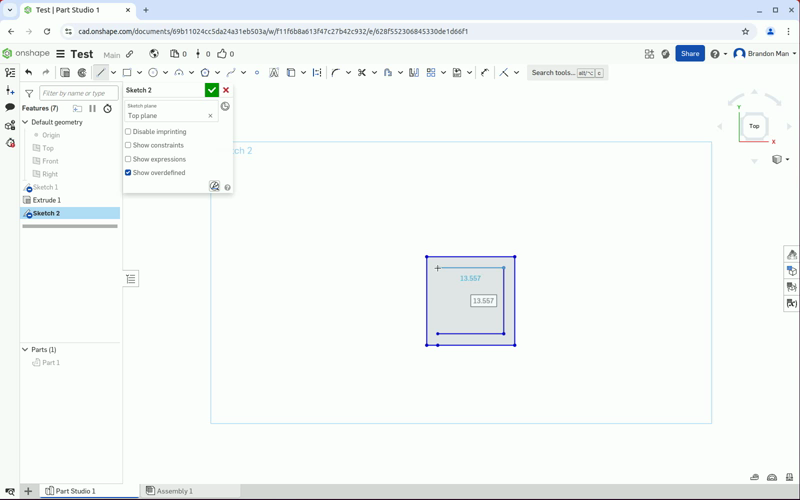
key_up(shift)
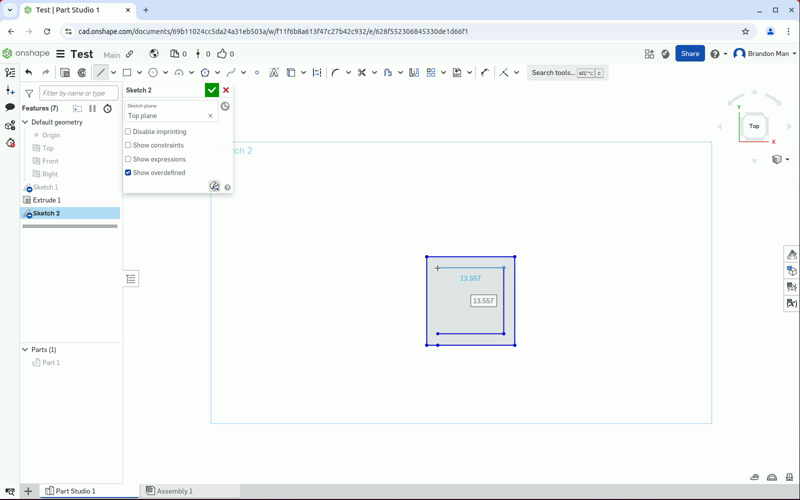
key_down(shift)
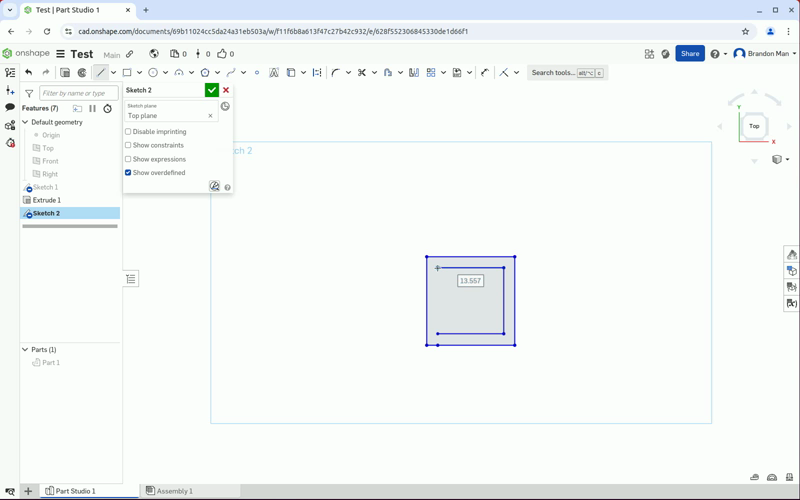
mouse_move(437, 333)
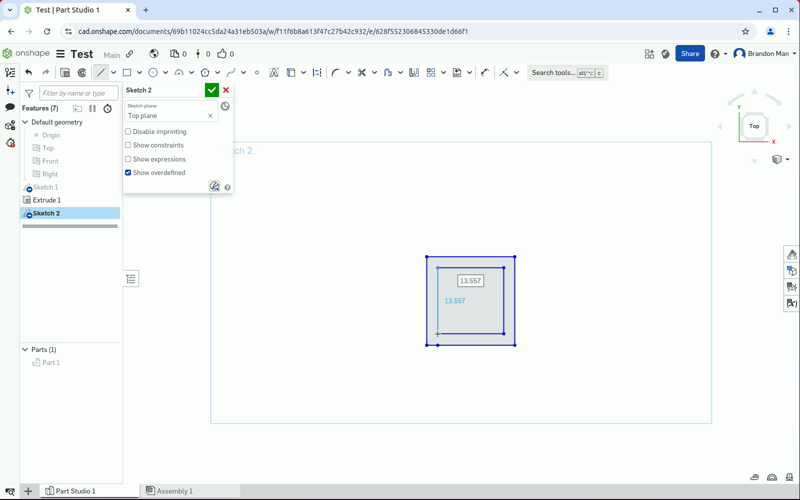
key_up(shift)
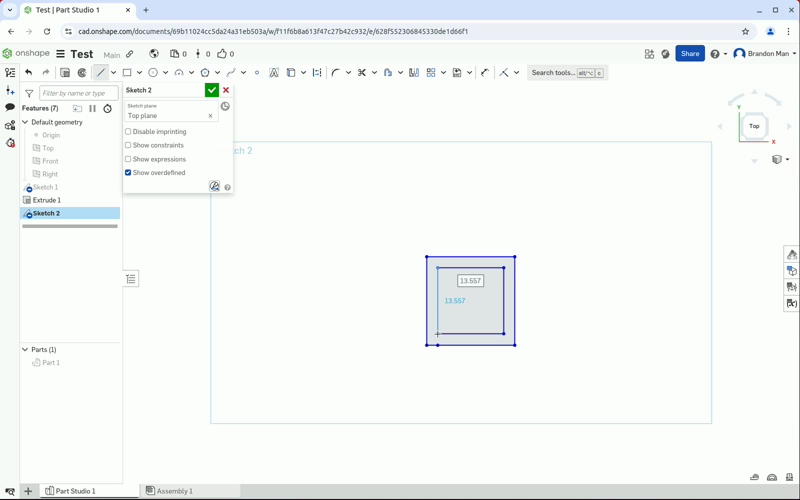
click(437, 333)
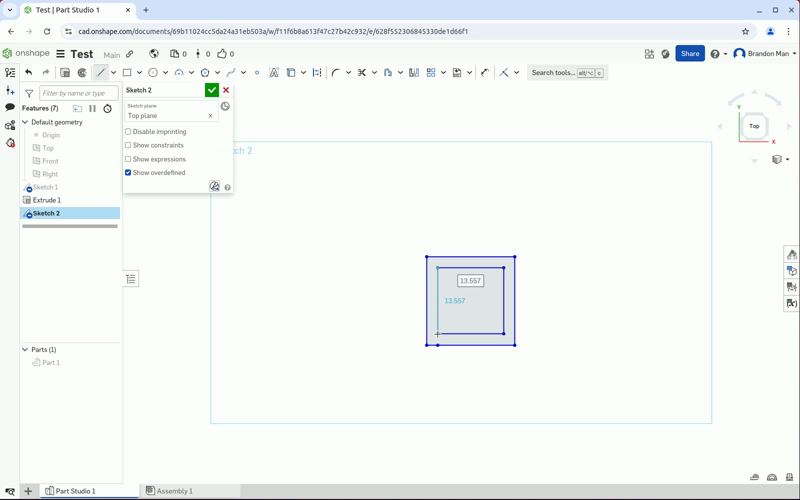
key(esc)
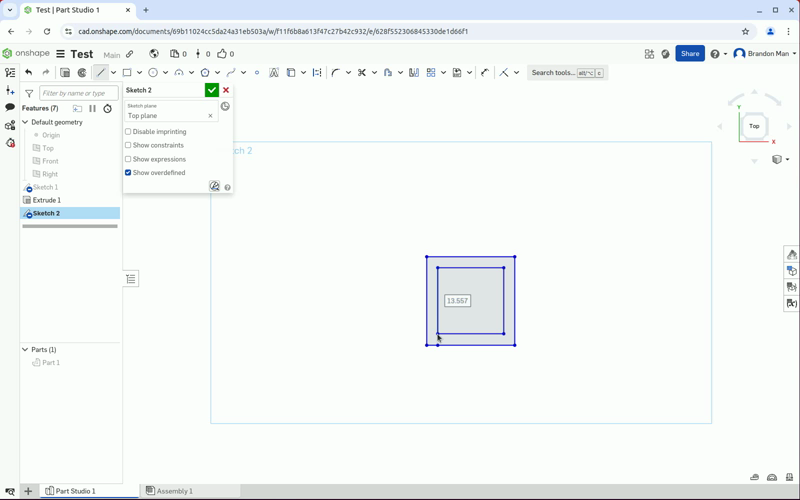
mouse_move(511, 288)
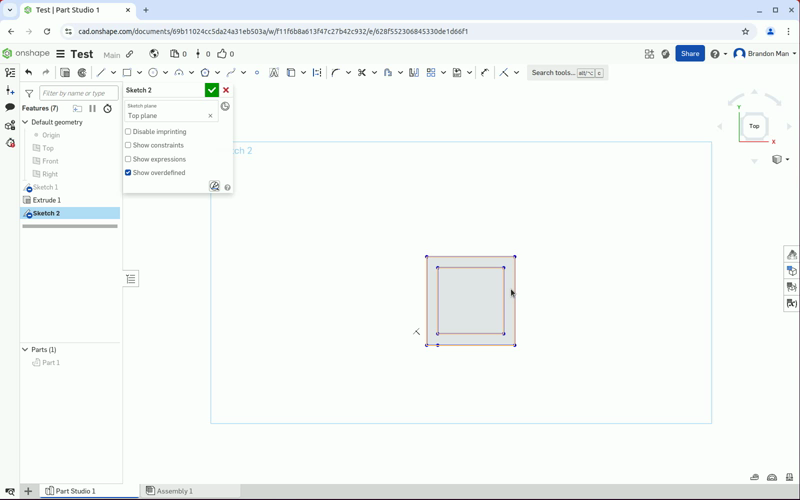
click(511, 288)
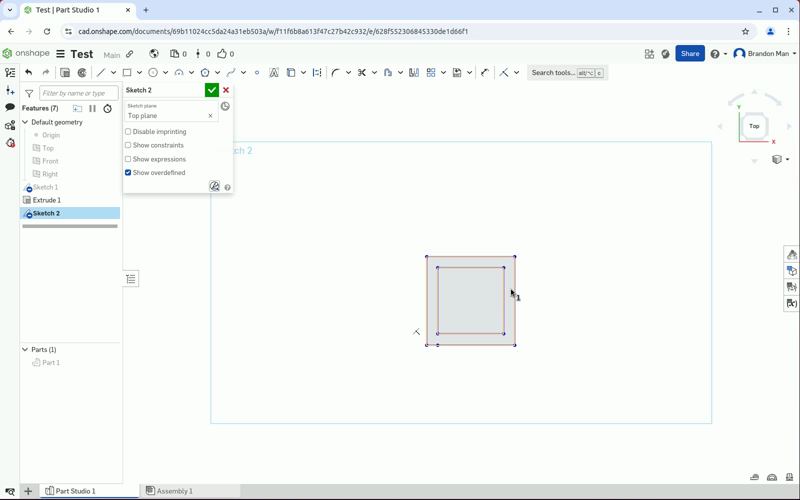
mouse_move(73, 352)
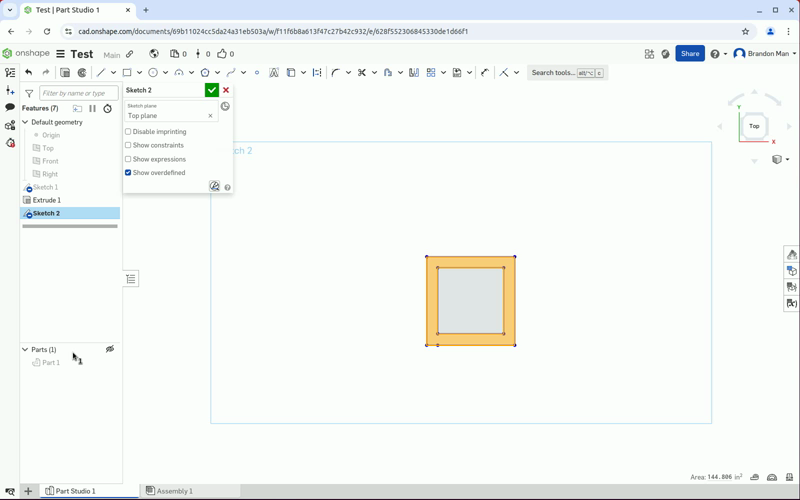
key(shift+y)
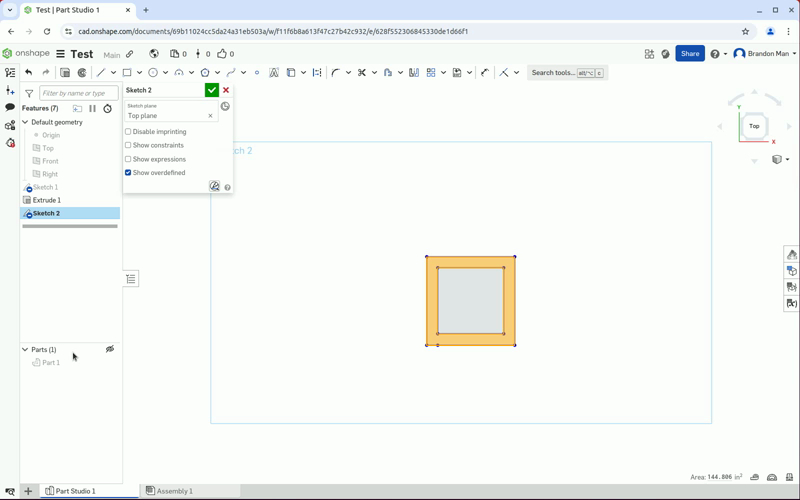
key(shift+e)
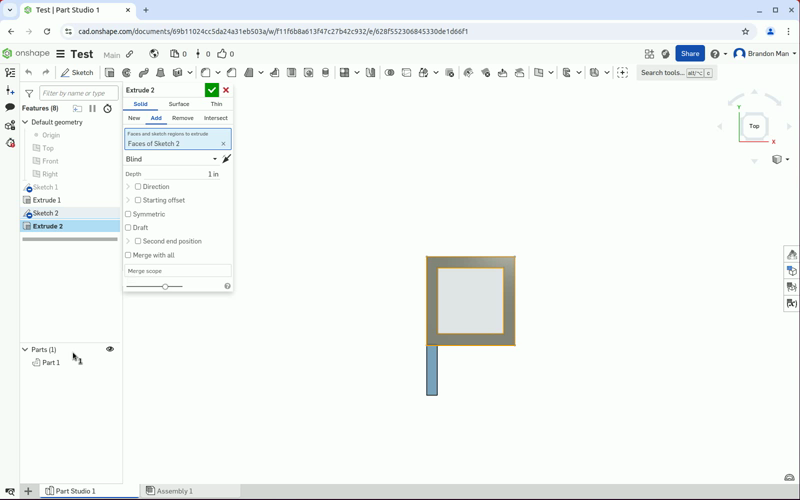
mouse_move(143, 106)
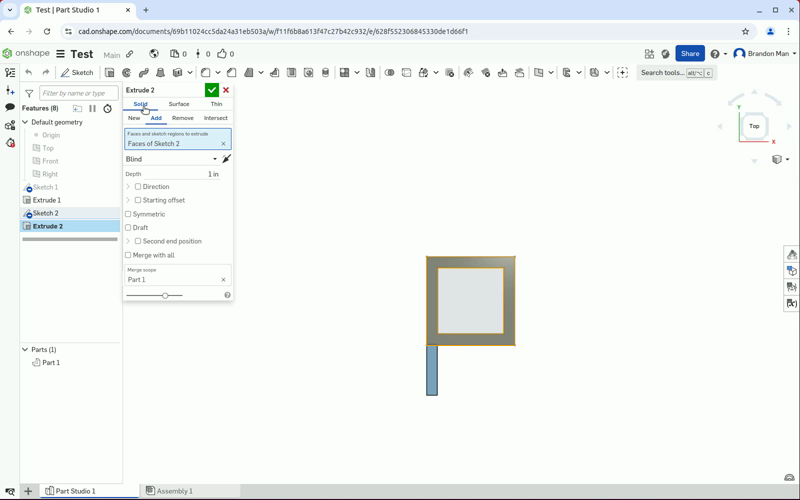
click(143, 106)
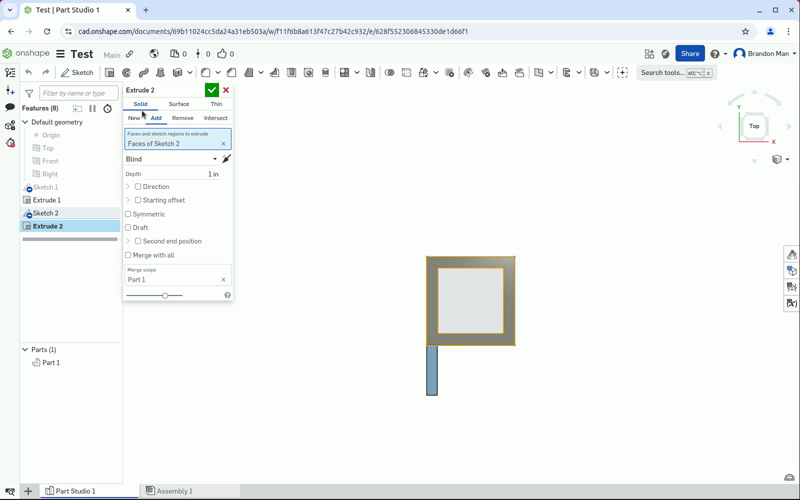
mouse_move(137, 120)
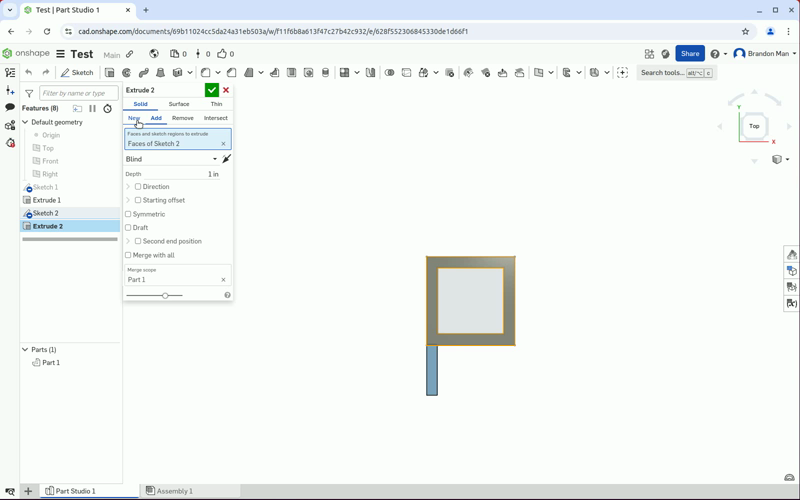
click(137, 120)
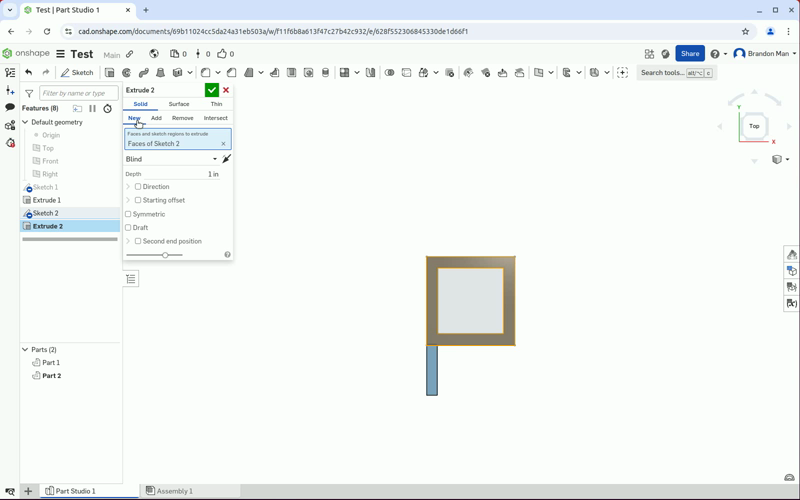
key(tab, 4)
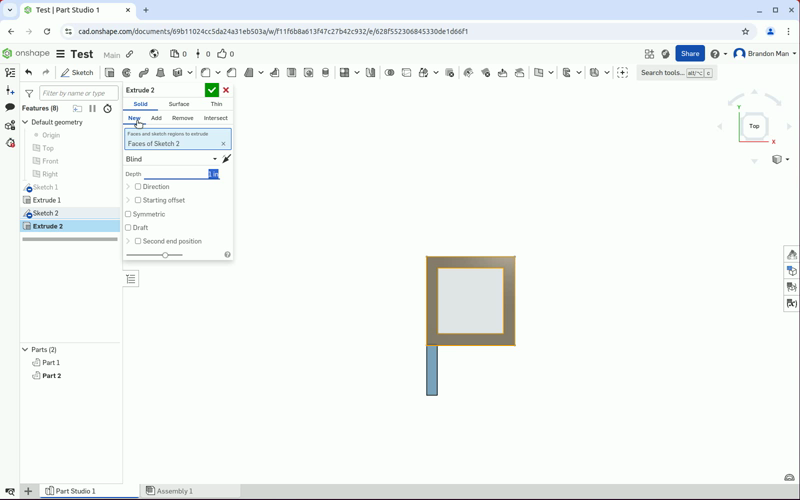
text(0.963)
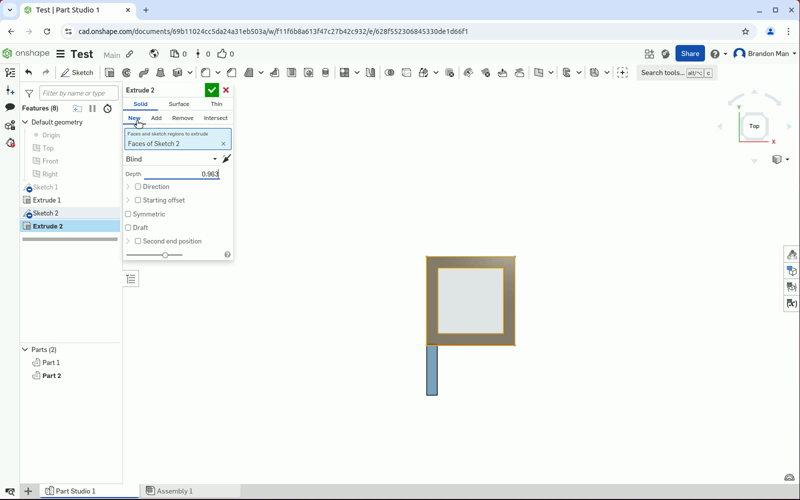
key(enter)
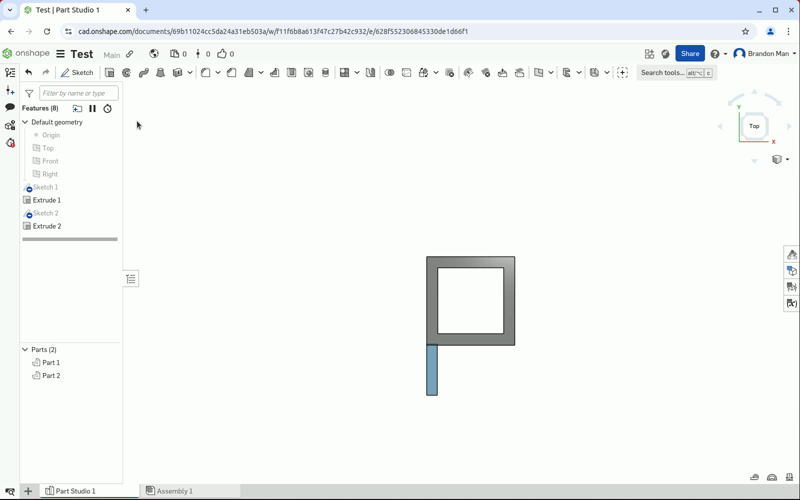
key(shift+h)
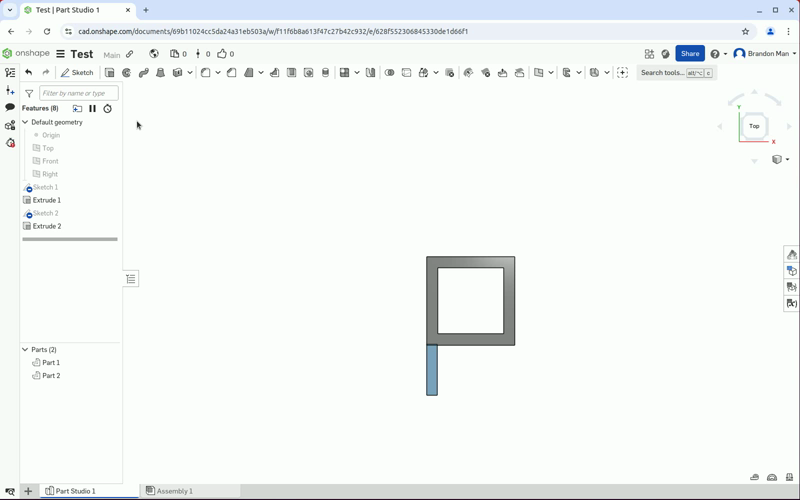
key(shift+h)
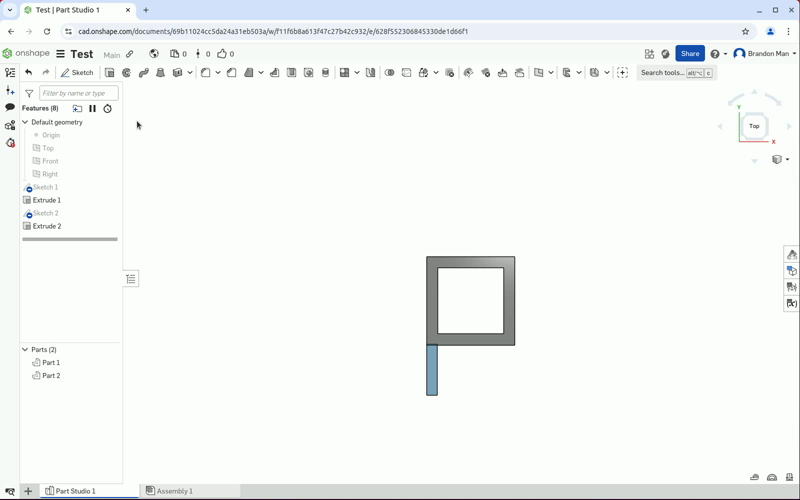
mouse_move(73, 189)
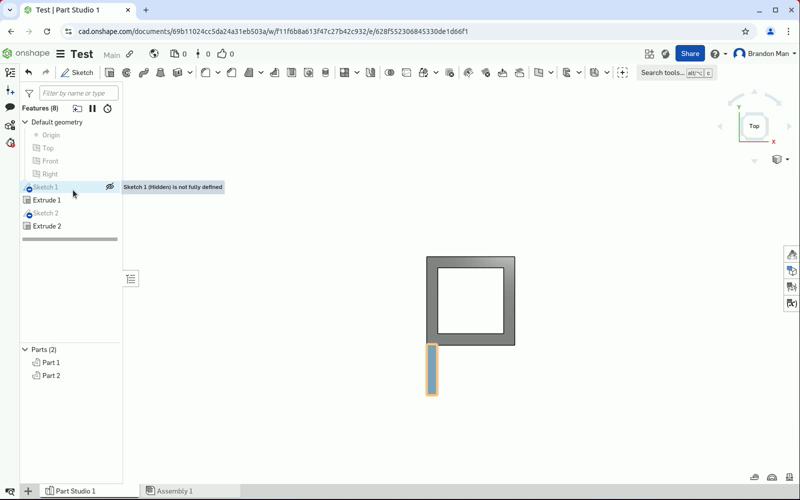
click(73, 189)
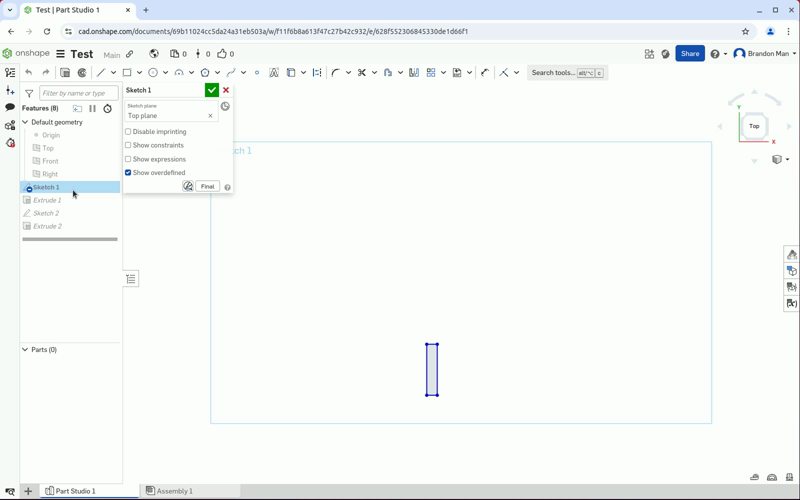
mouse_move(229, 92)
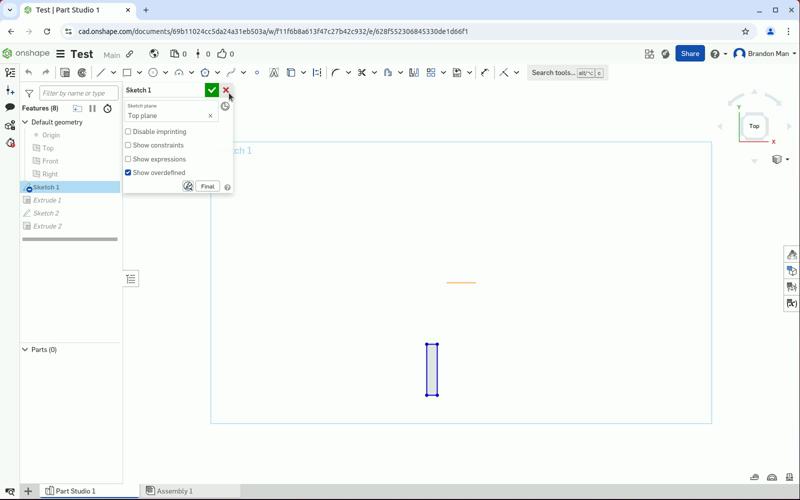
click(229, 92)
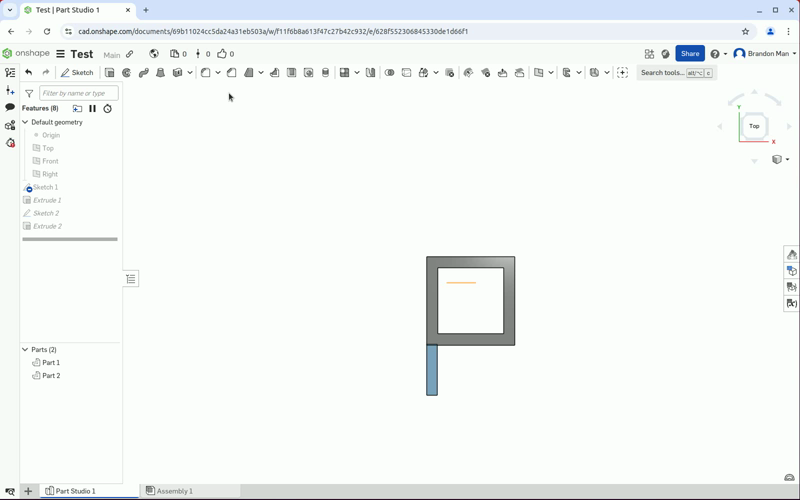
mouse_move(541, 75)
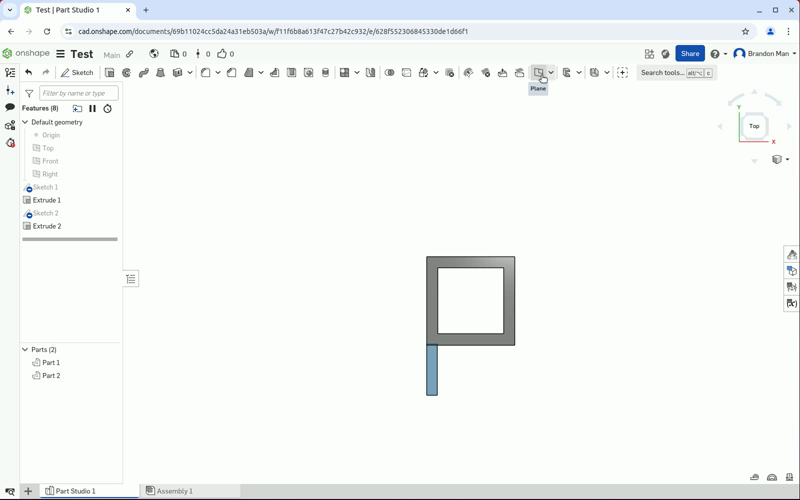
click(541, 75)
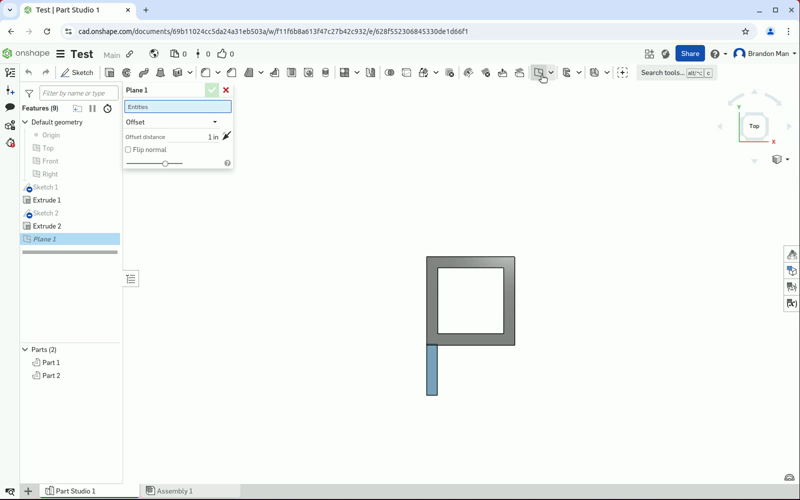
mouse_move(73, 150)
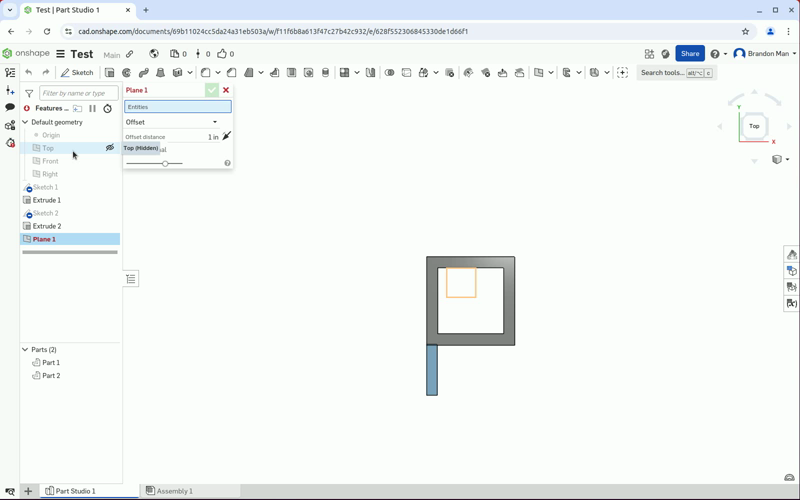
click(73, 150)
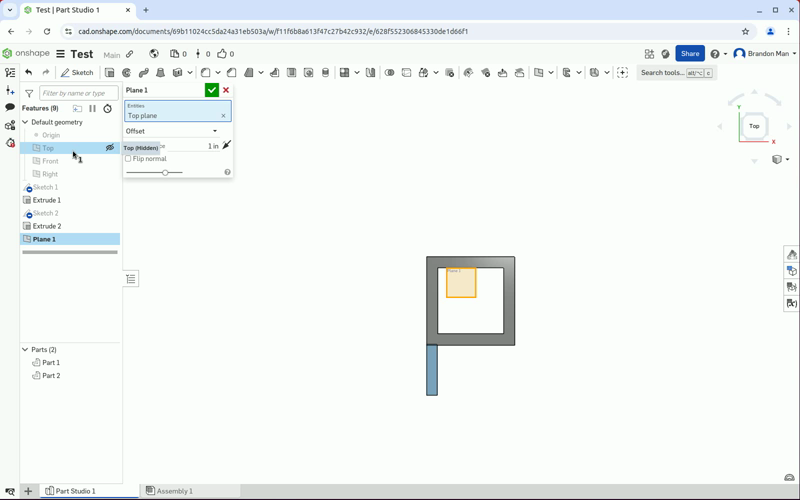
key(tab, 2)
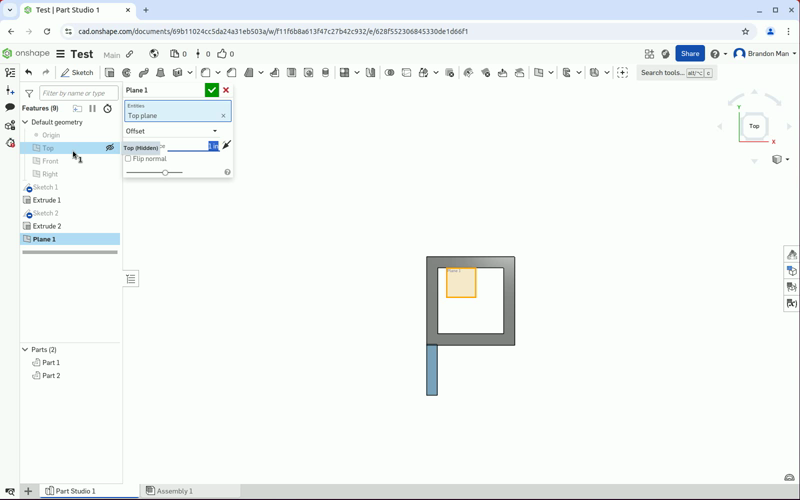
text(0.955)
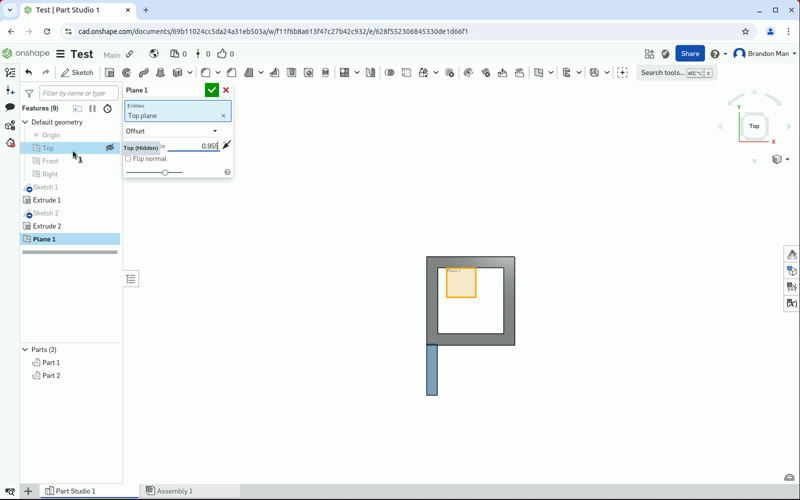
key(enter, 2)
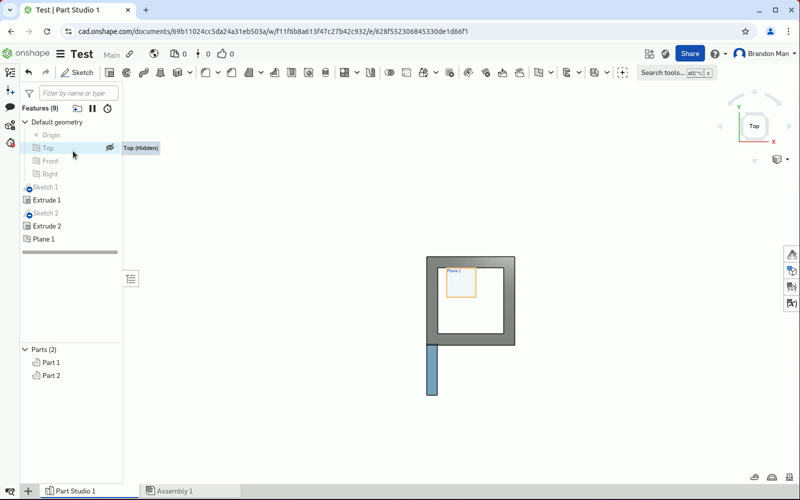
key(shift+s)
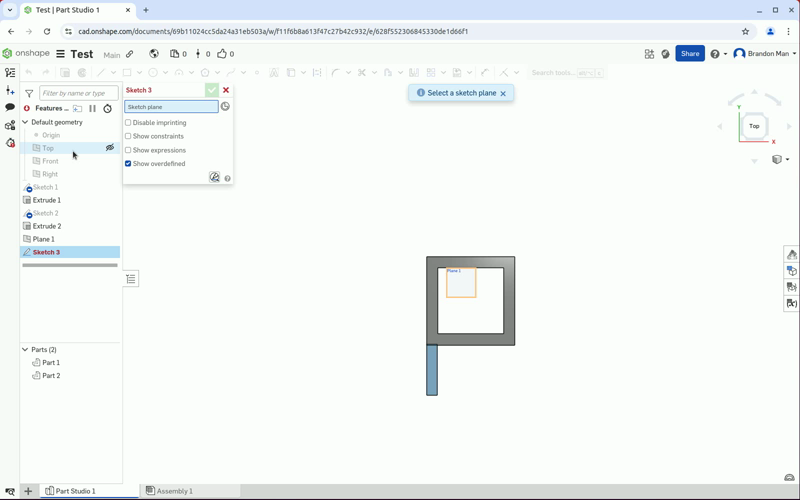
mouse_move(73, 241)
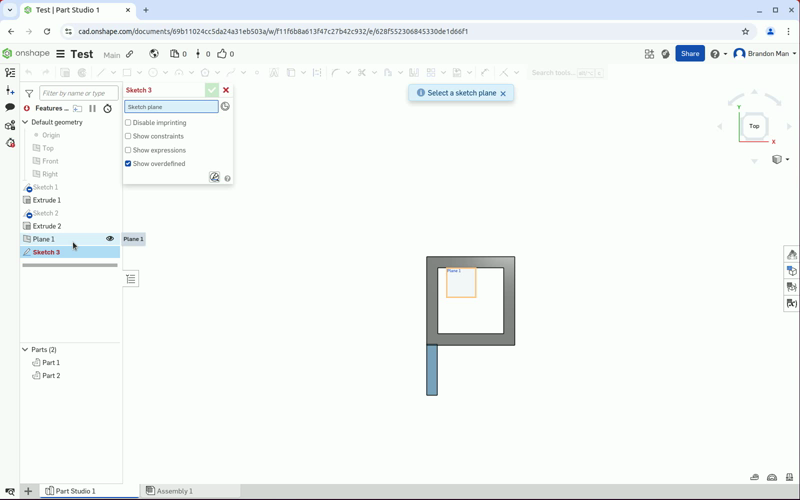
click(73, 241)
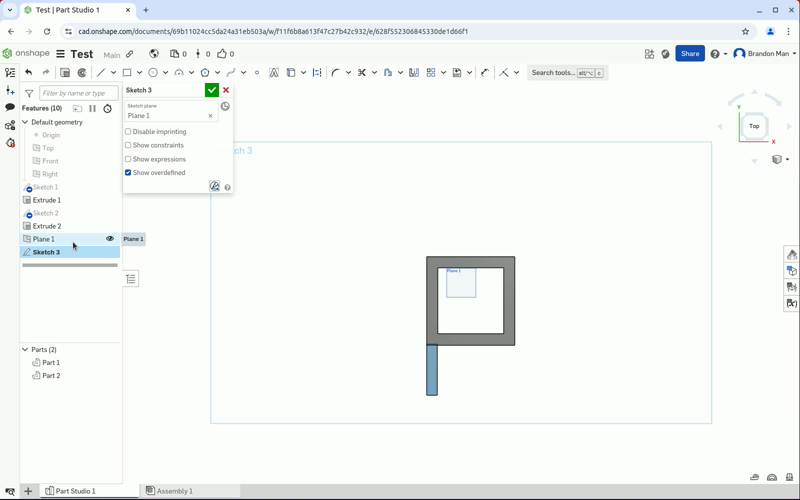
mouse_move(73, 352)
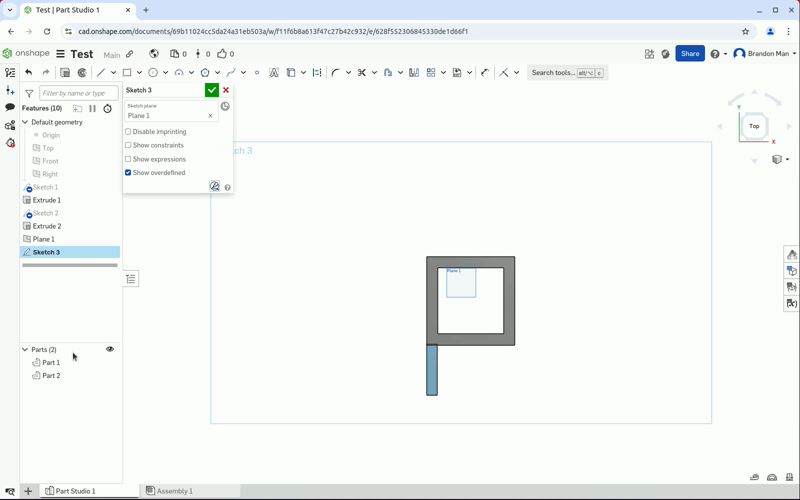
key(y)
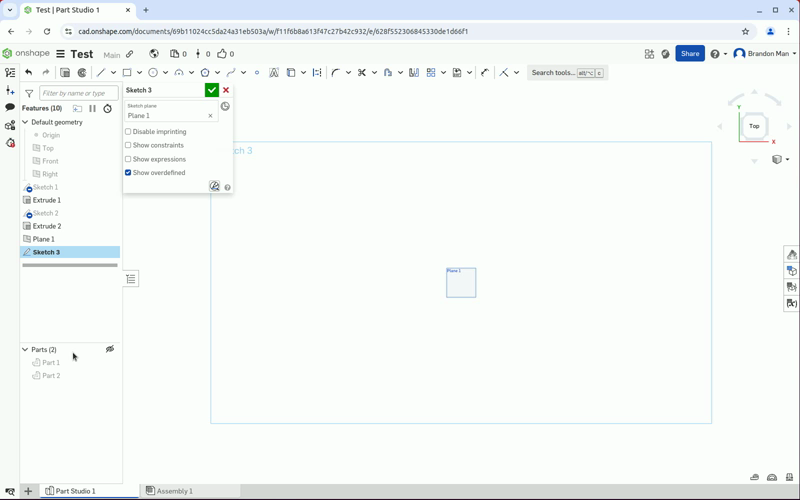
key(l)
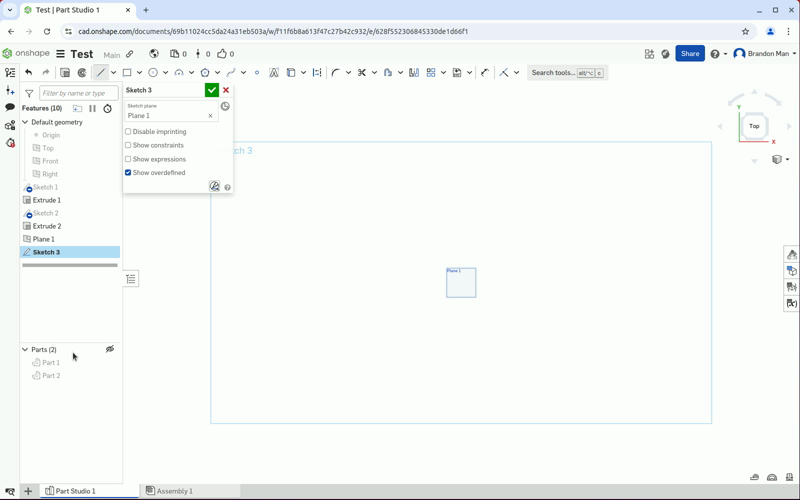
key_down(shift)
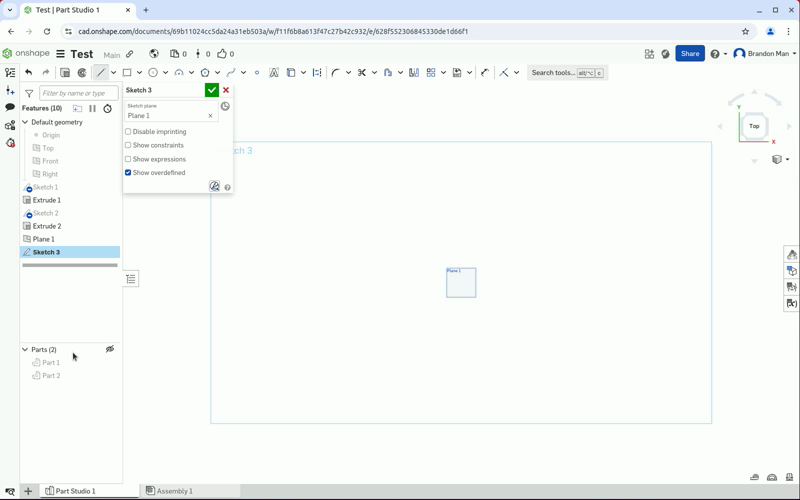
mouse_move(426, 395)
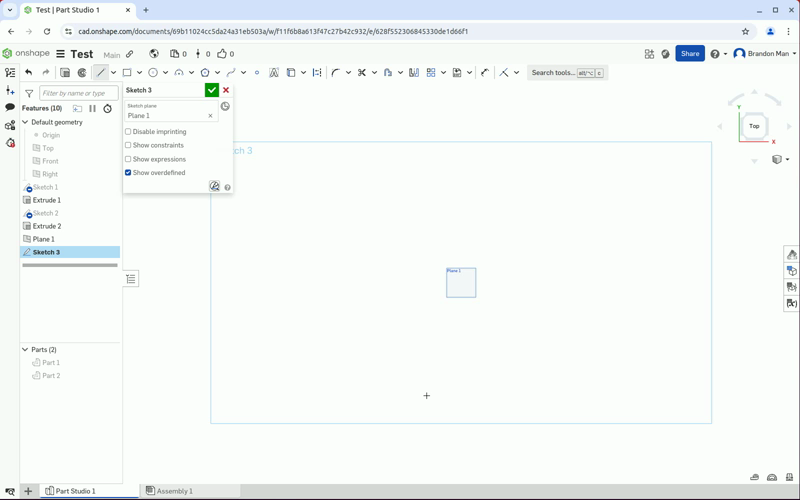
click(426, 395)
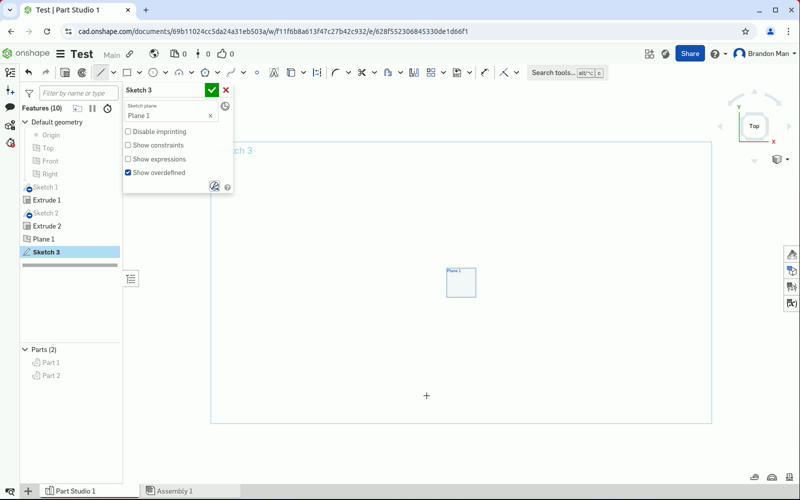
key_up(shift)
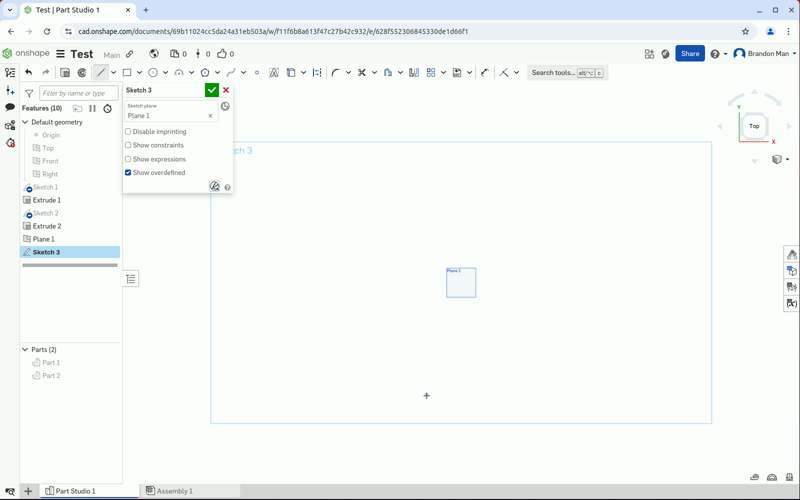
key_down(shift)
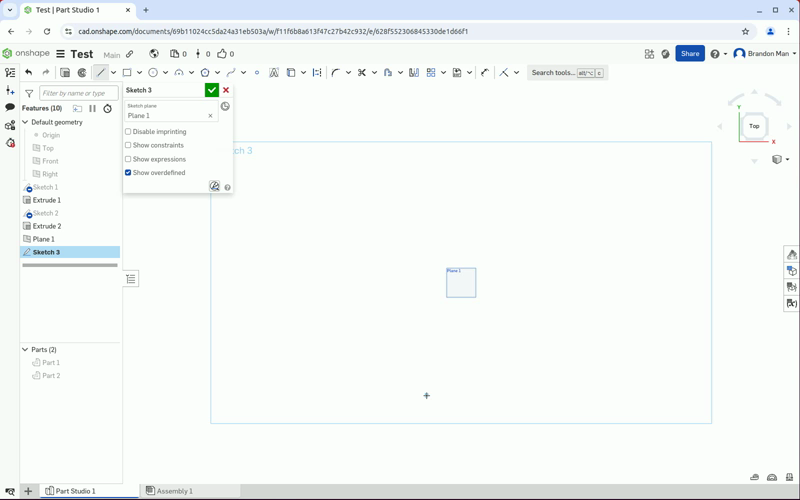
mouse_move(456, 395)
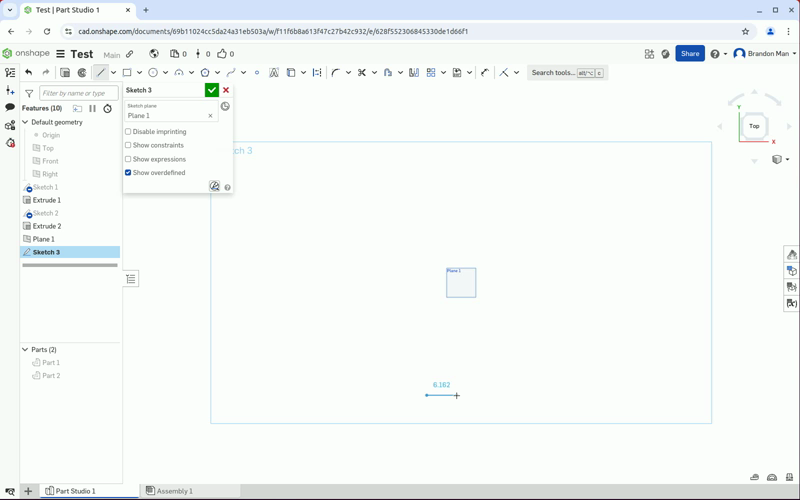
mouse_move(437, 395)
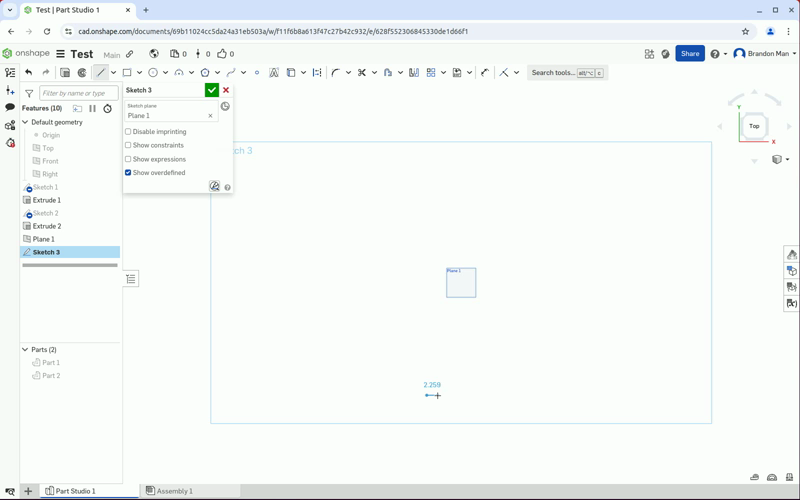
click(437, 395)
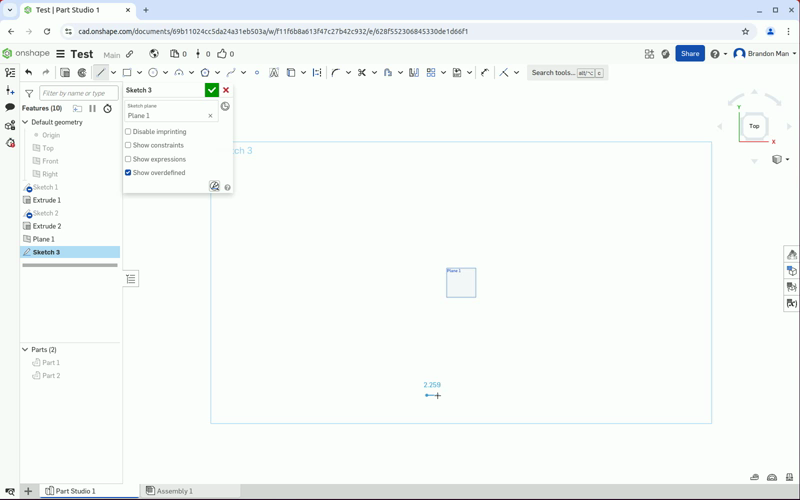
key_up(shift)
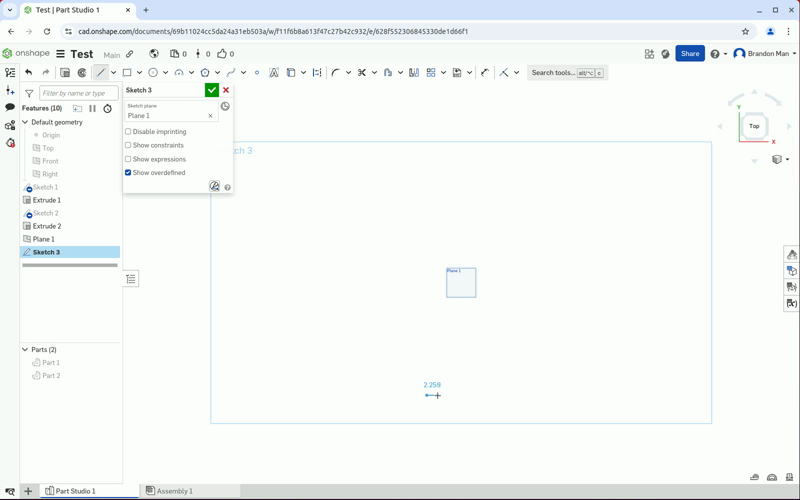
key_down(shift)
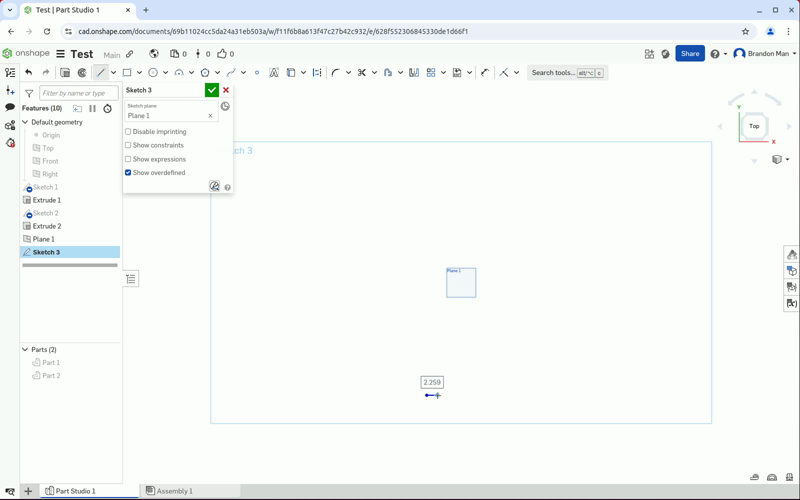
mouse_move(467, 395)
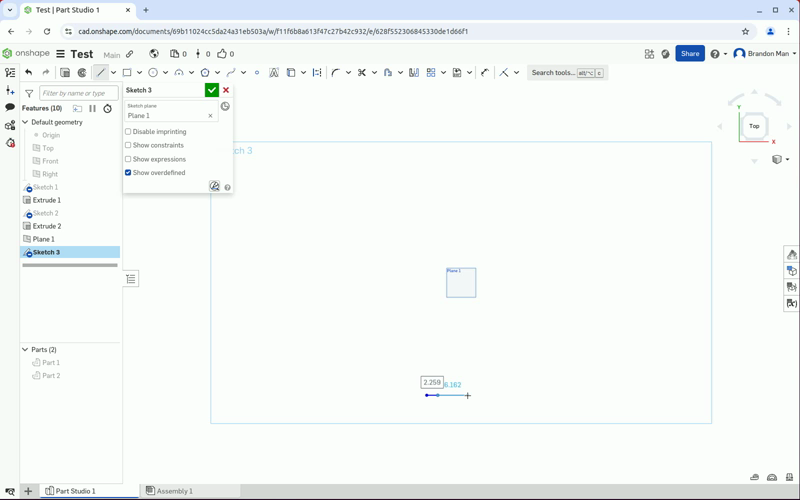
mouse_move(437, 344)
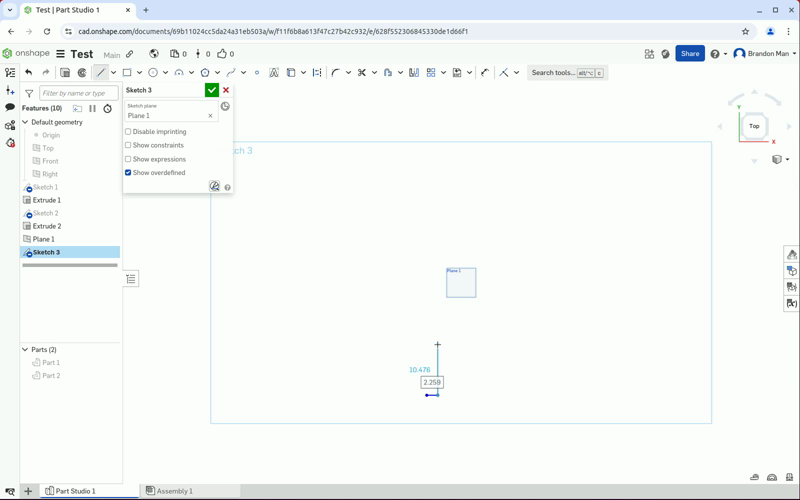
click(437, 344)
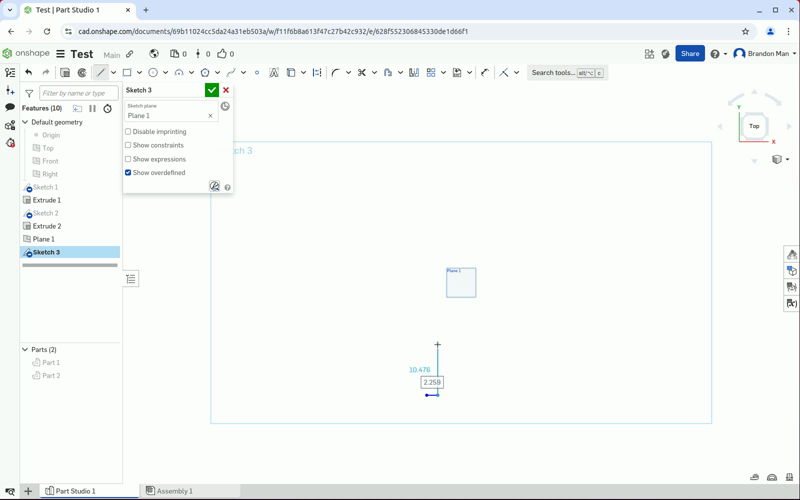
key_up(shift)
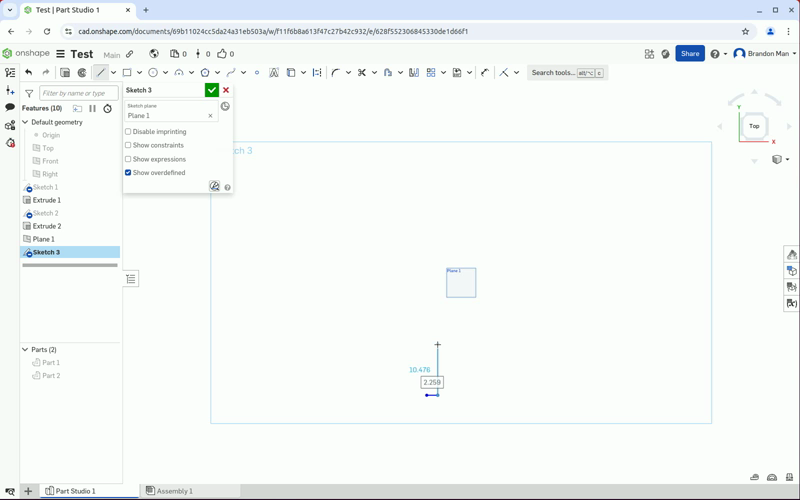
key_down(shift)
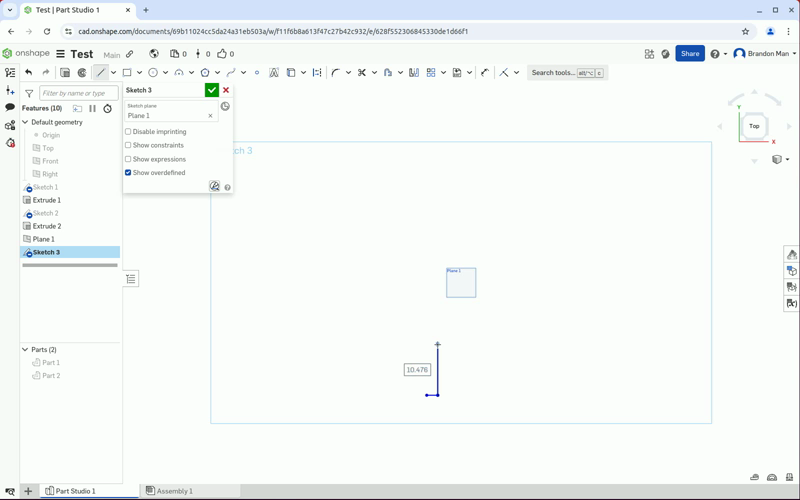
mouse_move(467, 344)
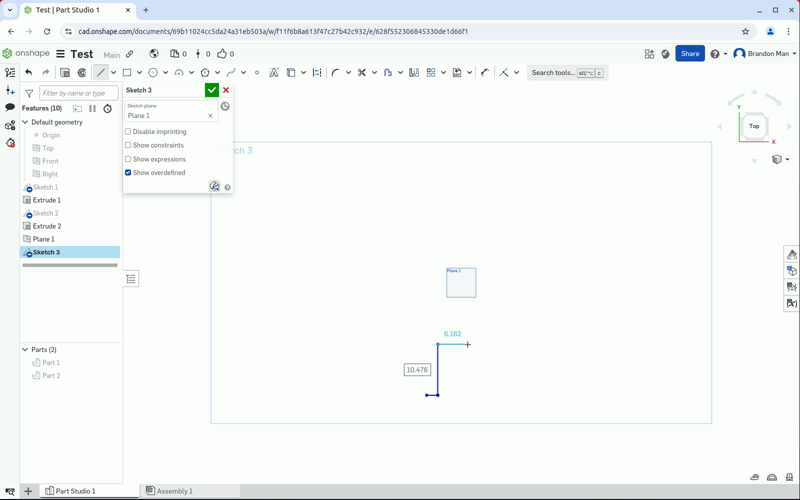
mouse_move(437, 343)
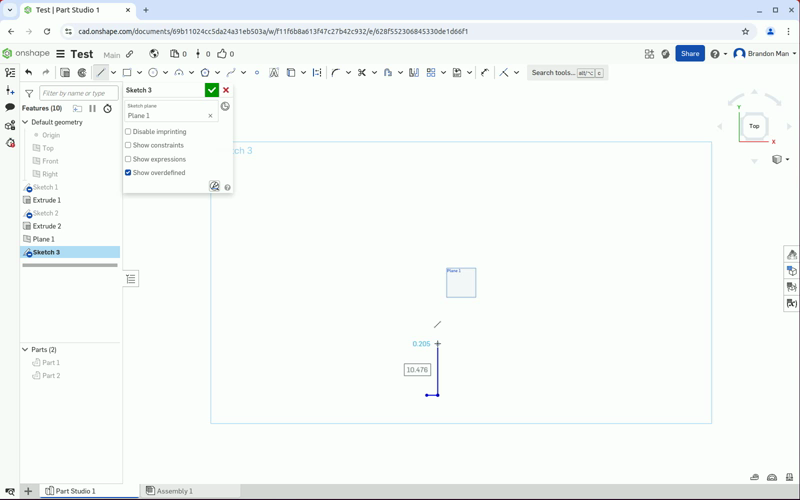
scroll(6)
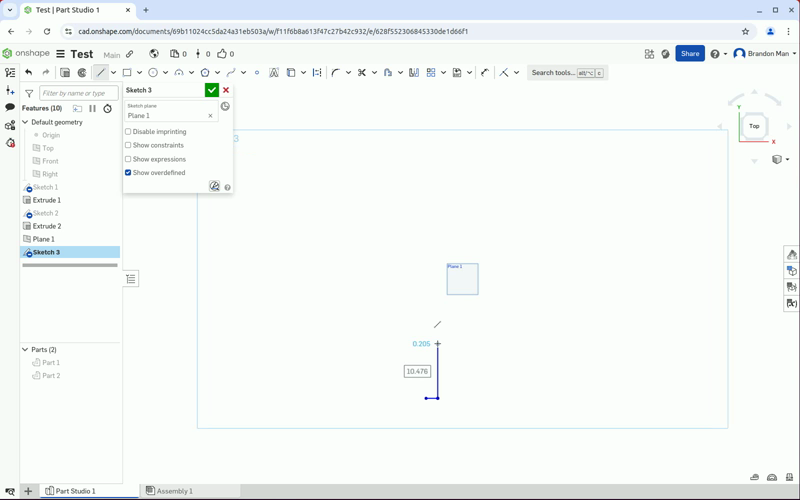
scroll(6)
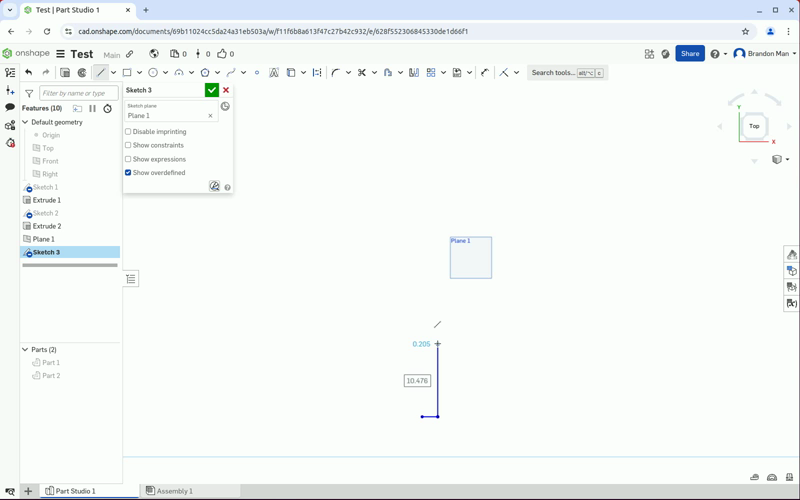
scroll(6)
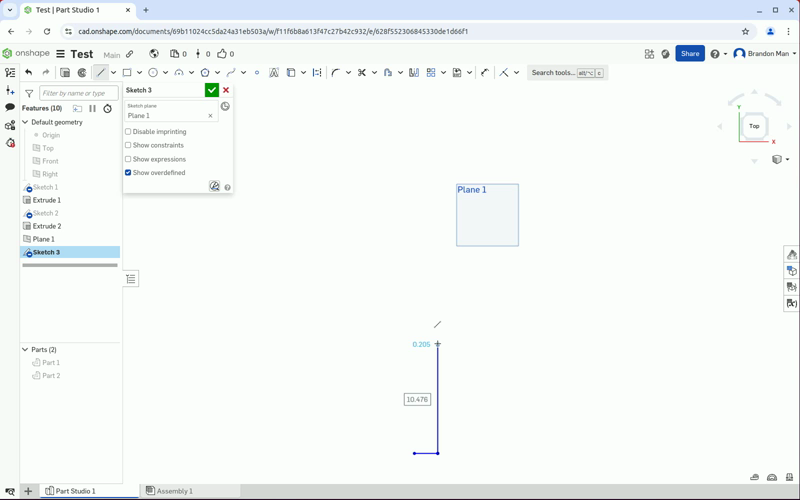
scroll(6)
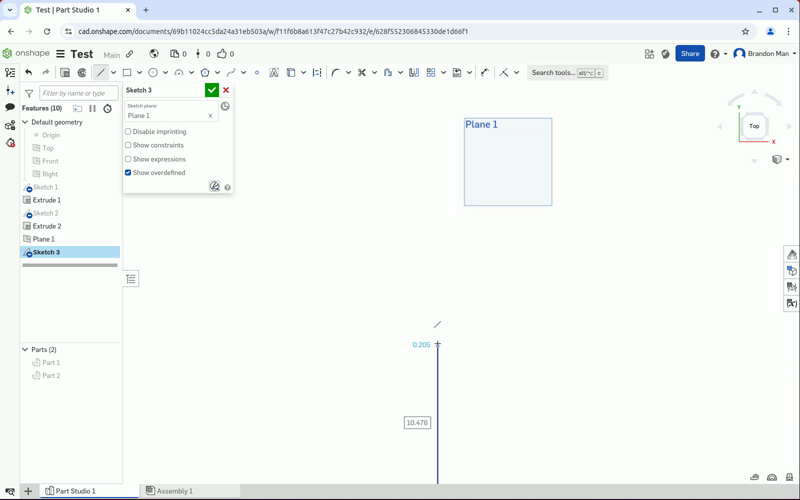
scroll(6)
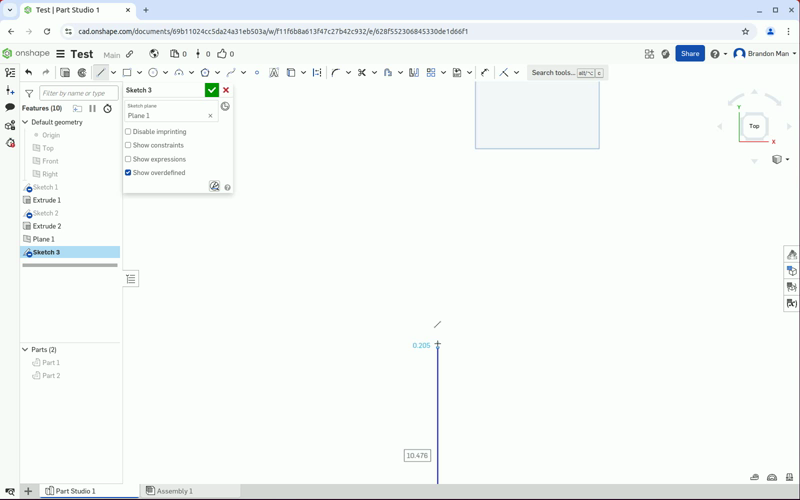
scroll(6)
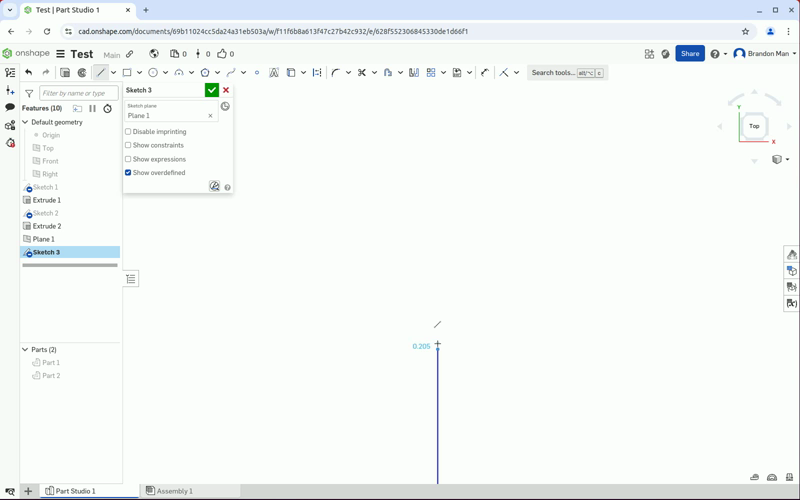
scroll(6)
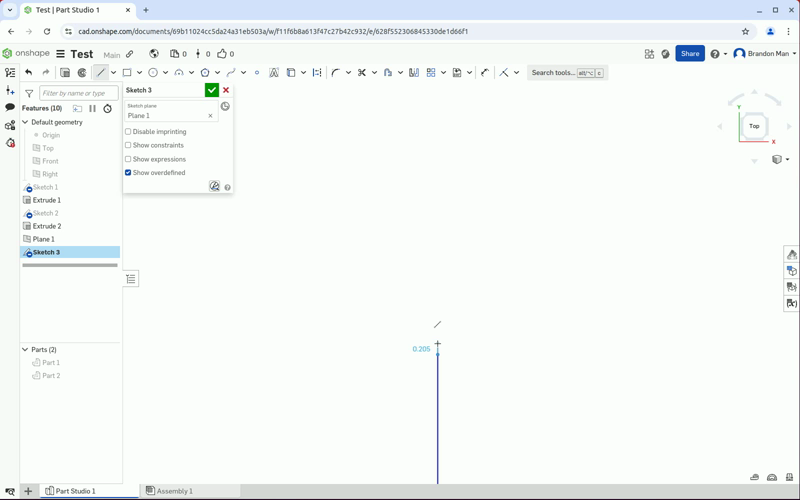
click(437, 343)
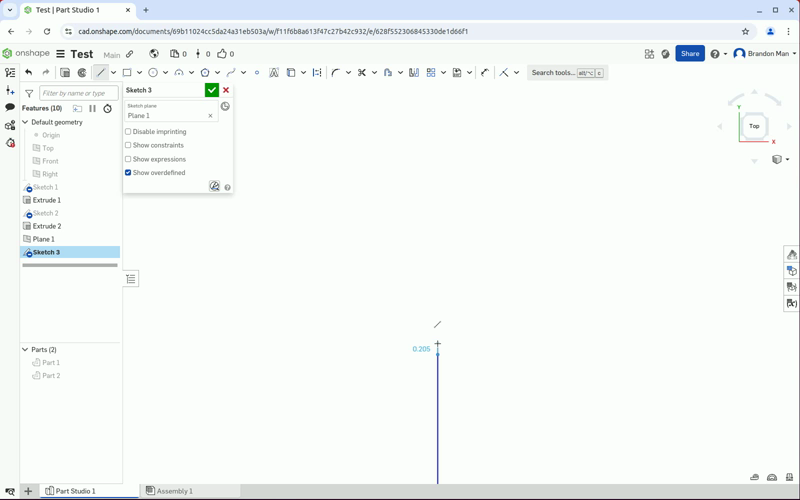
scroll(-6)
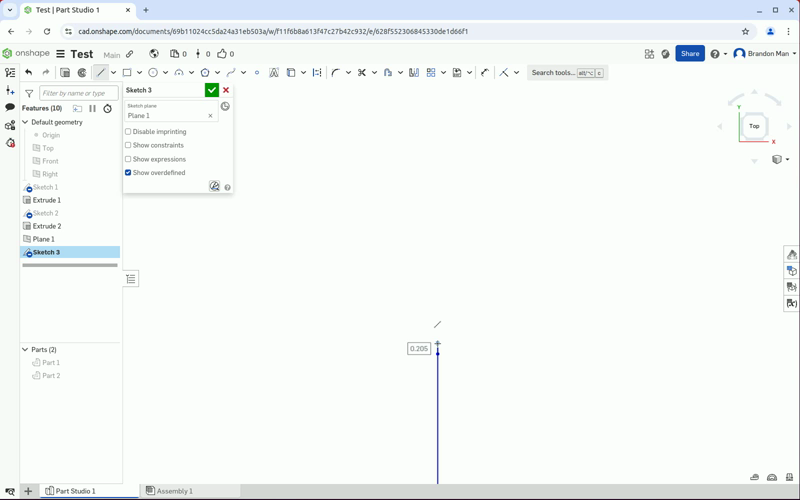
scroll(-6)
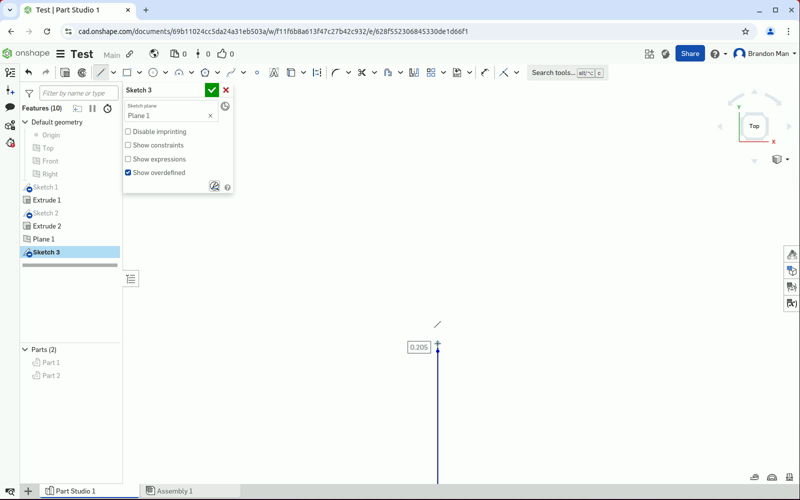
scroll(-6)
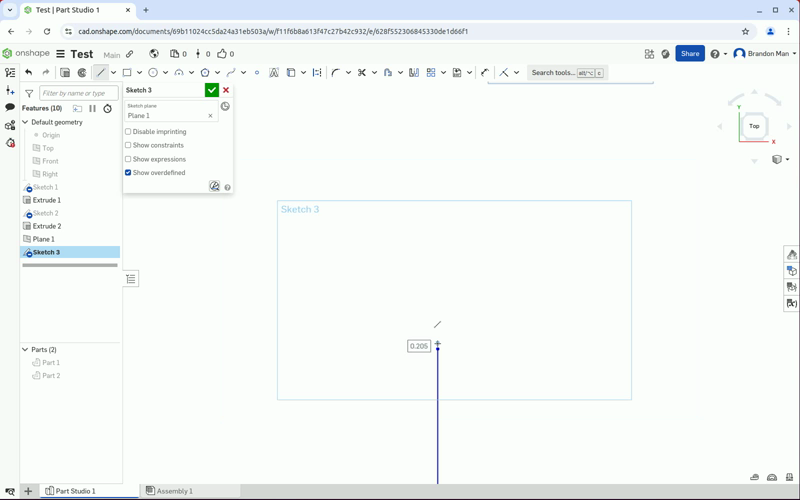
scroll(-6)
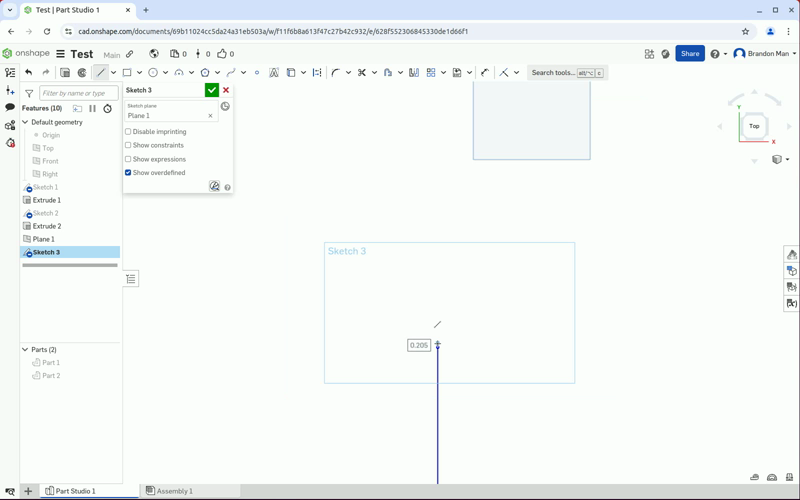
scroll(-6)
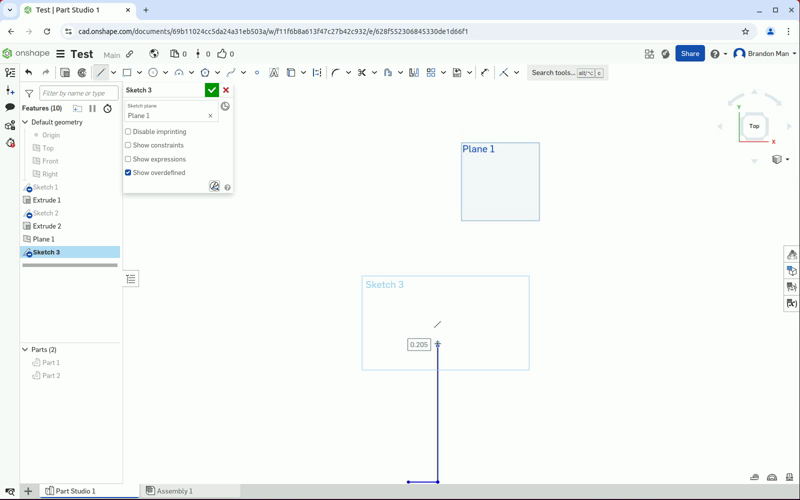
scroll(-6)
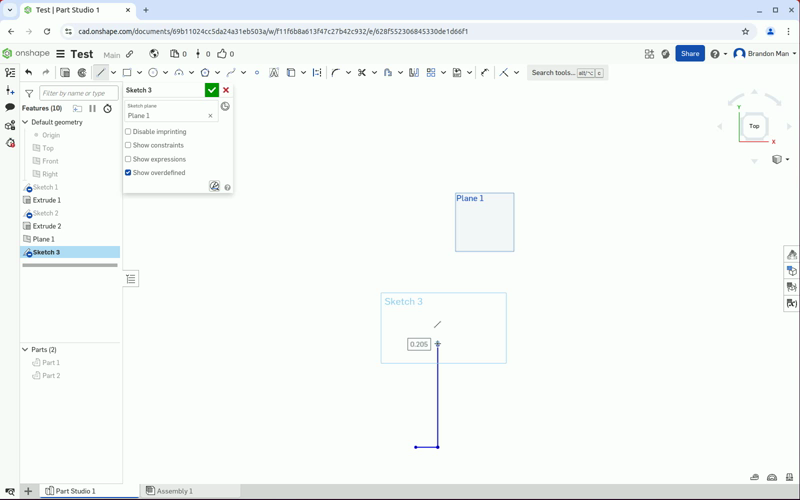
scroll(-6)
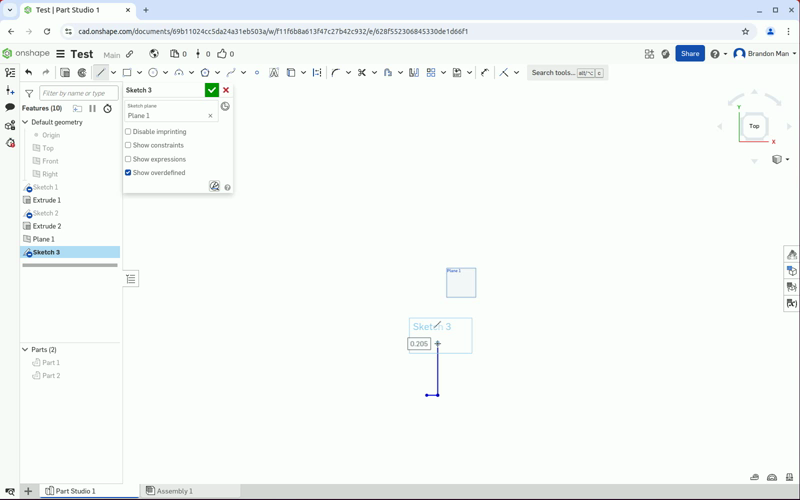
key_up(shift)
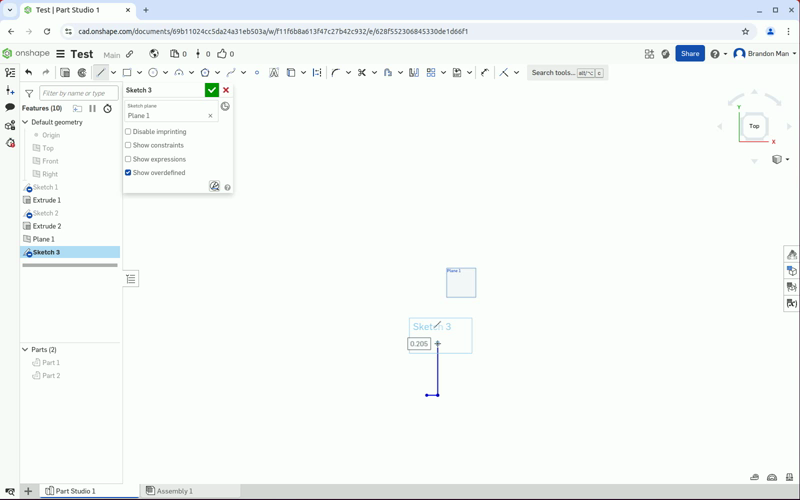
key_down(shift)
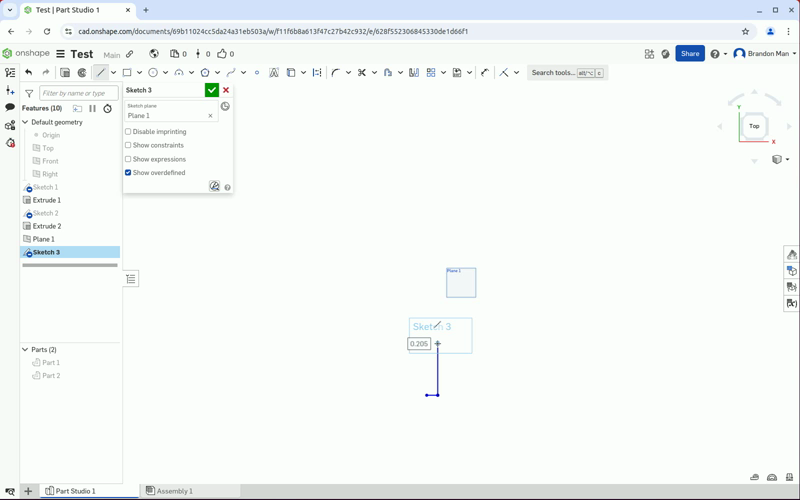
mouse_move(467, 343)
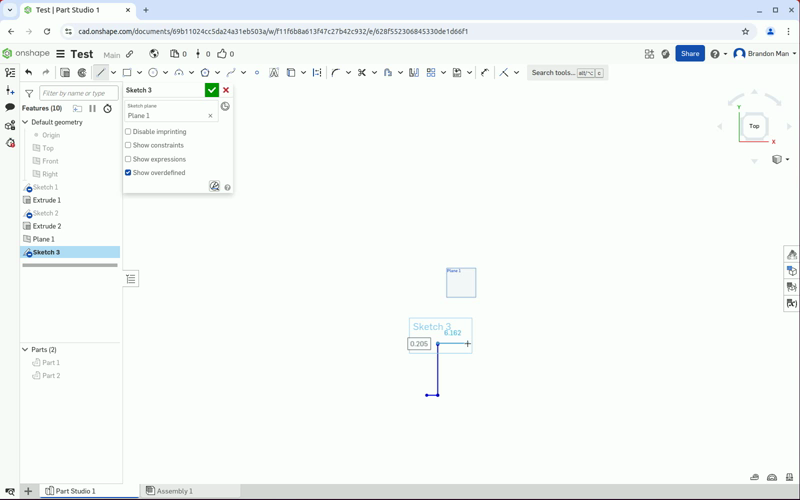
mouse_move(426, 343)
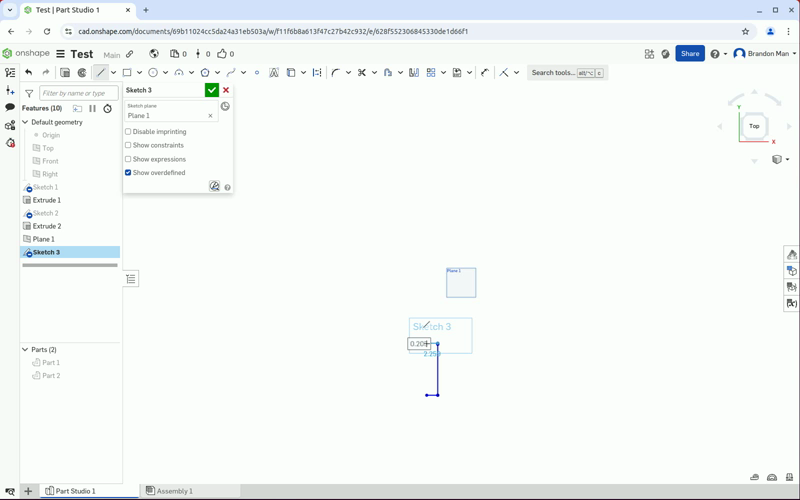
click(426, 343)
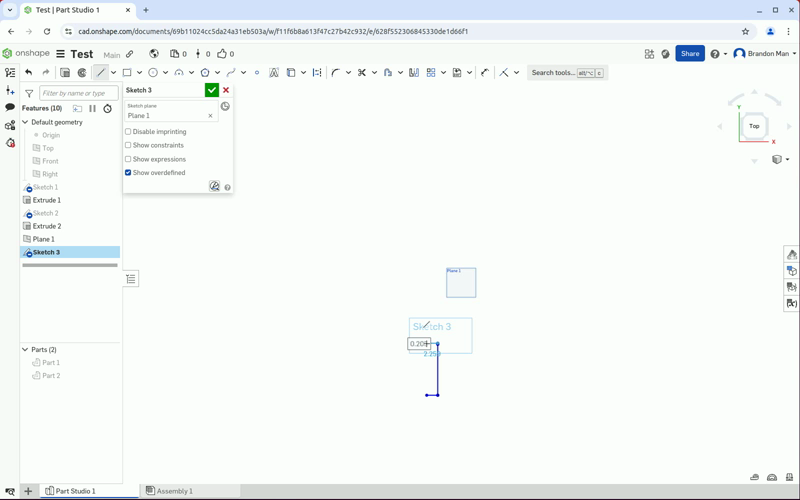
key_up(shift)
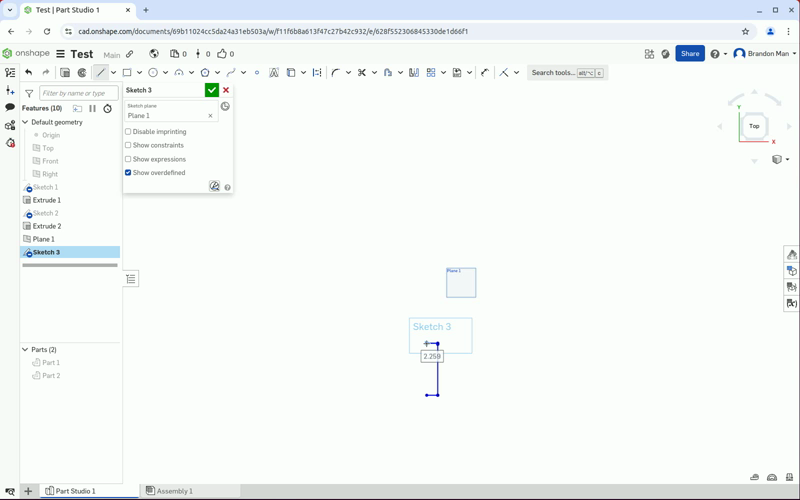
mouse_move(456, 343)
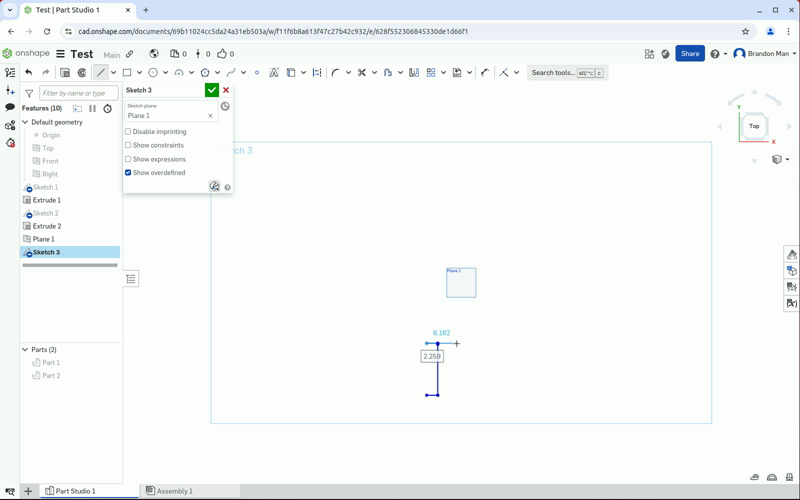
key_down(shift)
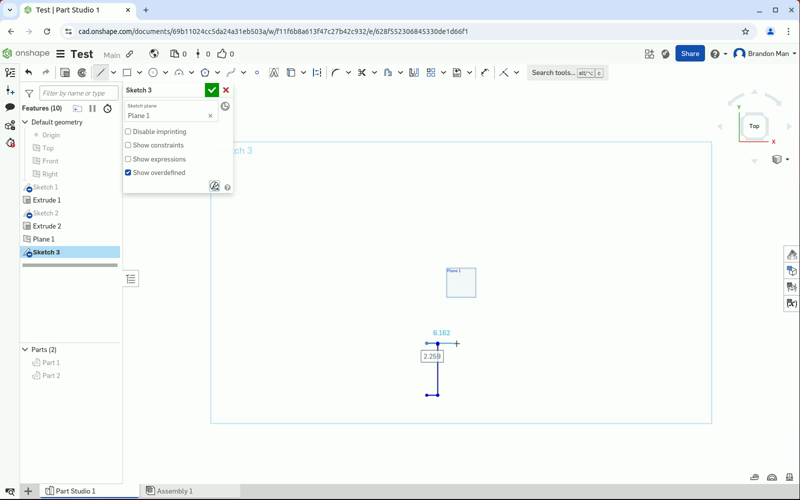
mouse_move(426, 395)
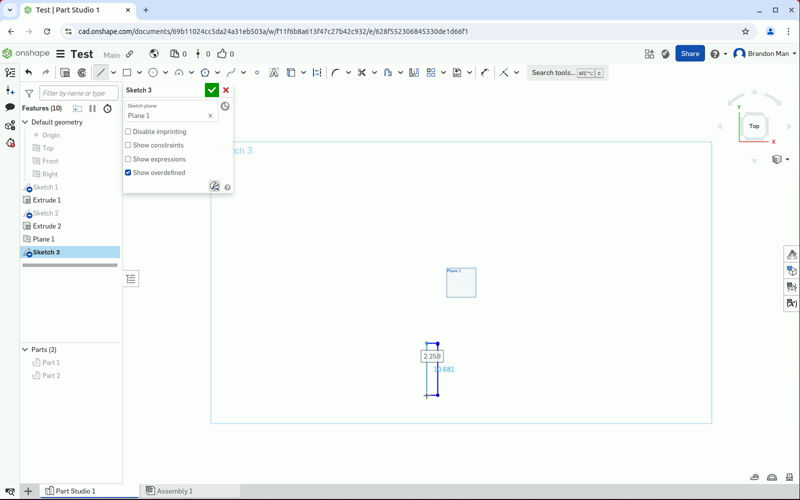
key_up(shift)
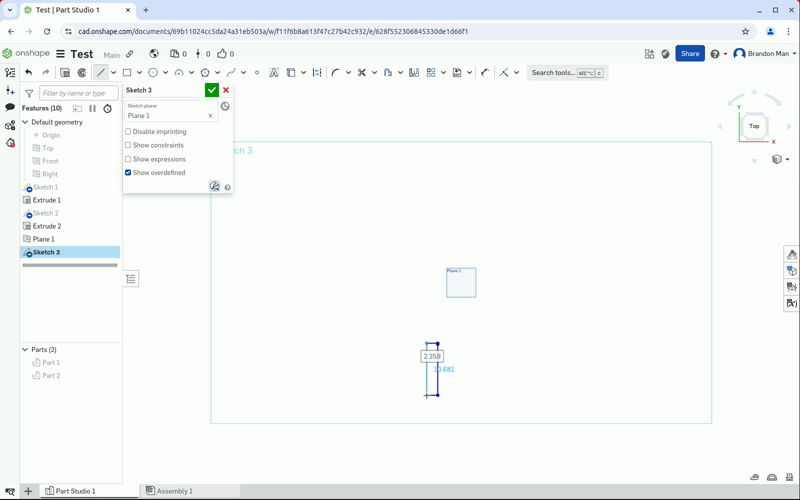
click(426, 395)
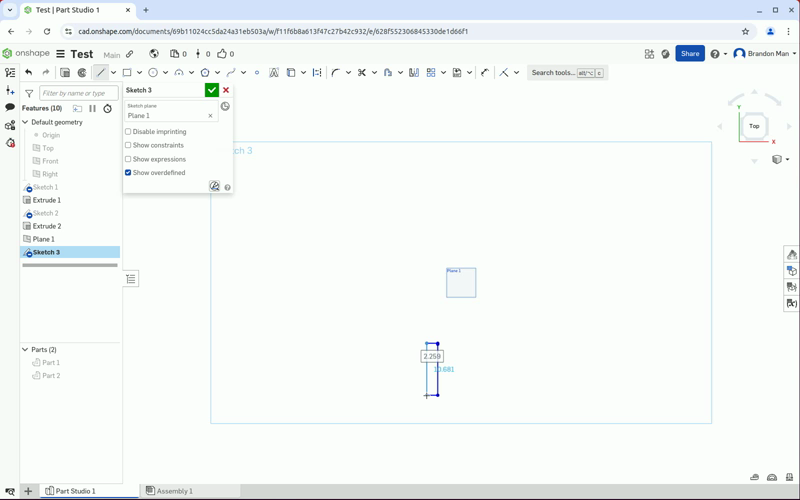
key(esc)
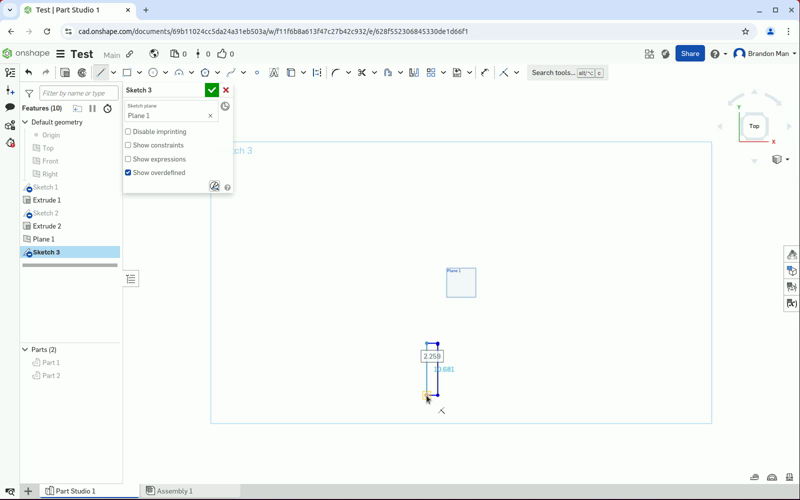
mouse_move(428, 394)
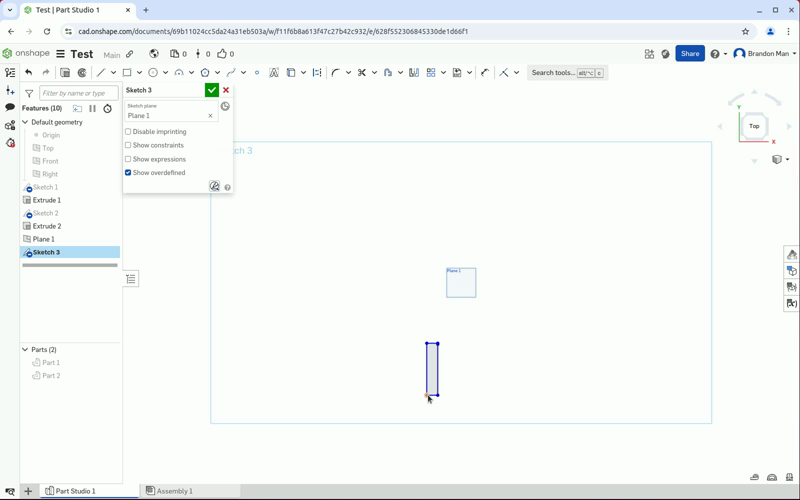
scroll(6)
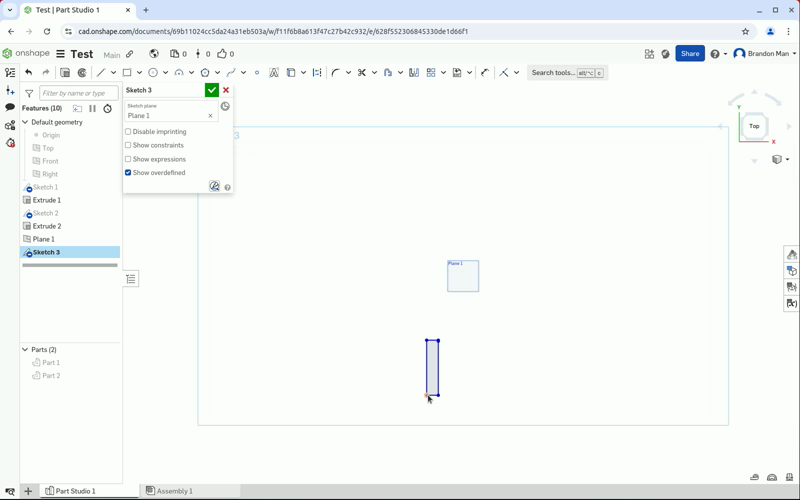
scroll(6)
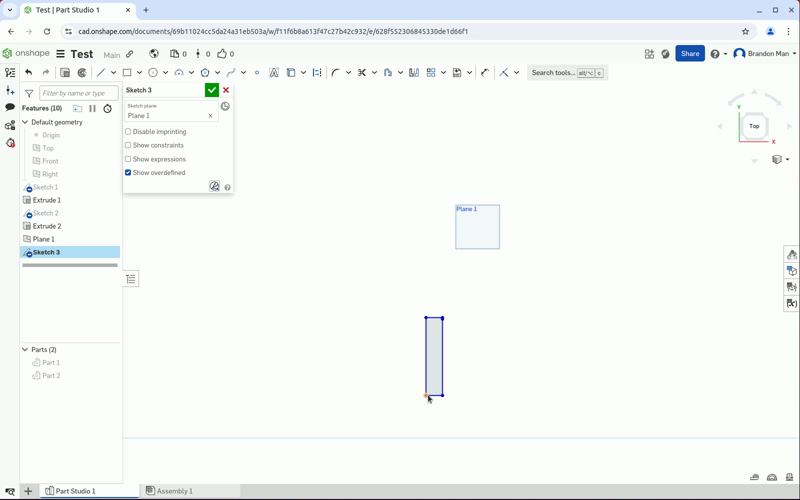
scroll(6)
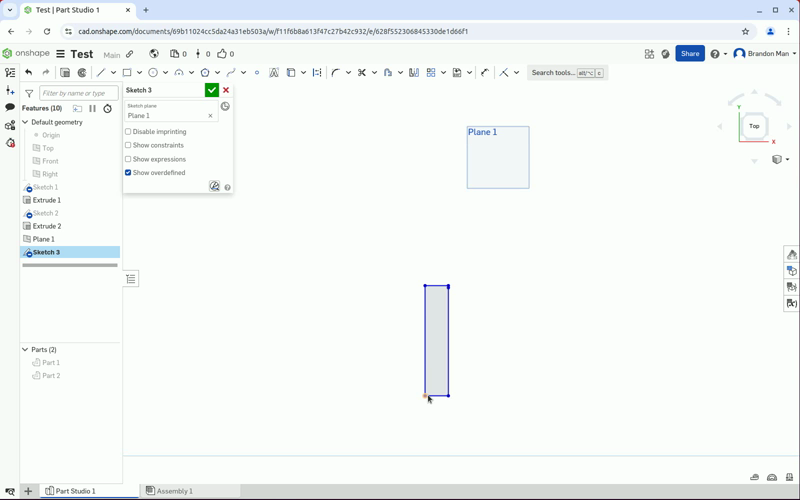
scroll(6)
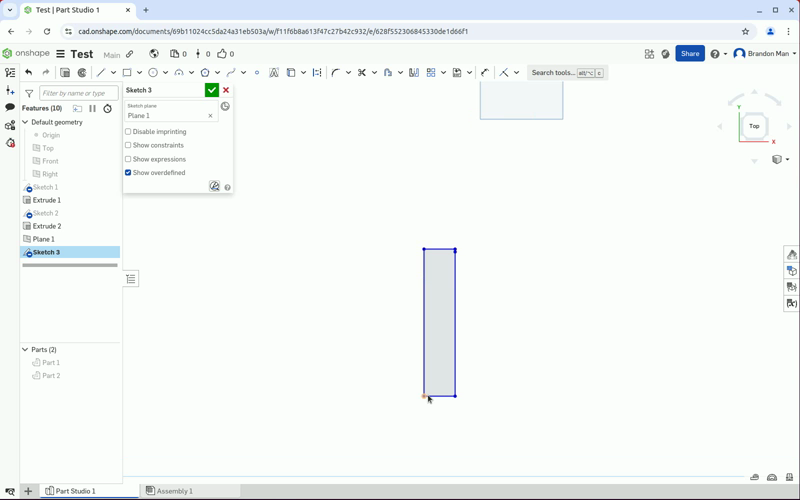
scroll(6)
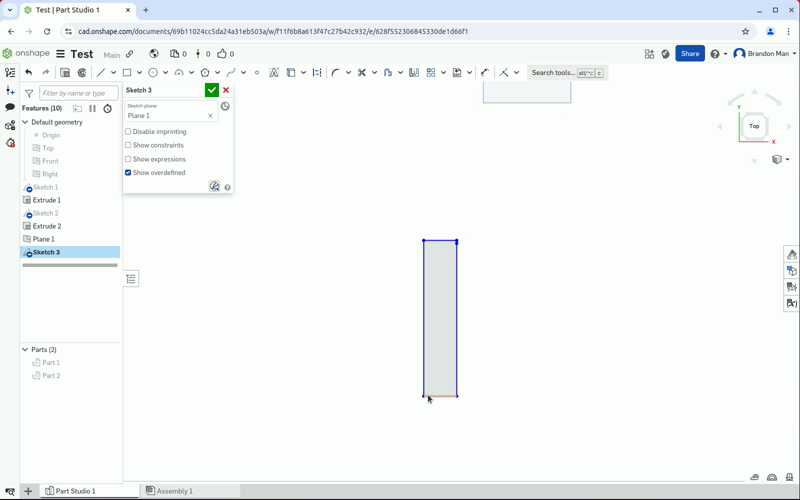
scroll(6)
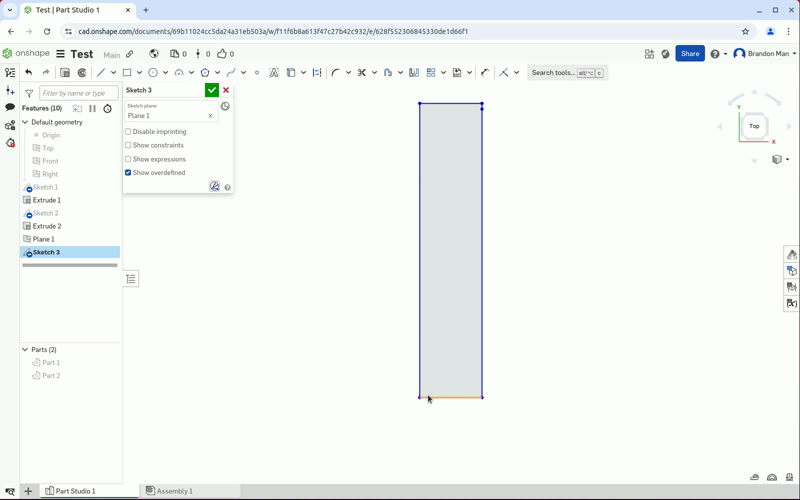
scroll(6)
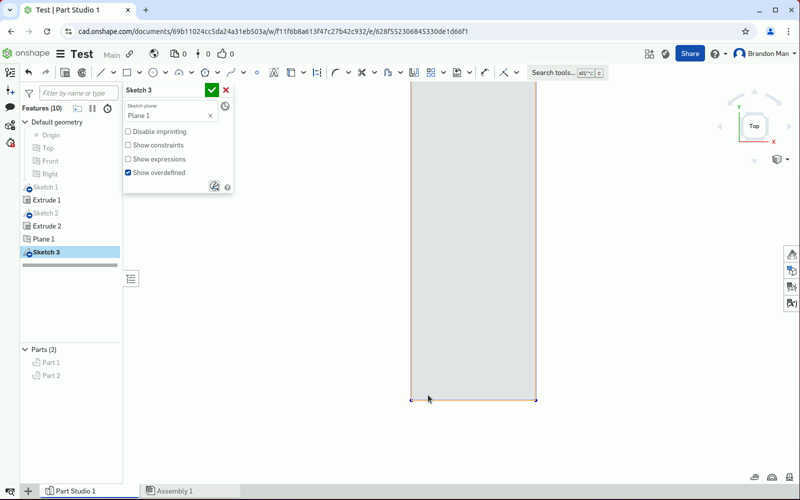
click(428, 394)
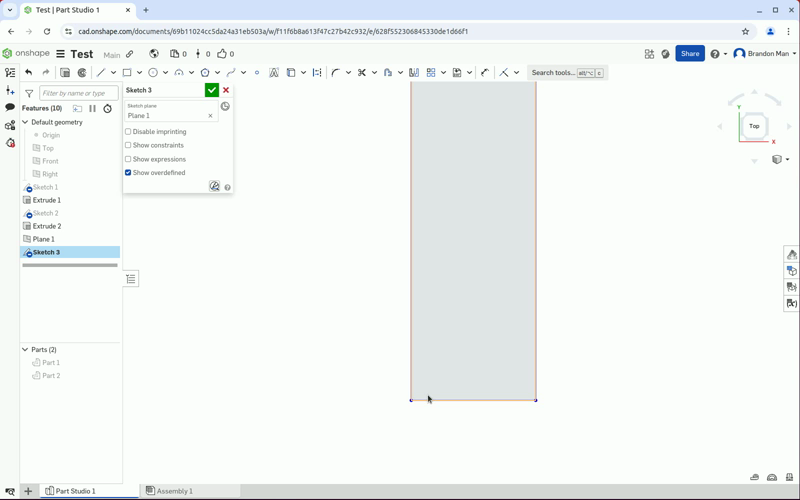
scroll(-6)
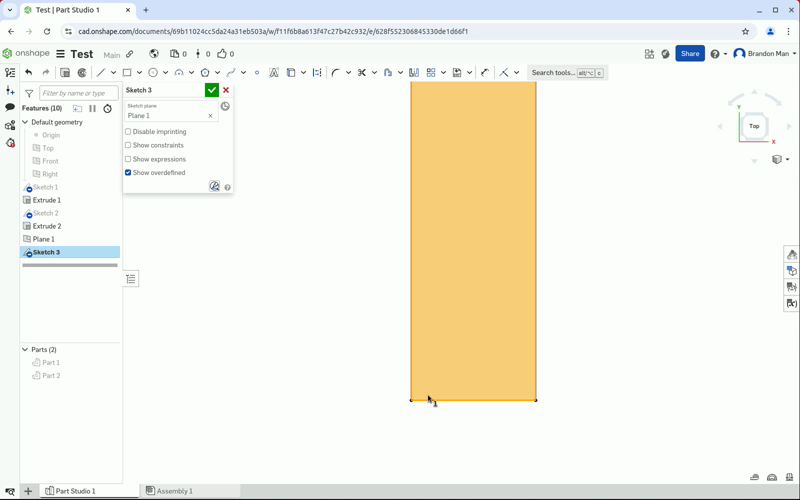
scroll(-6)
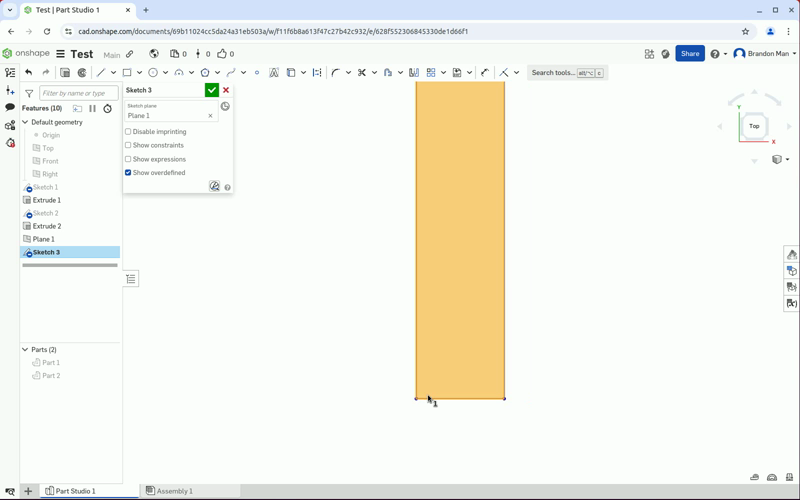
scroll(-6)
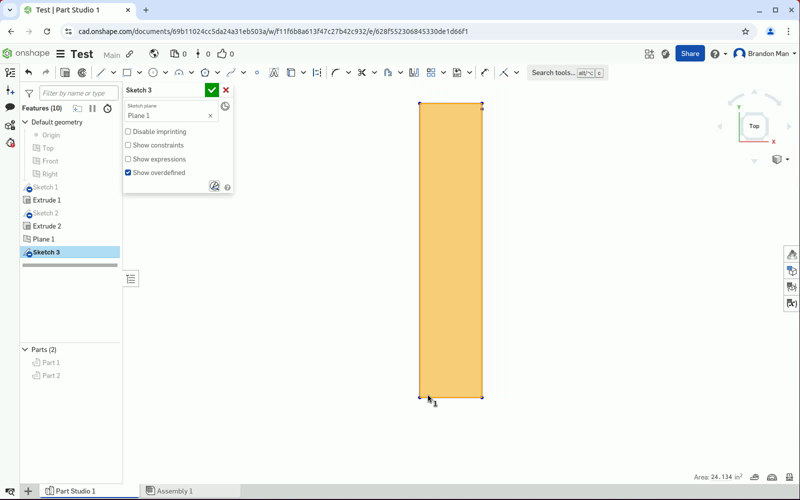
scroll(-6)
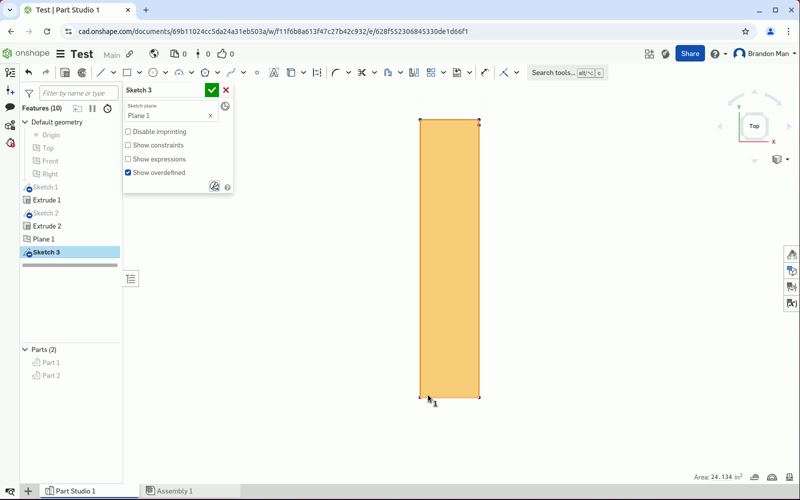
scroll(-6)
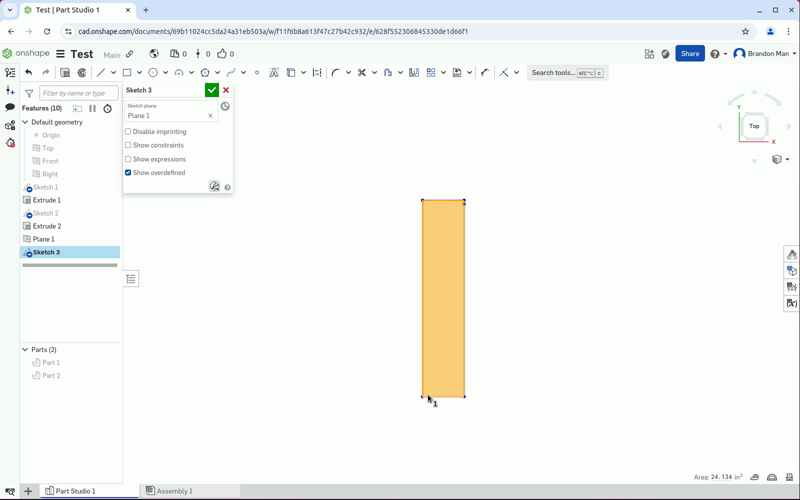
scroll(-6)
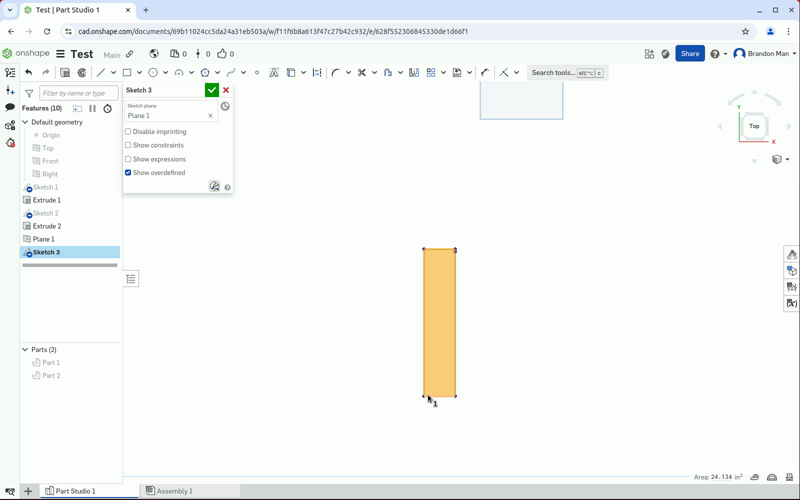
scroll(-6)
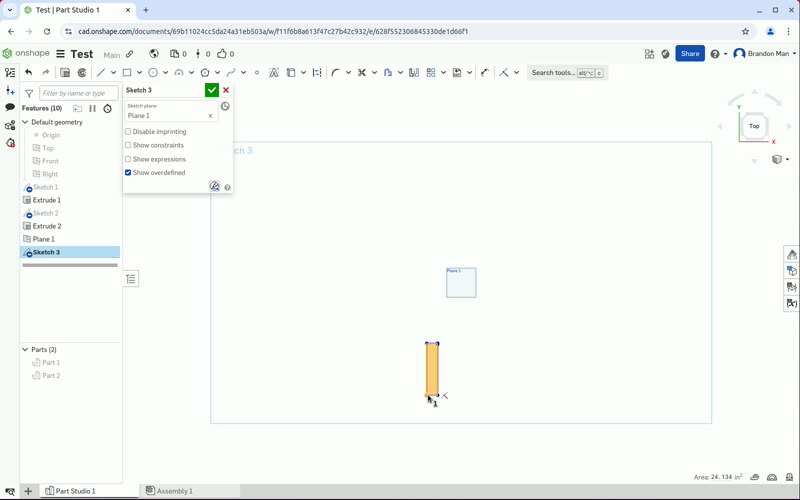
mouse_move(73, 352)
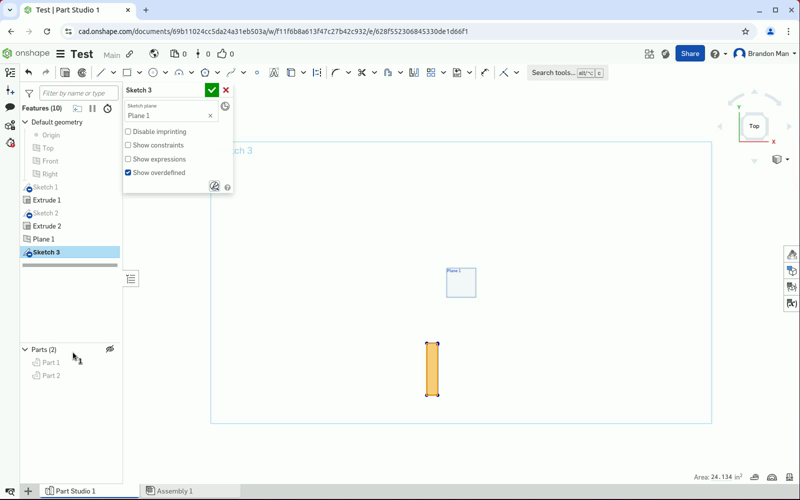
key(shift+y)
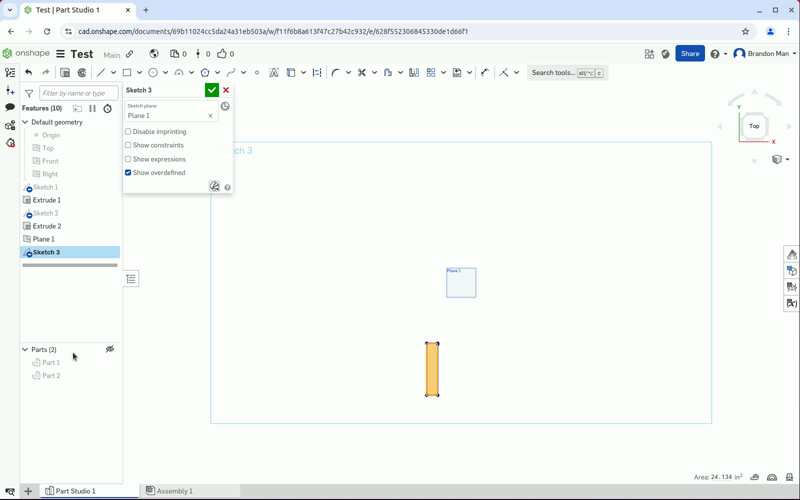
key(shift+e)
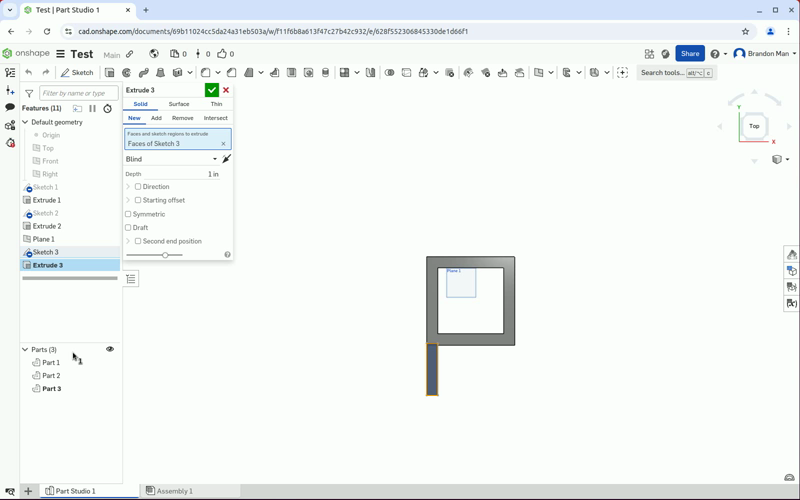
mouse_move(143, 106)
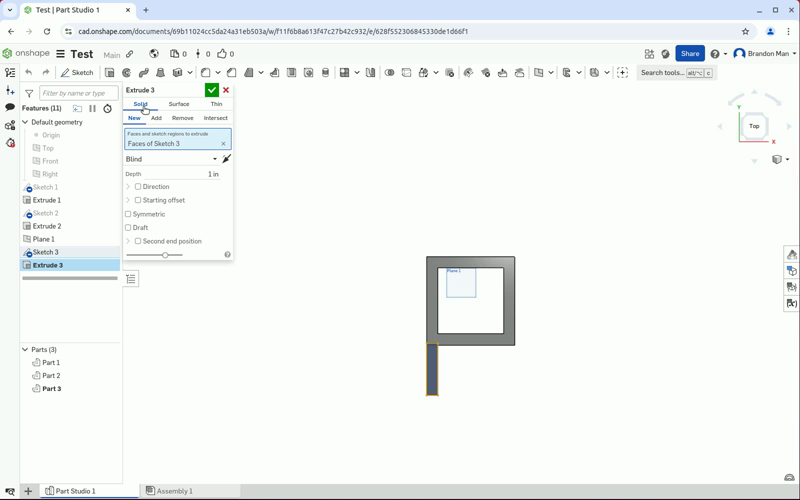
click(143, 106)
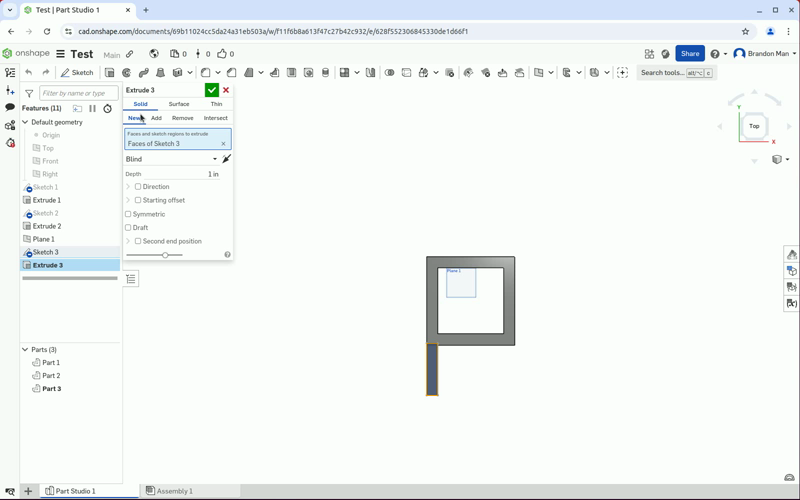
mouse_move(137, 120)
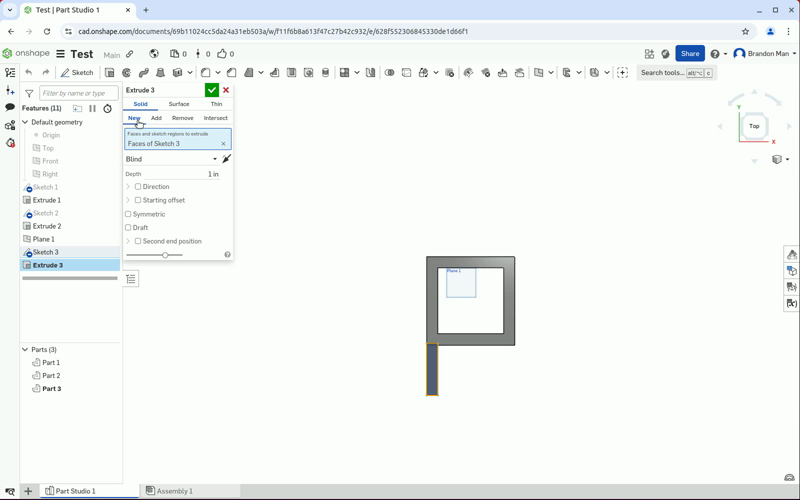
click(137, 120)
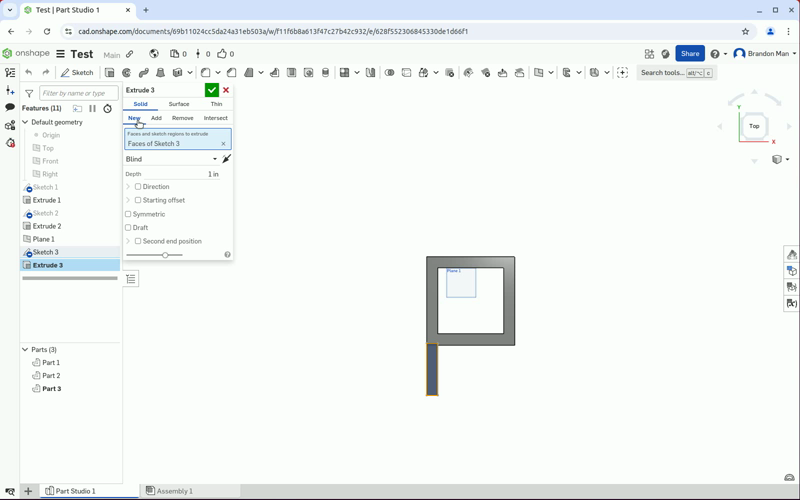
key(tab, 4)
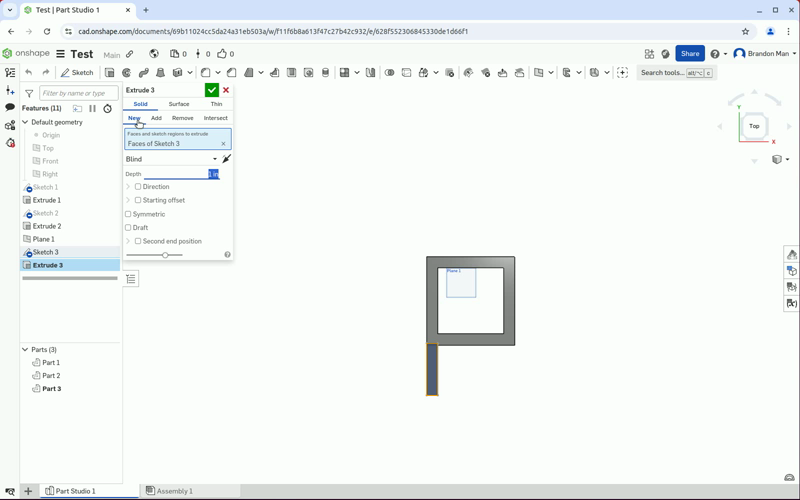
text(5.536)
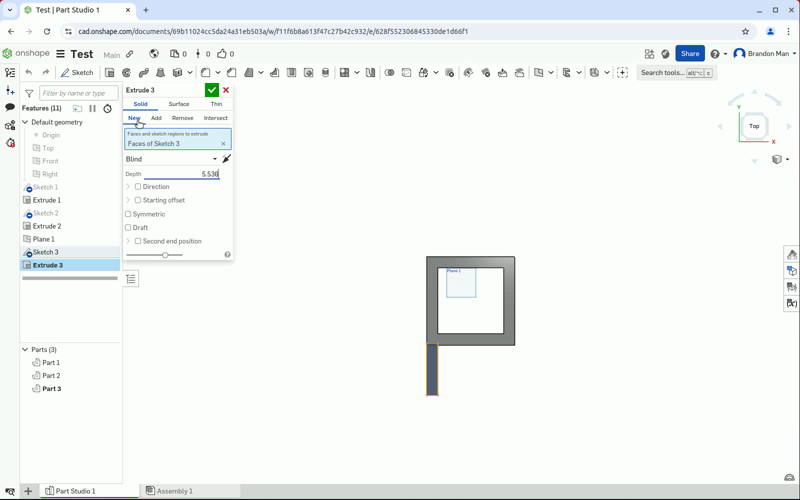
key(enter)
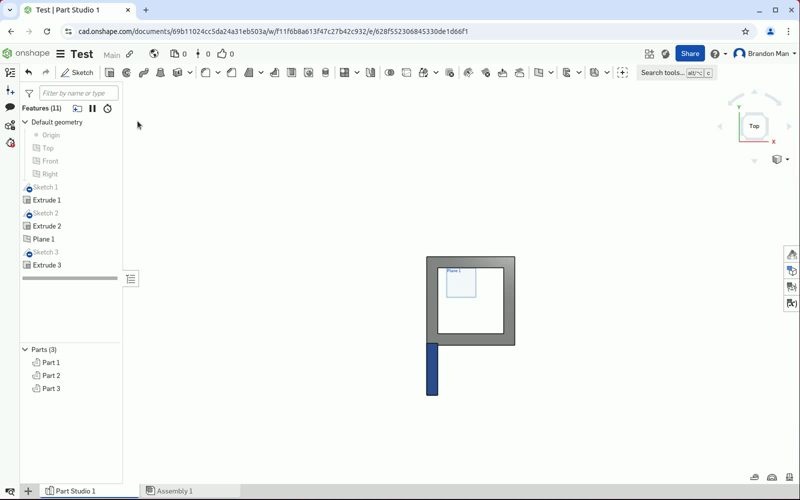
key(shift+h)
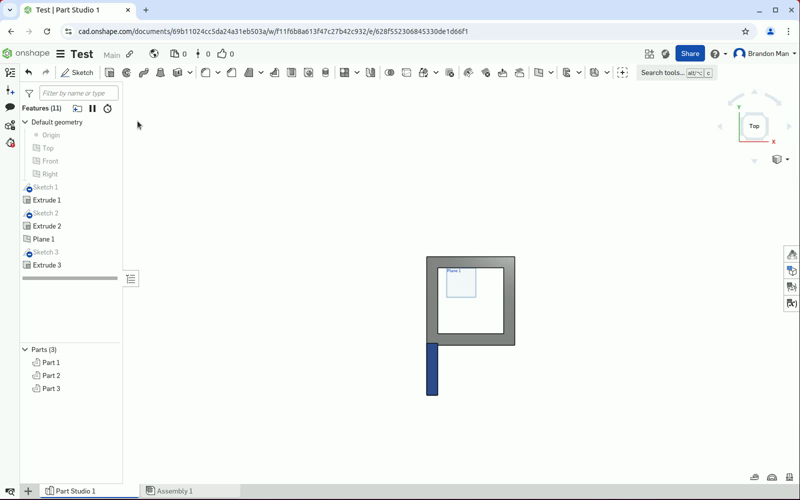
key(shift+h)
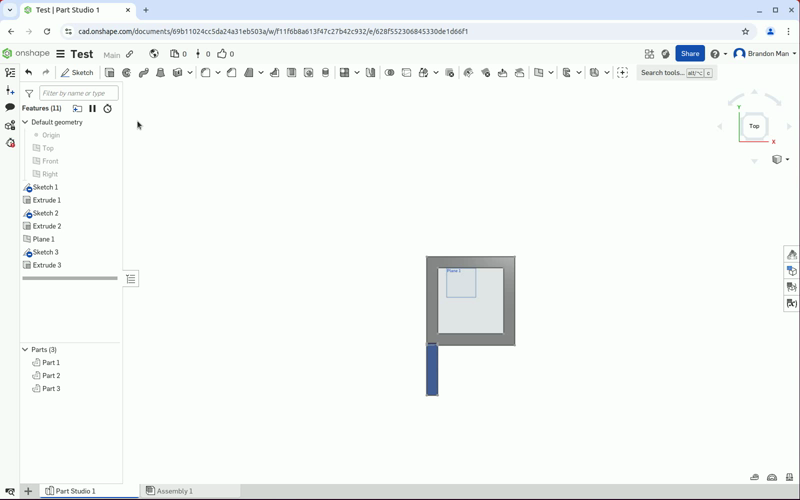
key(shift+7)
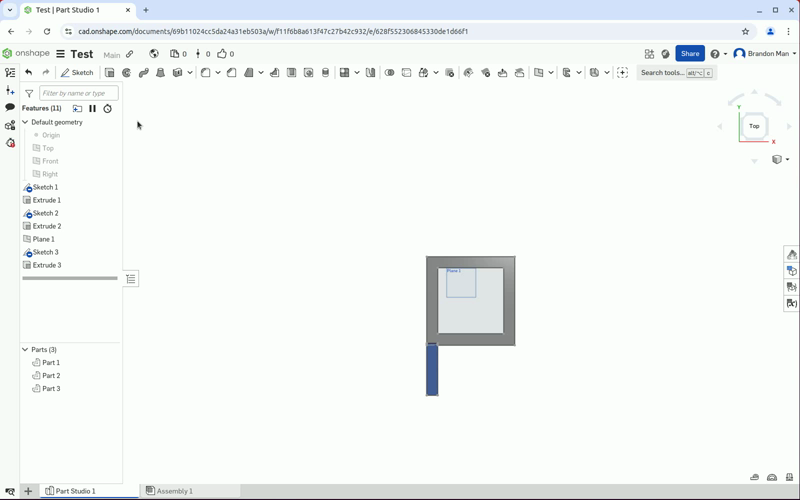
key(up, 3)
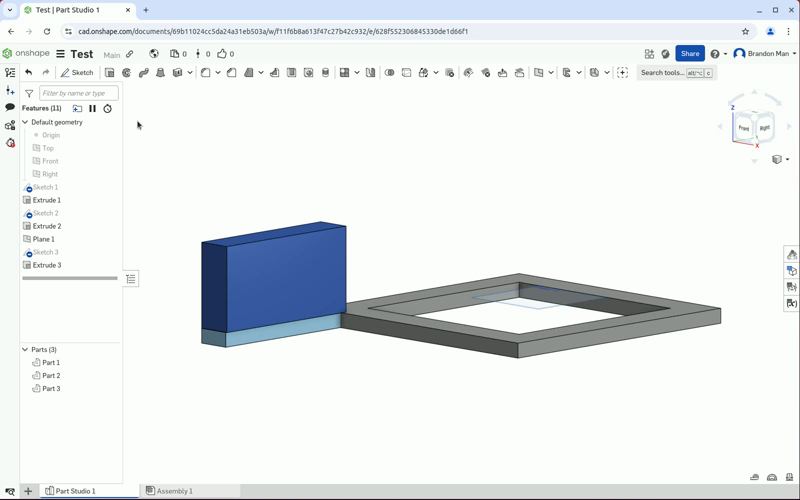
key(left, 3)
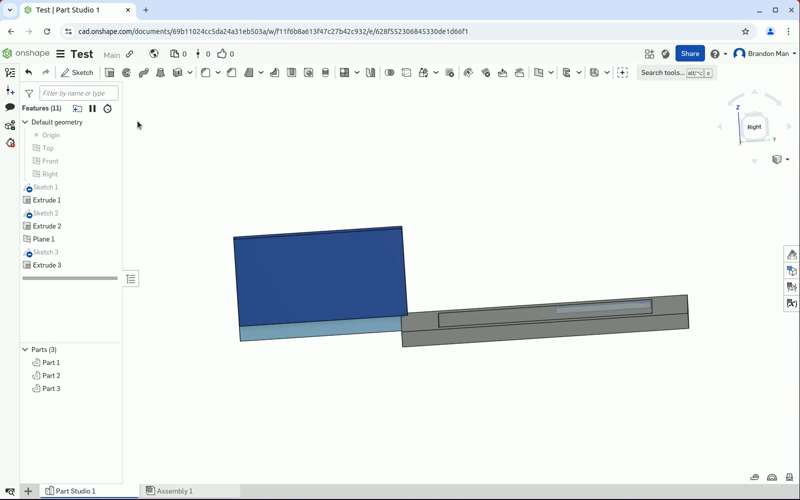
key(right, 3)
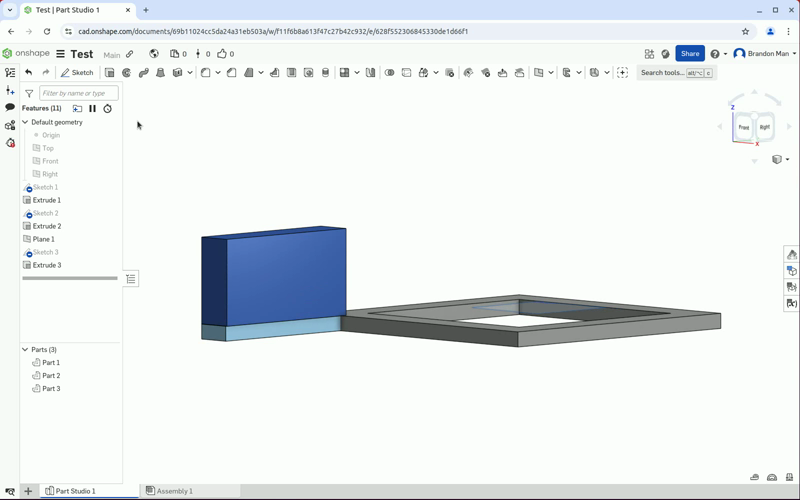
key(down, 3)
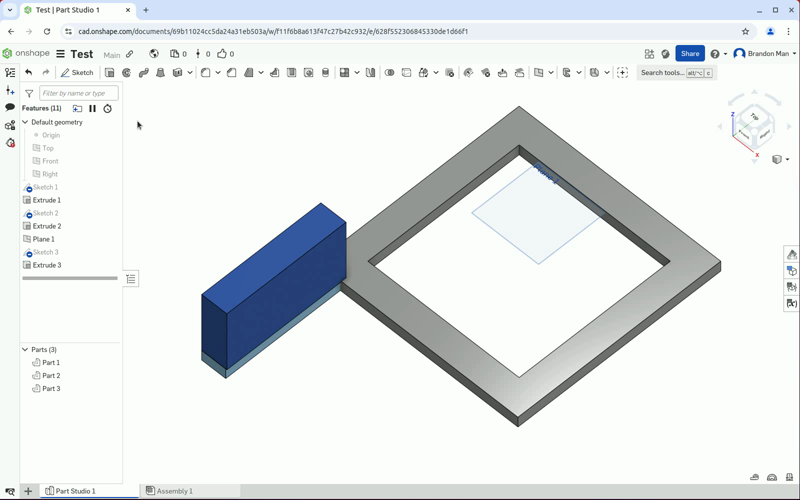
mouse_move(73, 189)
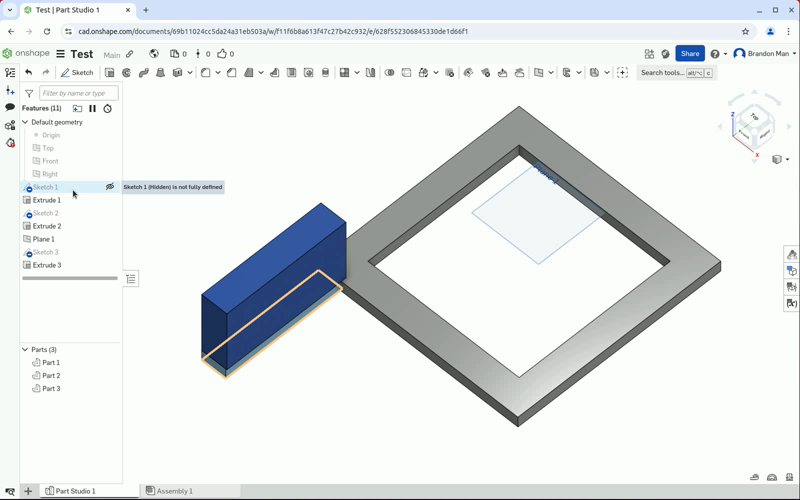
click(73, 189)